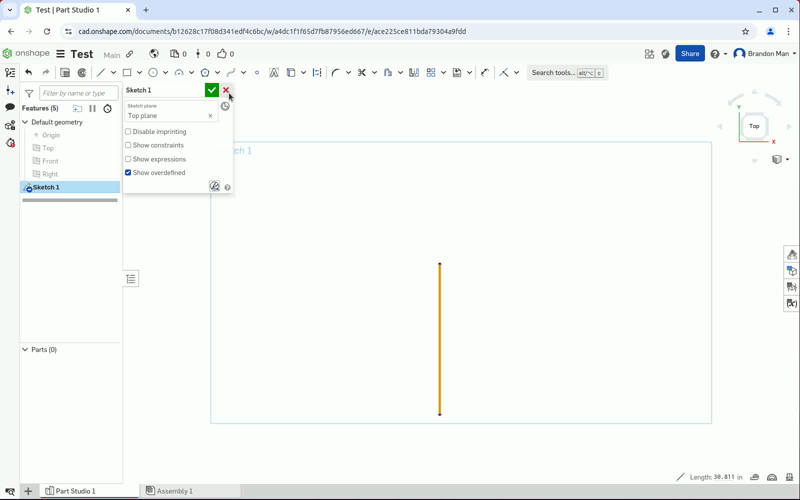
key(shift+h)
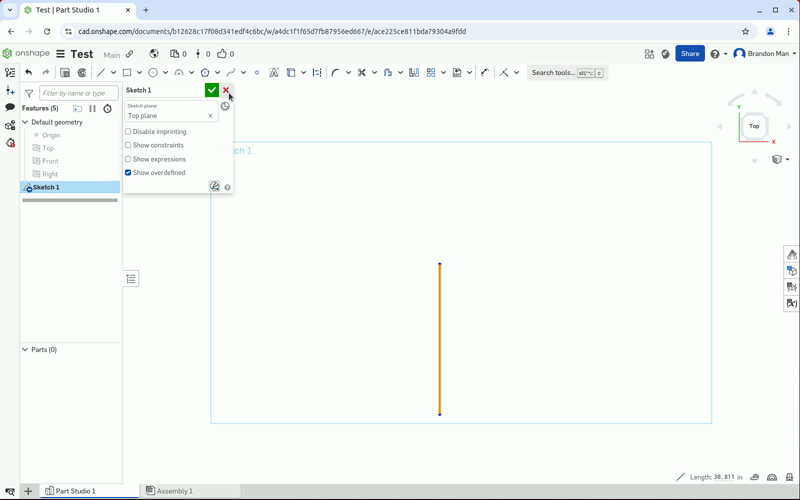
key(shift+s)
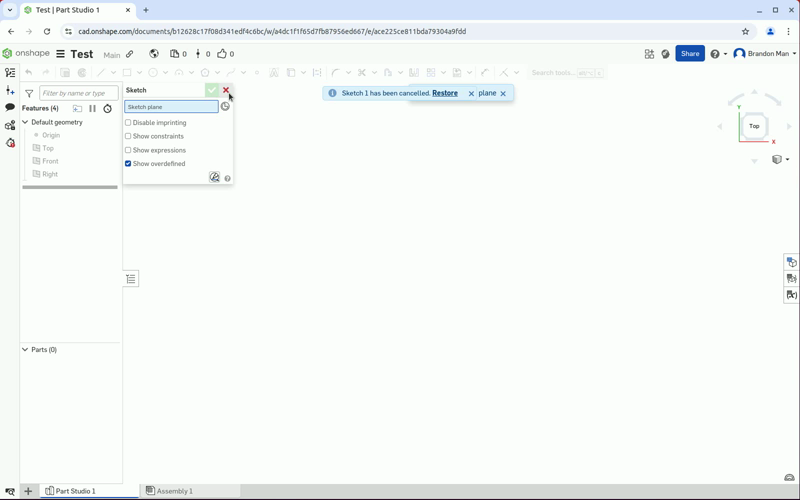
mouse_move(73, 150)
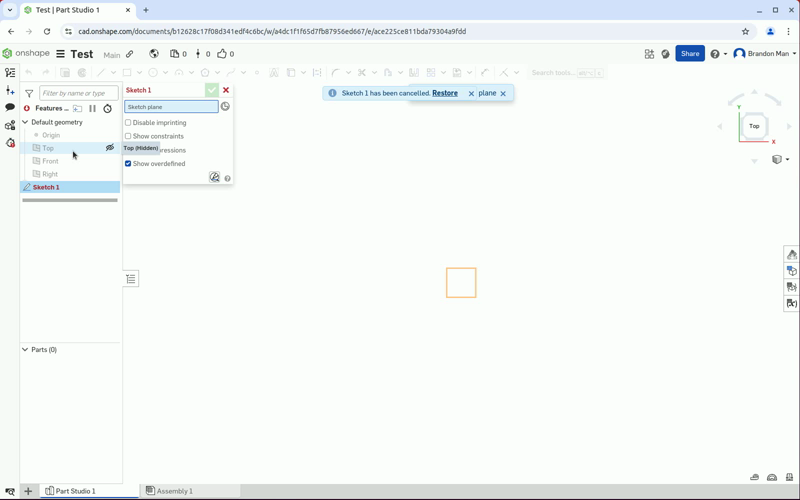
click(73, 150)
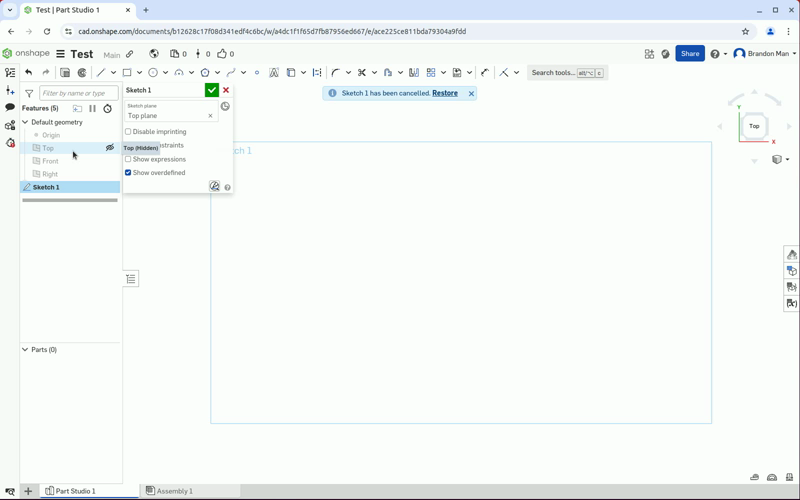
mouse_move(73, 352)
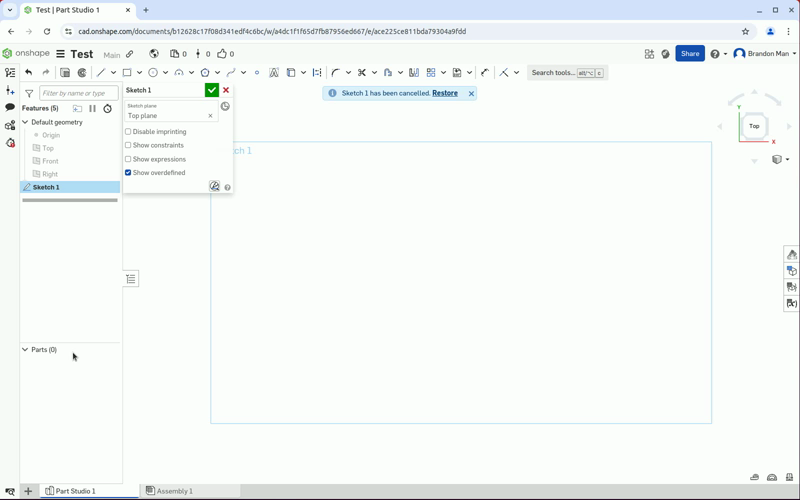
key(y)
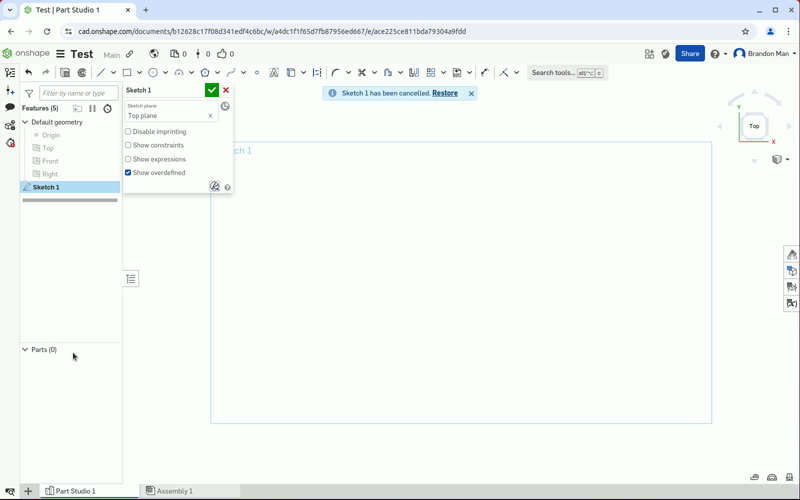
key(l)
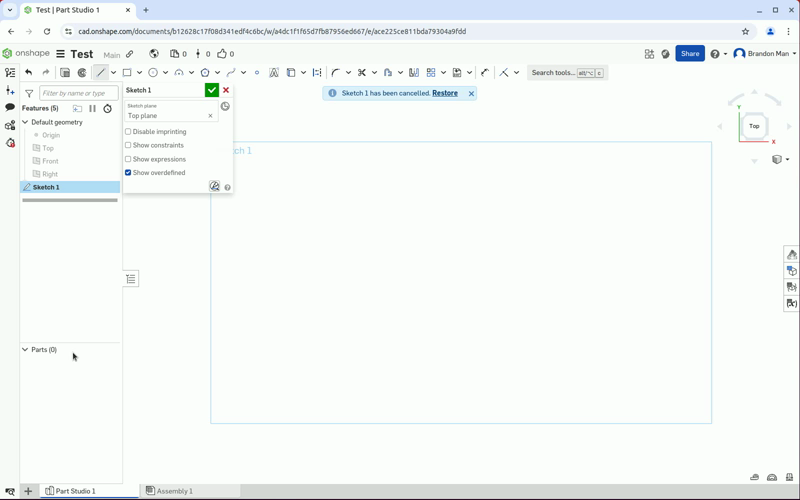
key_down(shift)
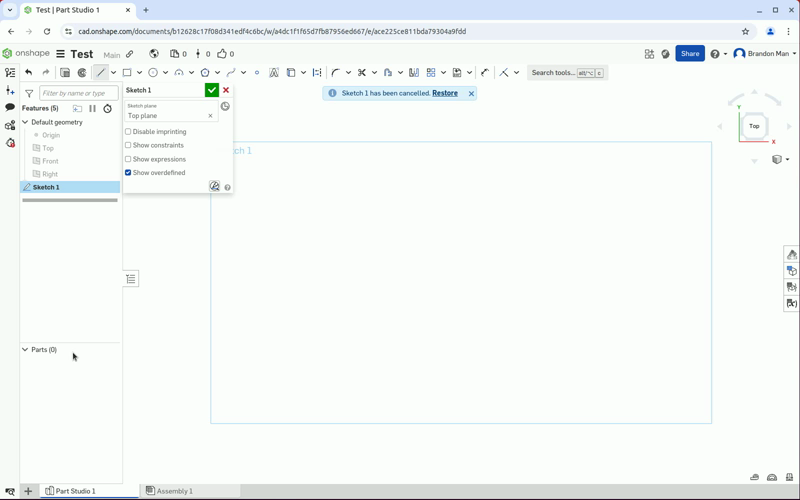
mouse_move(380, 375)
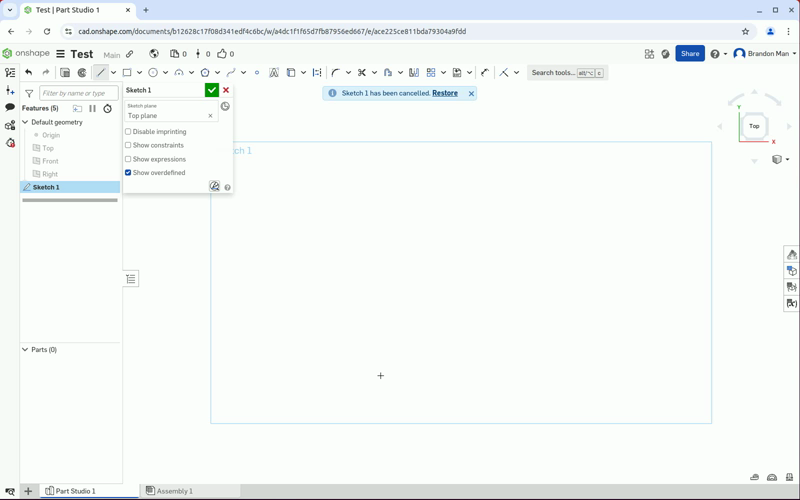
click(380, 375)
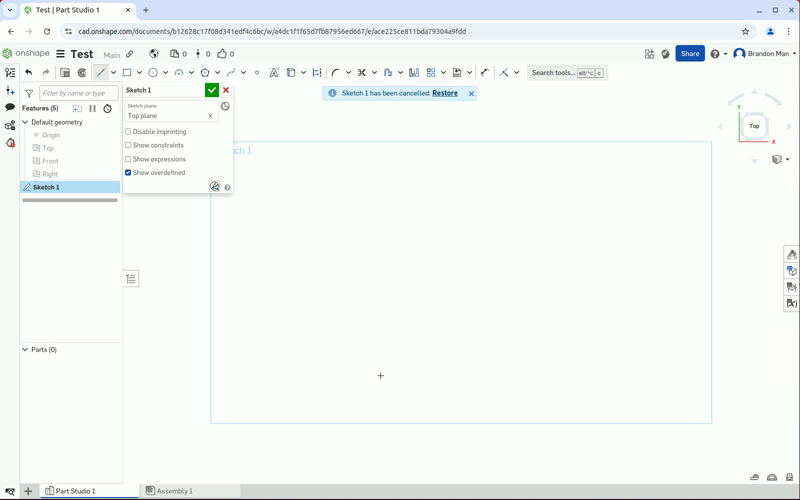
key_up(shift)
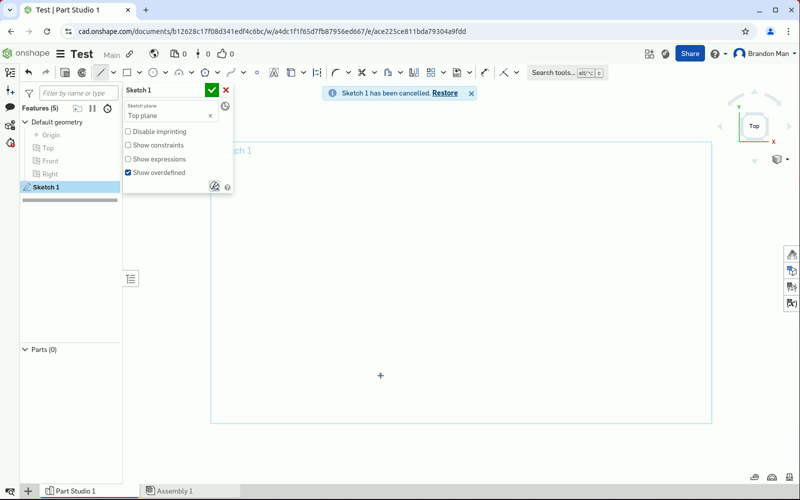
key_down(shift)
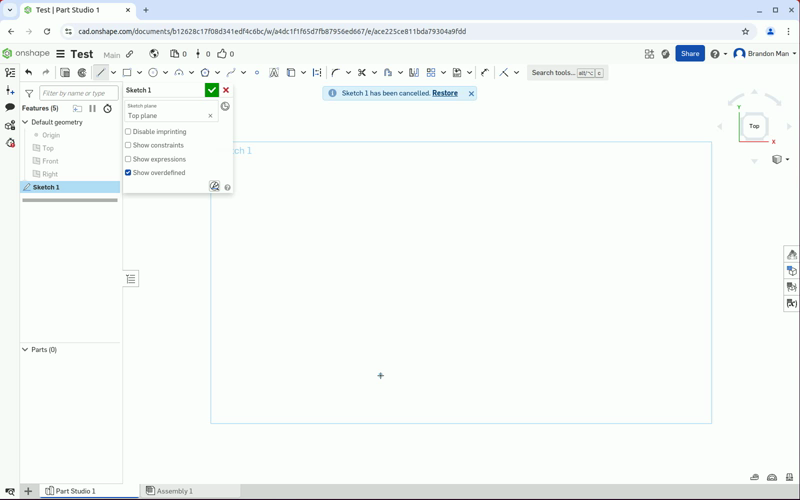
mouse_move(539, 375)
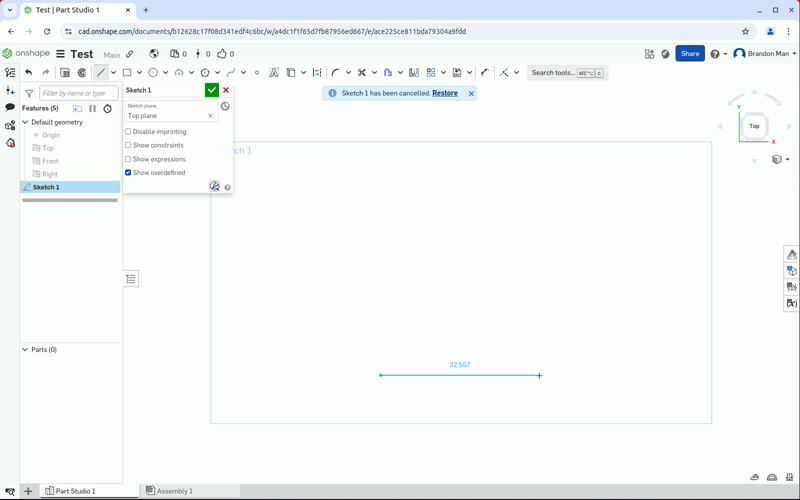
click(539, 375)
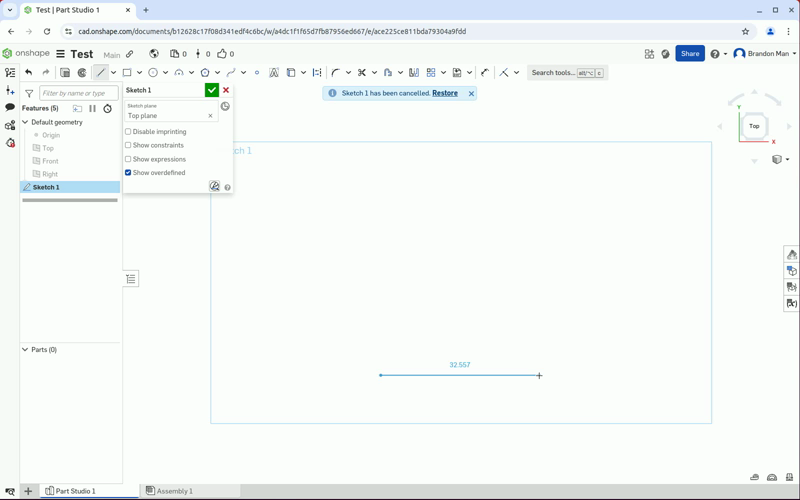
key_up(shift)
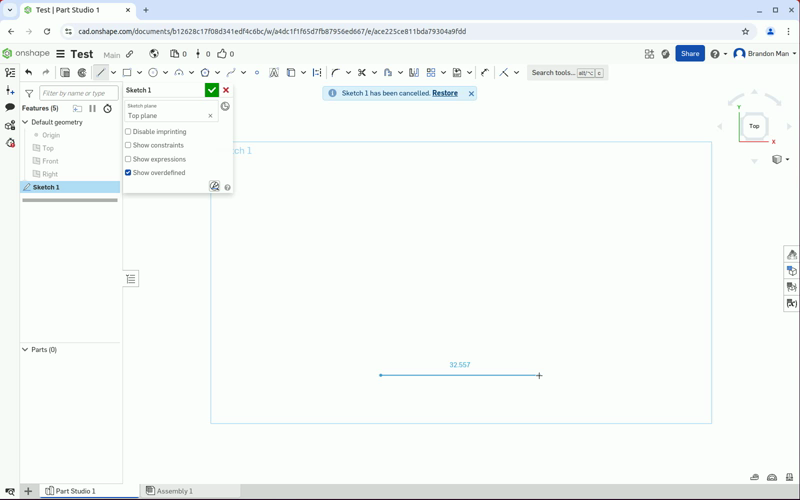
key_down(shift)
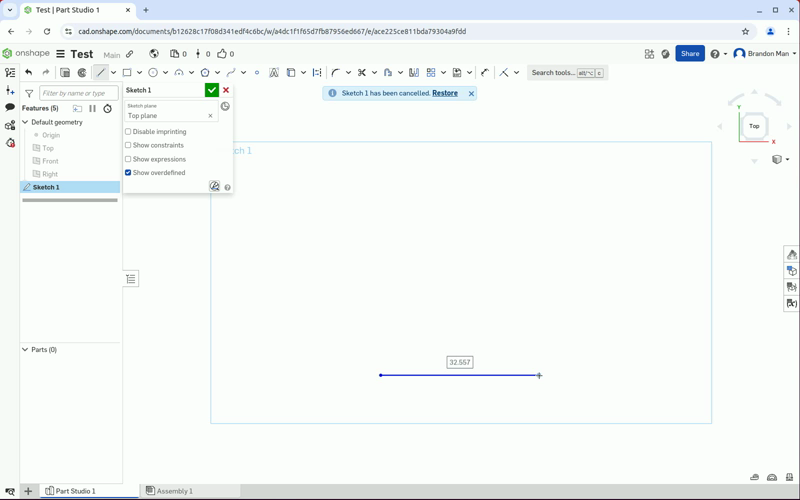
mouse_move(539, 192)
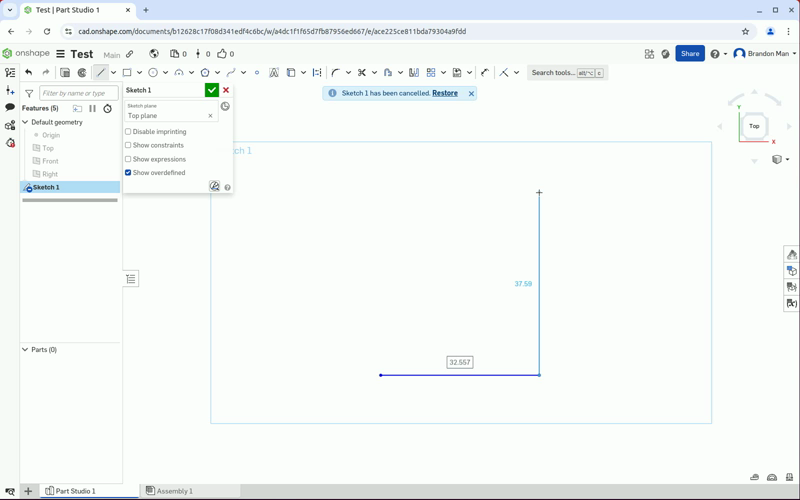
click(539, 192)
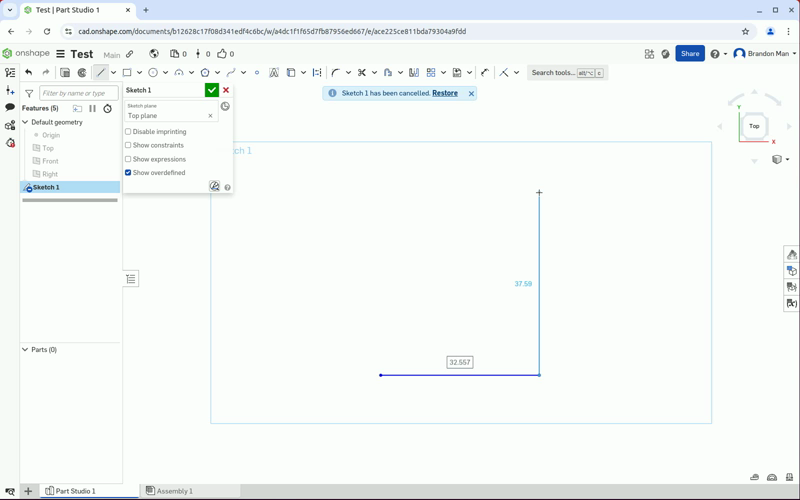
key_up(shift)
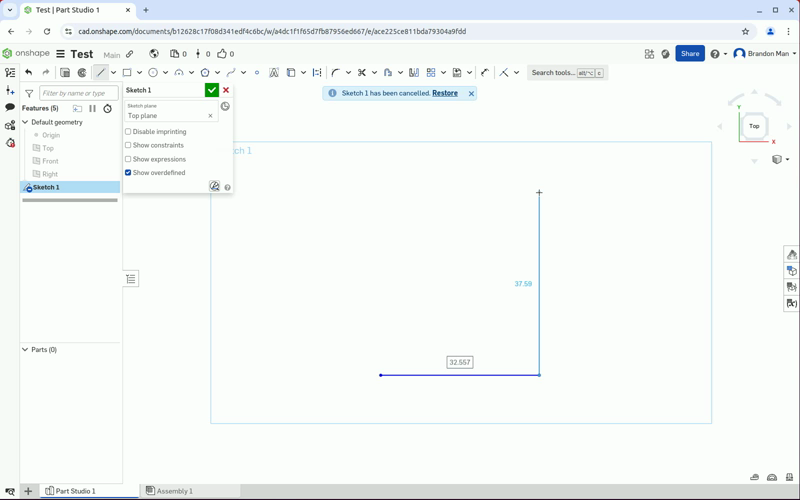
key_down(shift)
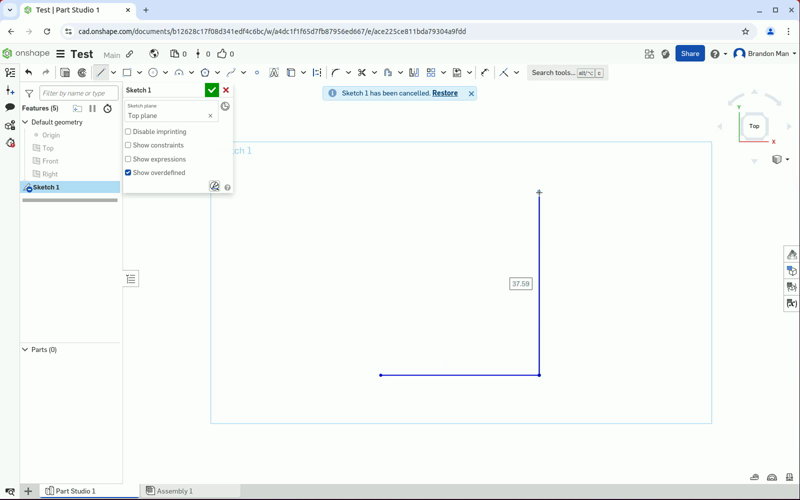
mouse_move(380, 192)
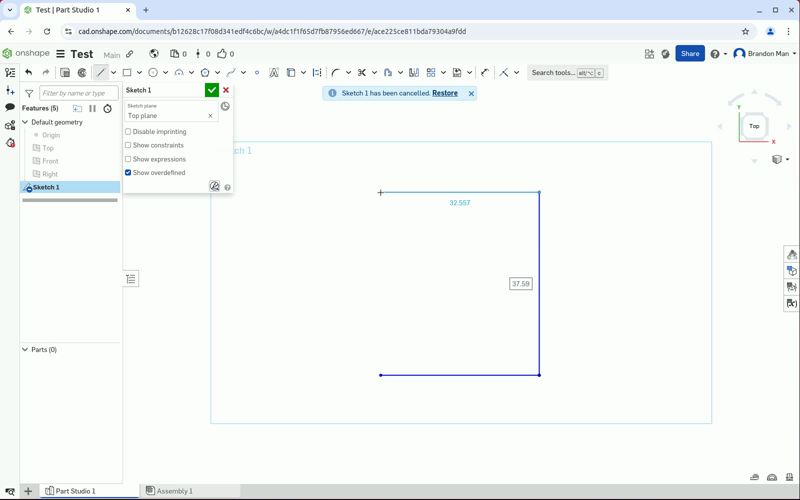
click(380, 192)
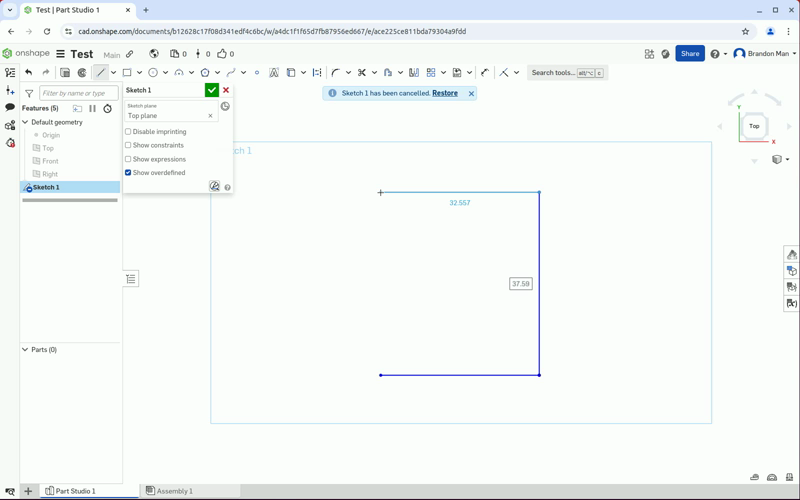
key_up(shift)
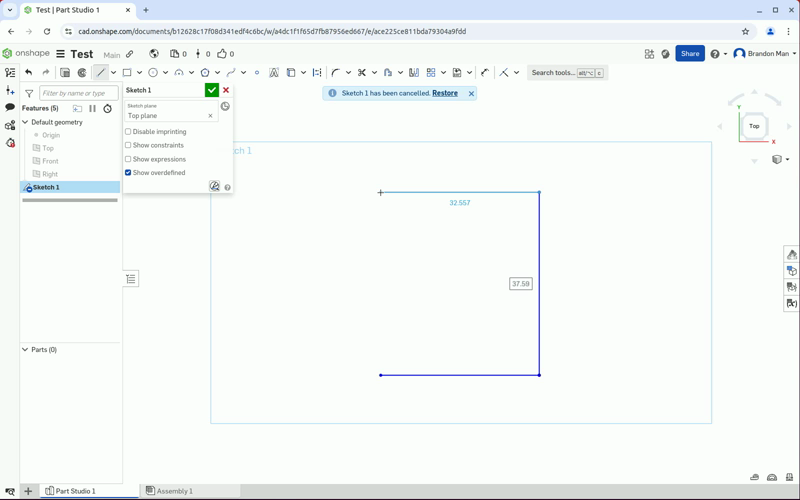
key_down(shift)
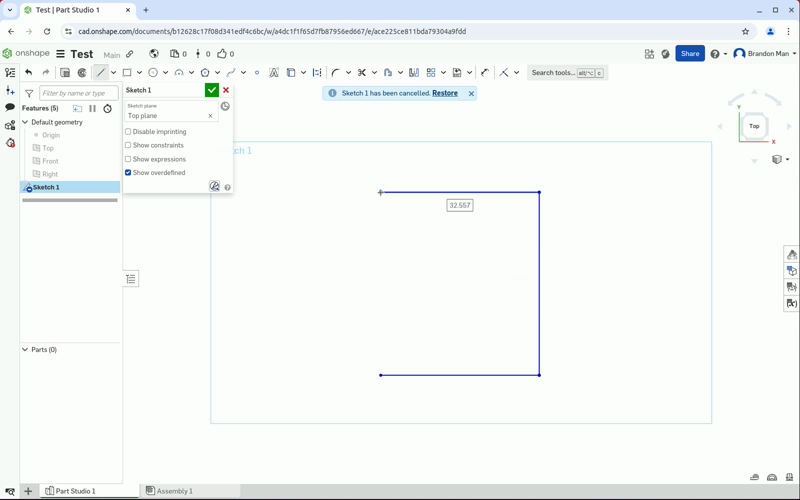
mouse_move(380, 375)
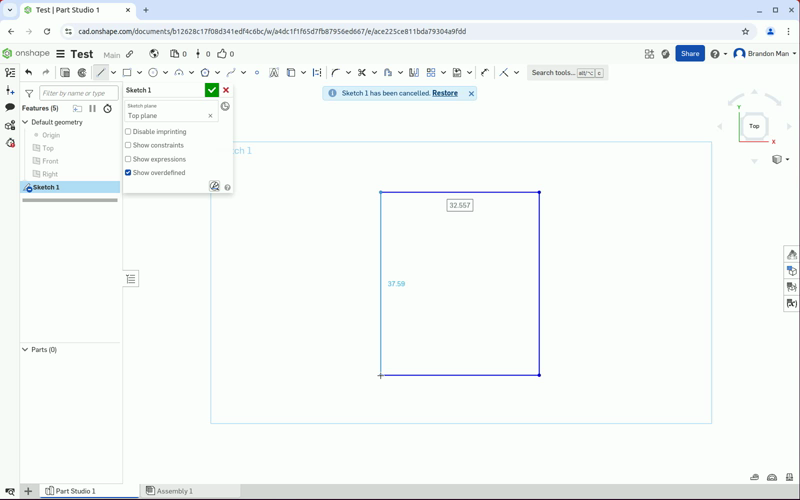
key_up(shift)
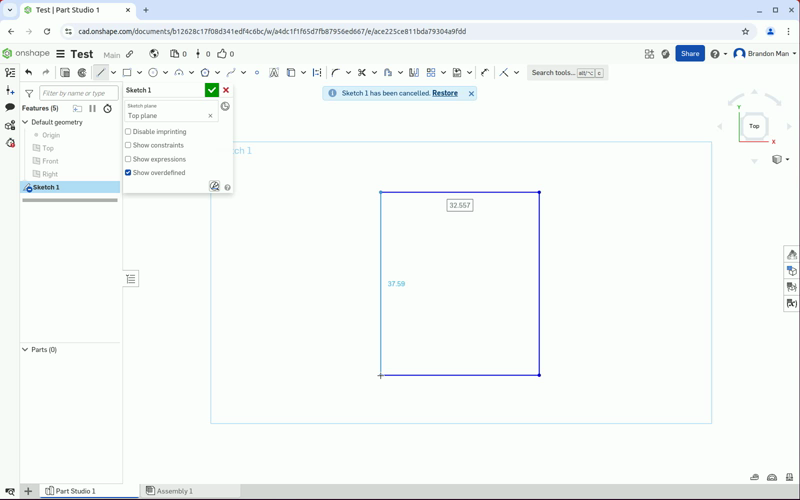
click(380, 375)
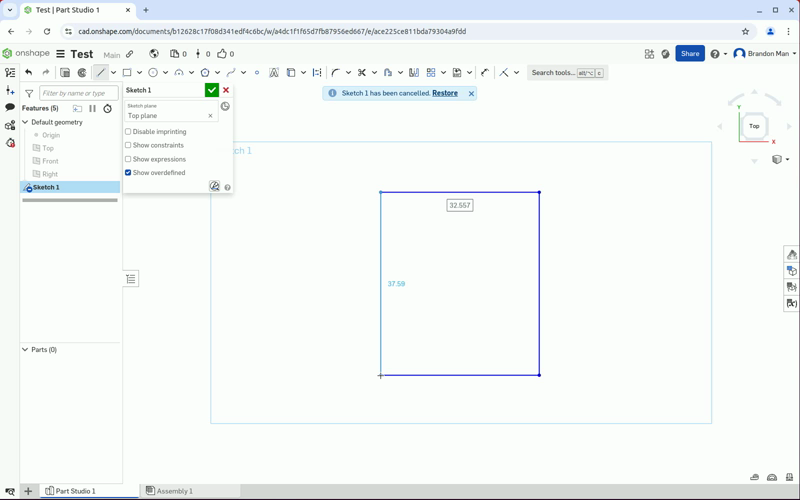
key(esc)
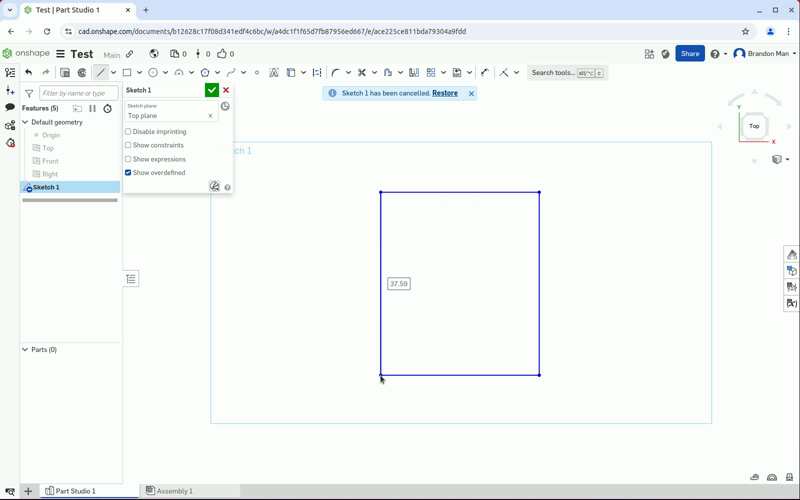
key(l)
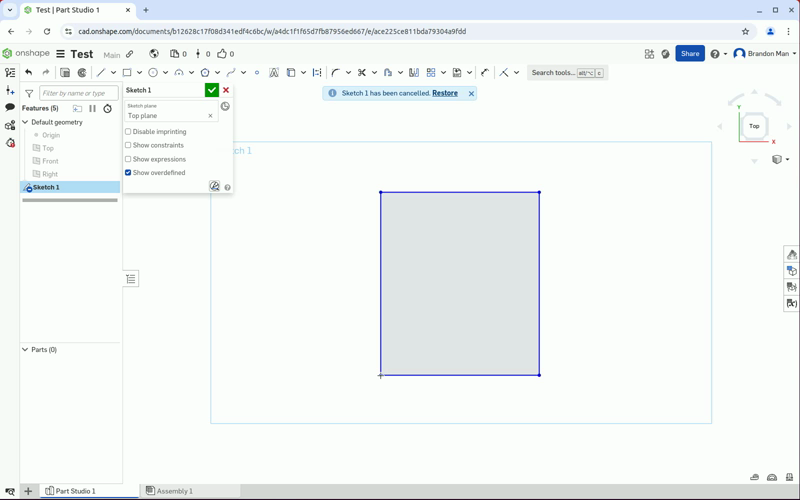
key_down(shift)
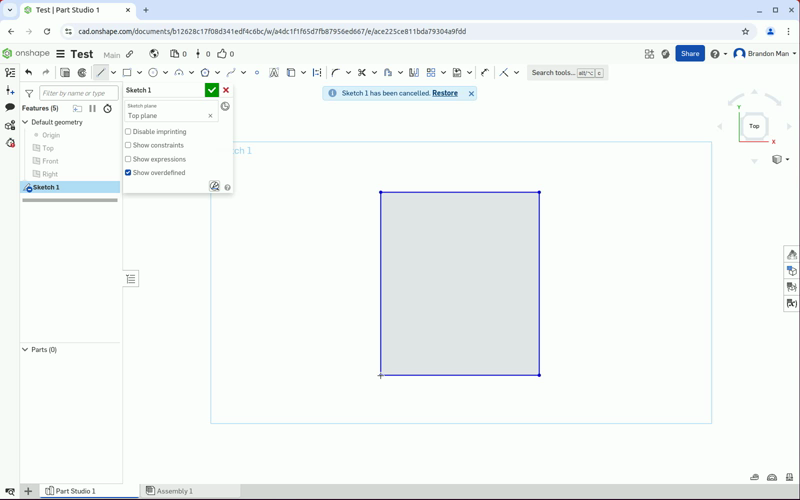
mouse_move(383, 373)
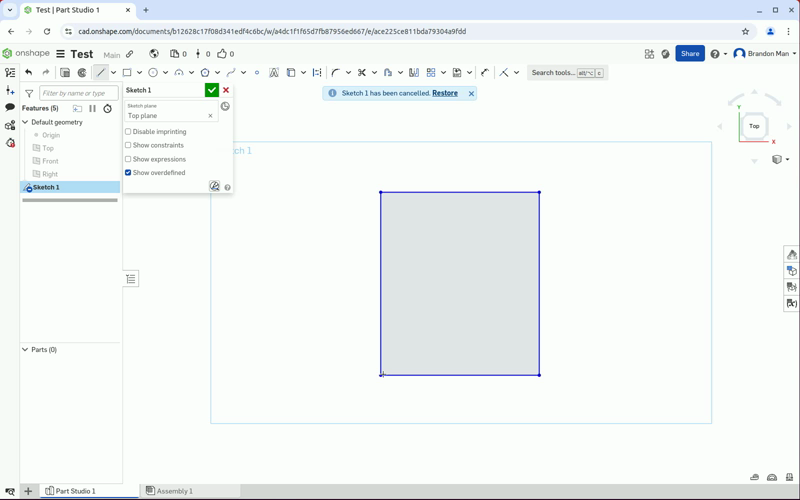
scroll(6)
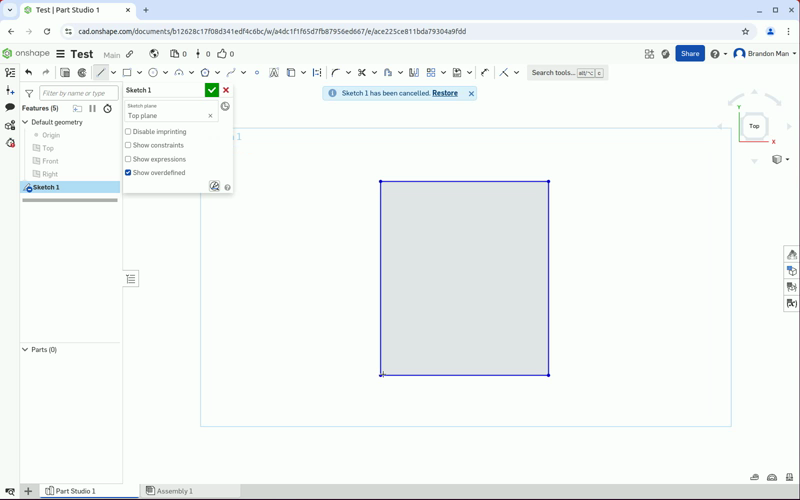
scroll(6)
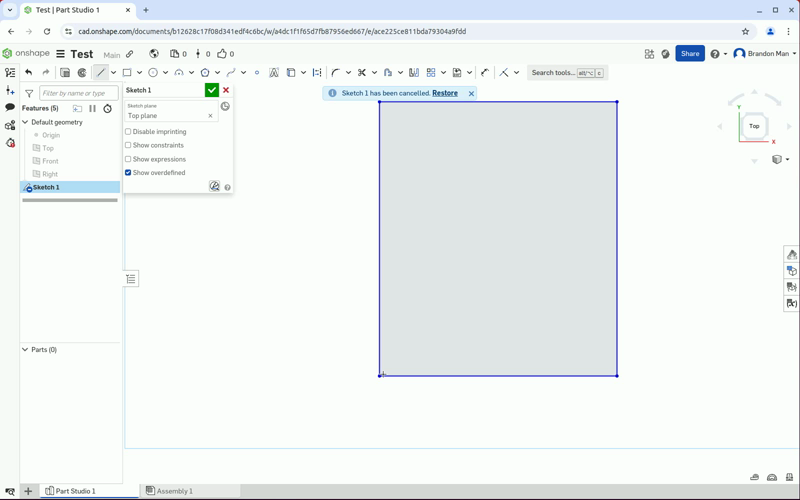
scroll(6)
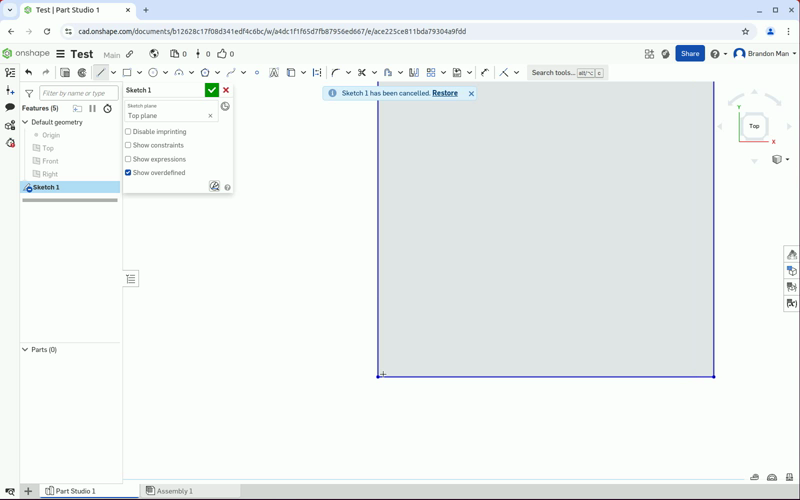
scroll(6)
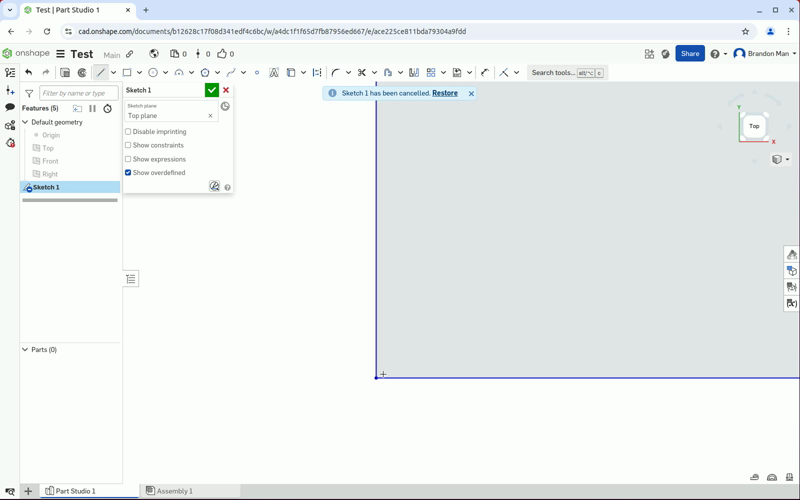
scroll(6)
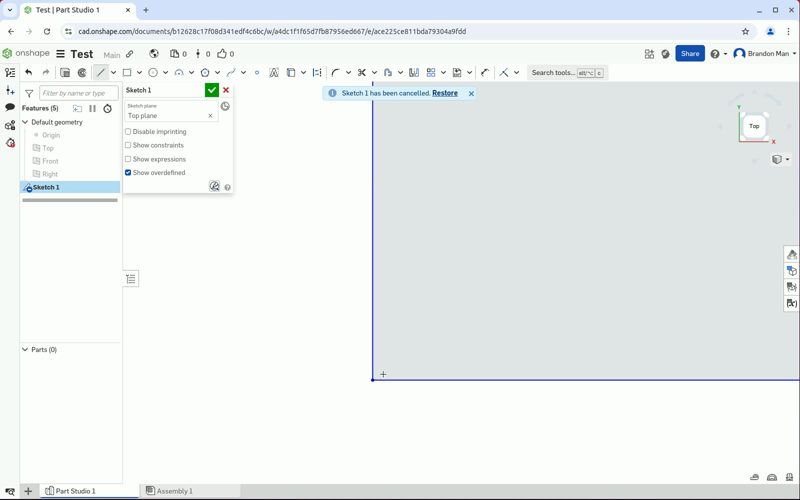
scroll(6)
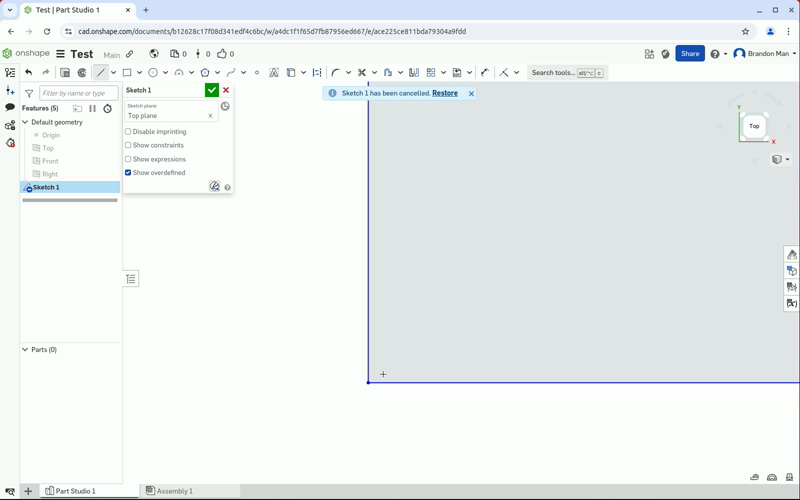
scroll(6)
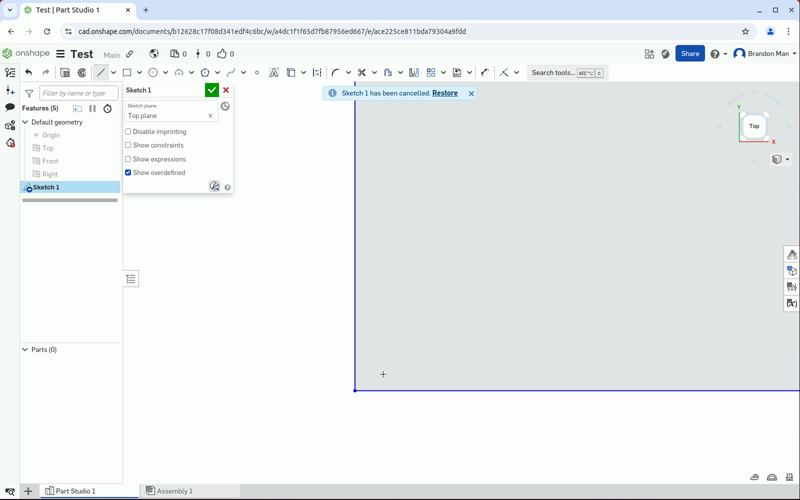
click(383, 373)
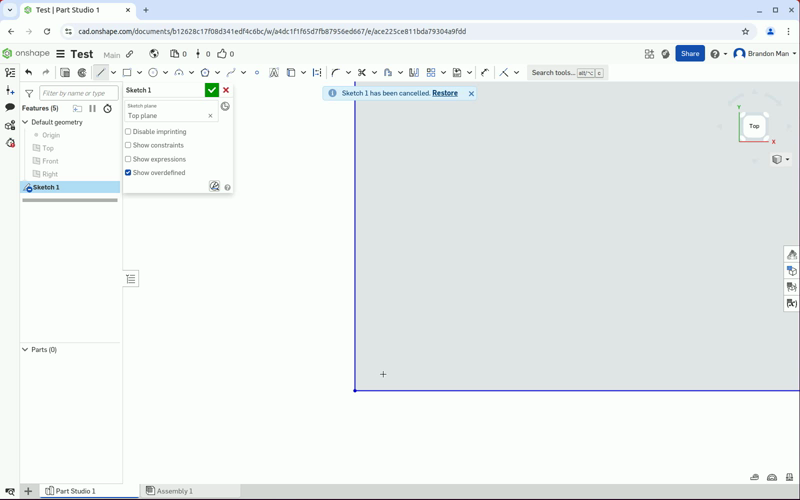
scroll(-6)
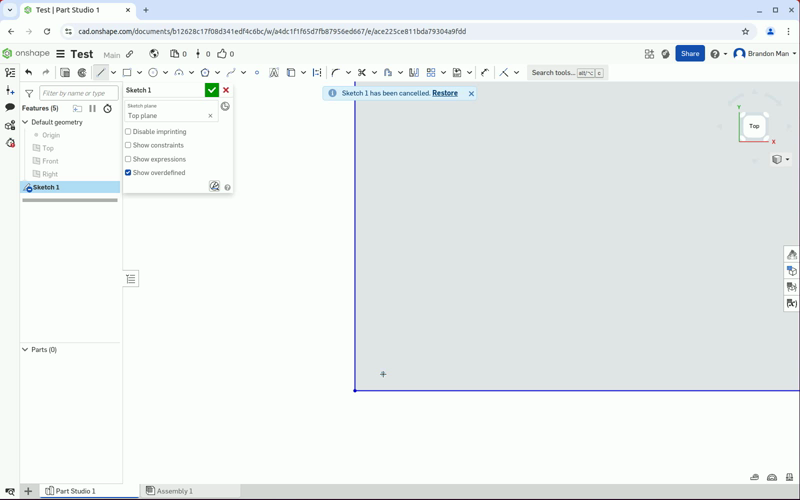
scroll(-6)
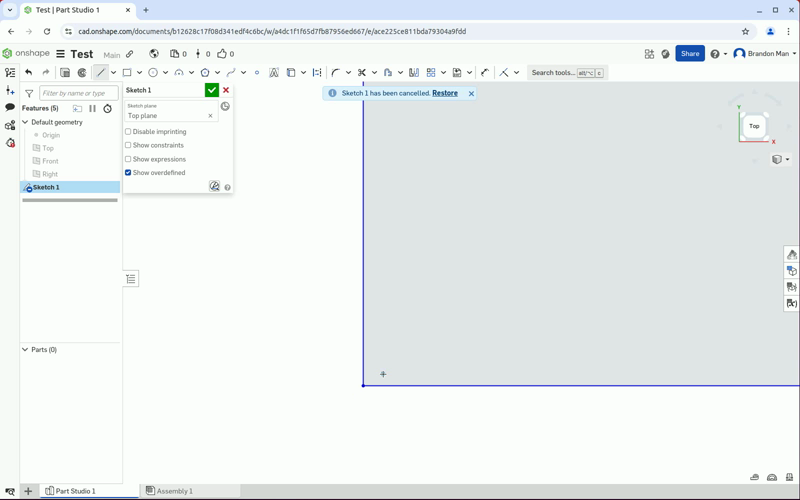
scroll(-6)
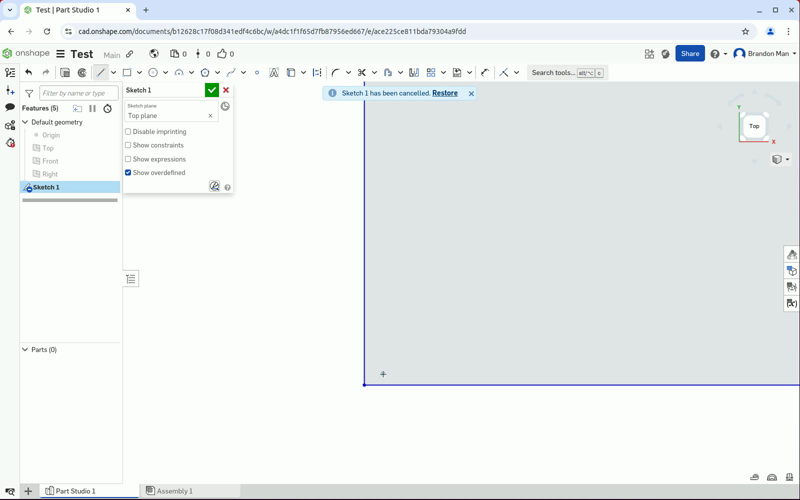
scroll(-6)
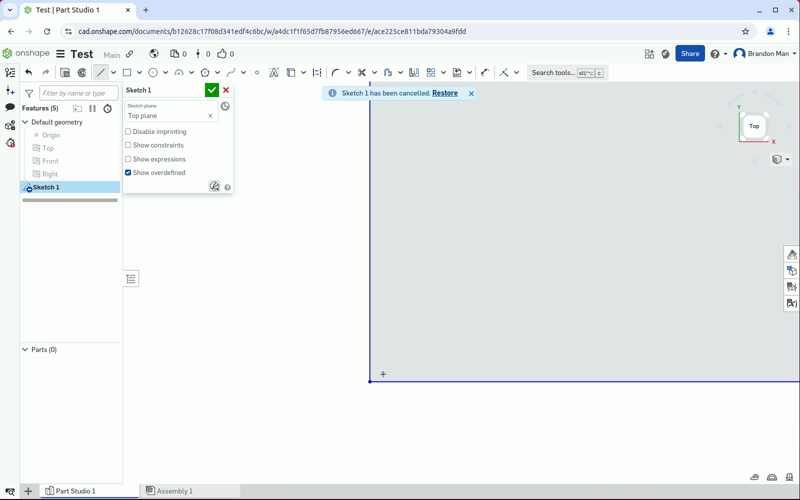
scroll(-6)
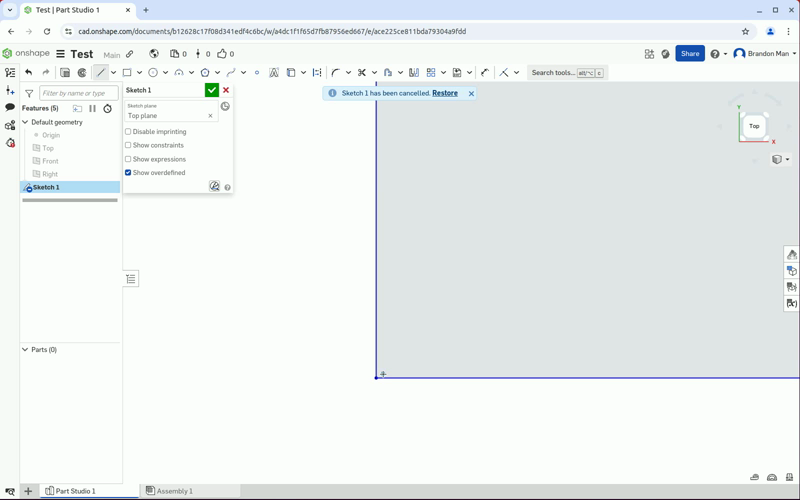
scroll(-6)
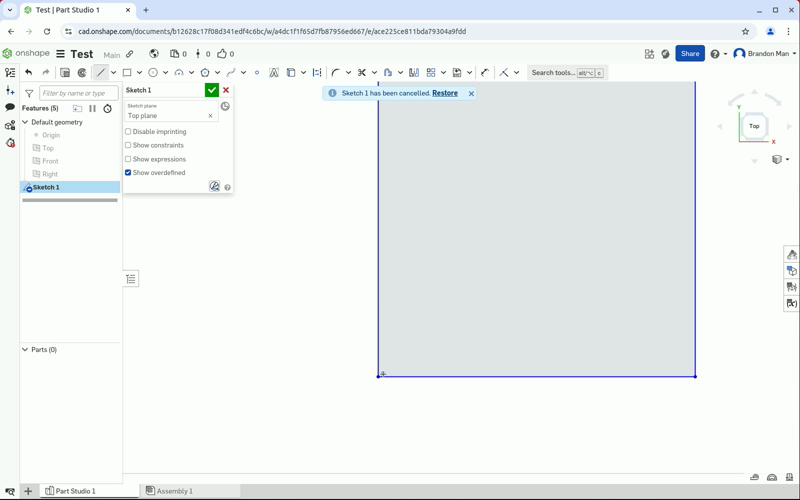
scroll(-6)
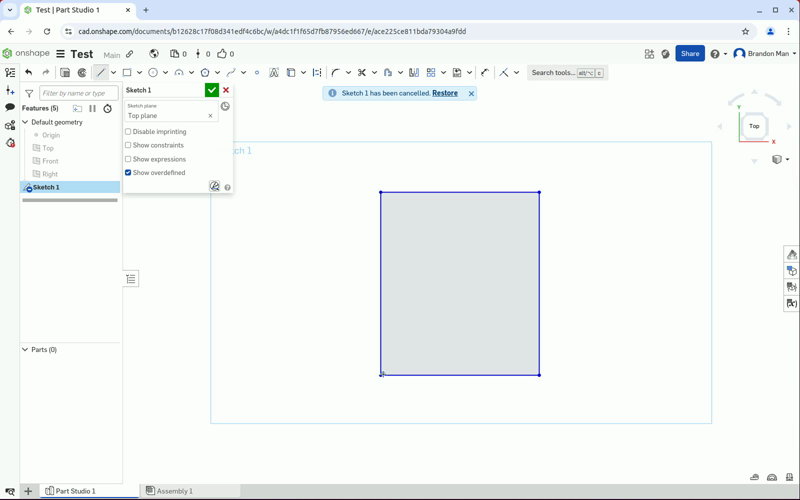
key_up(shift)
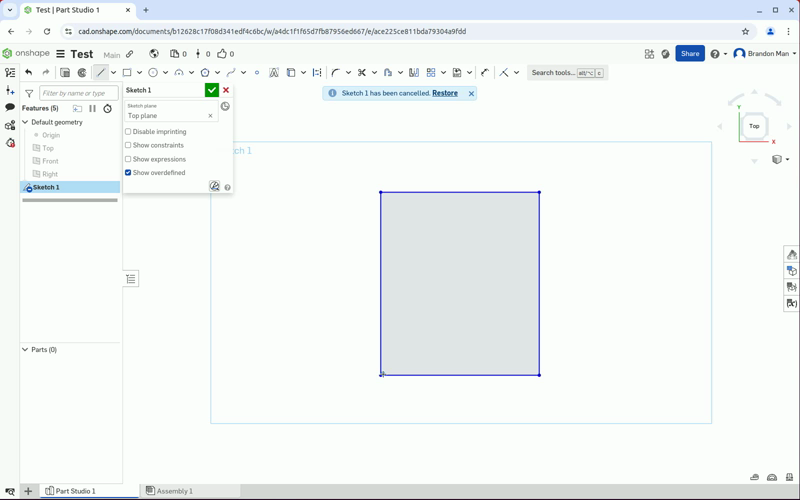
key_down(shift)
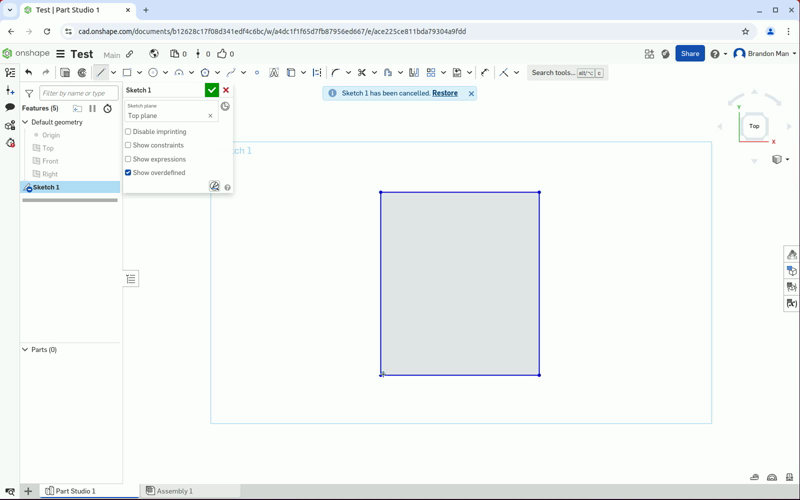
mouse_move(537, 373)
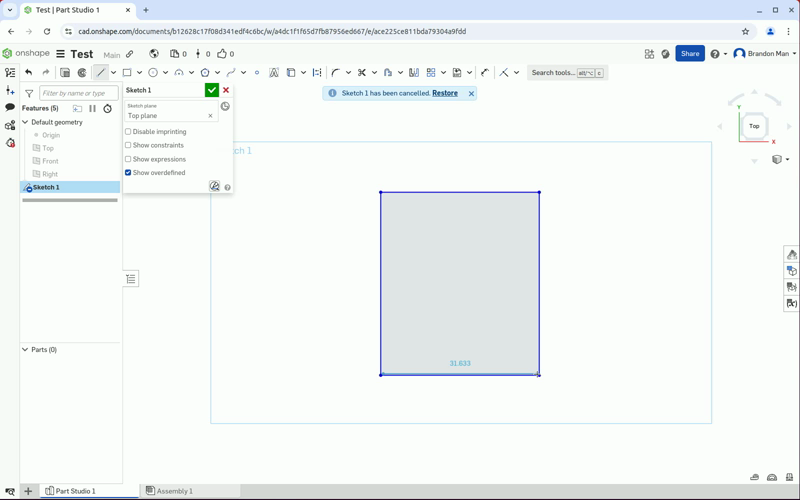
scroll(6)
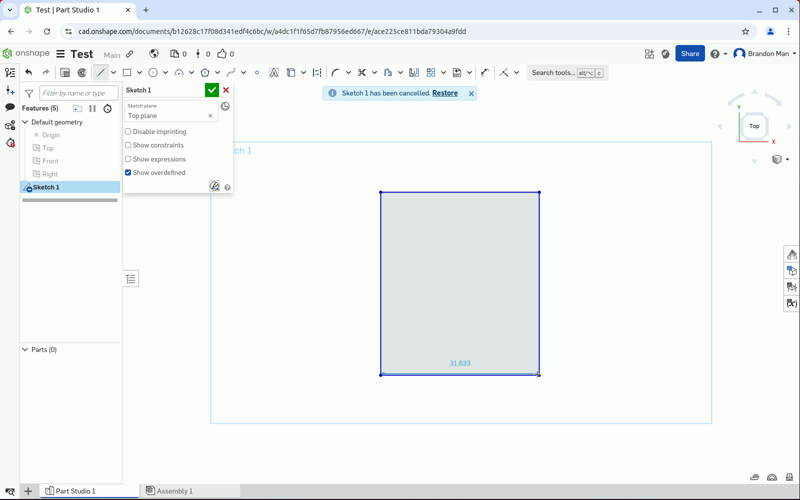
scroll(6)
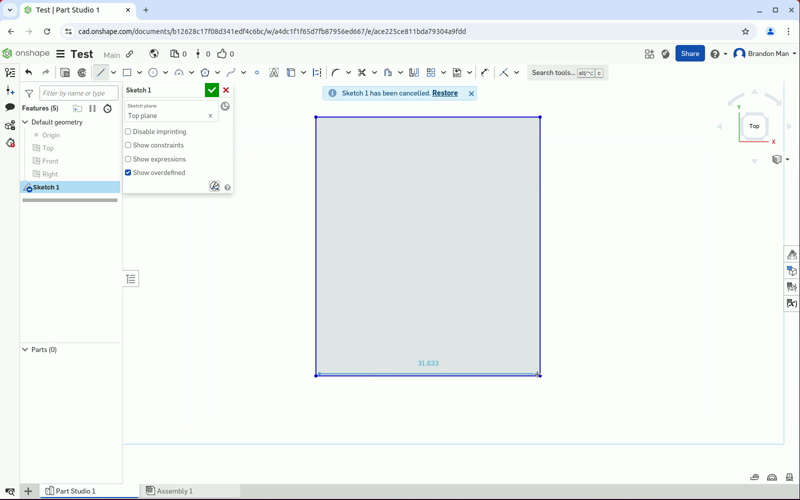
scroll(6)
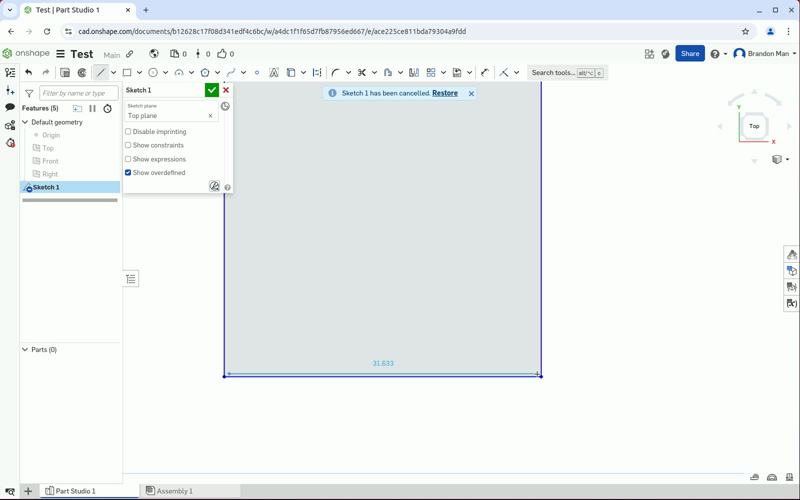
scroll(6)
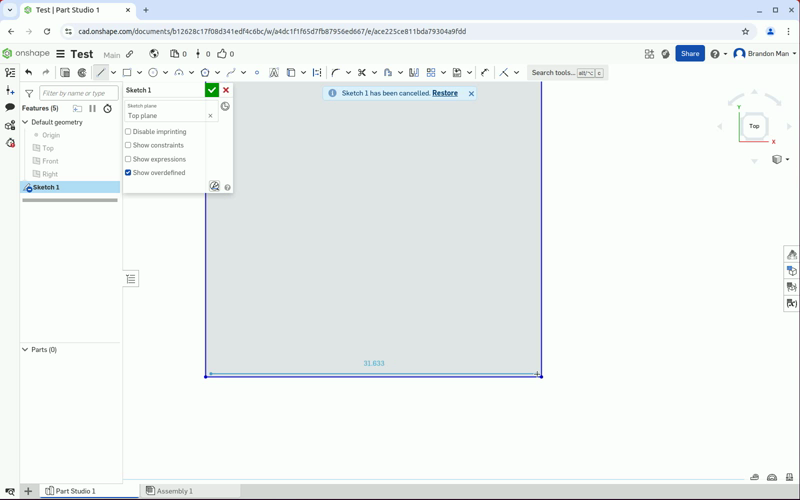
scroll(6)
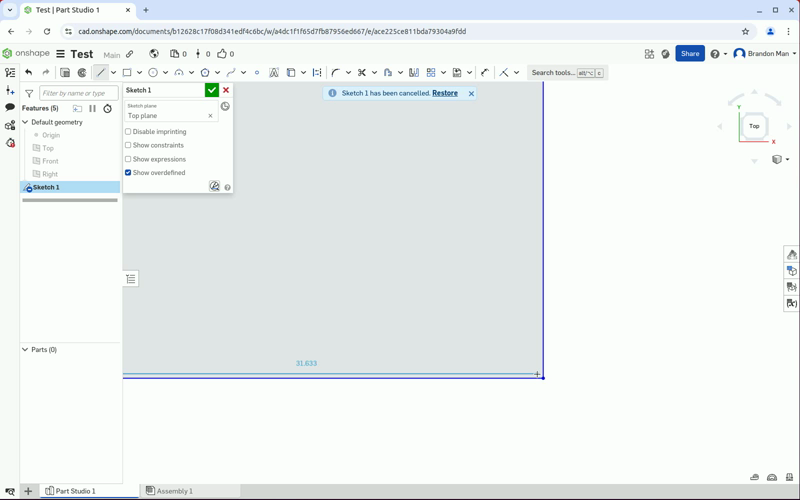
scroll(6)
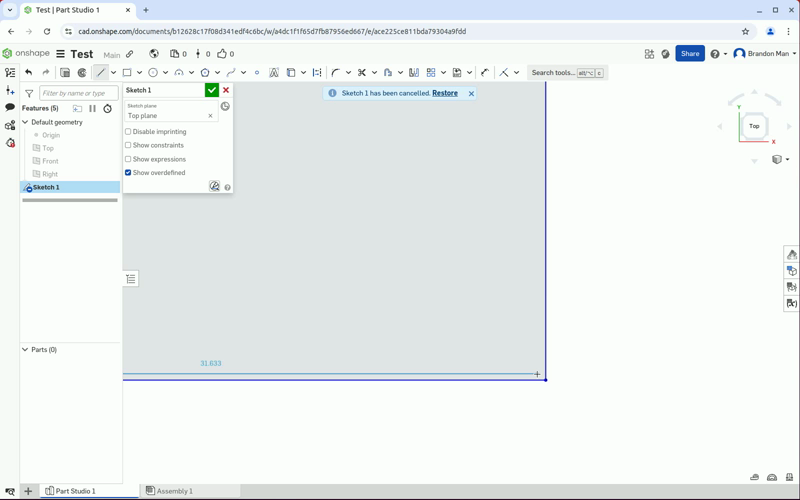
scroll(6)
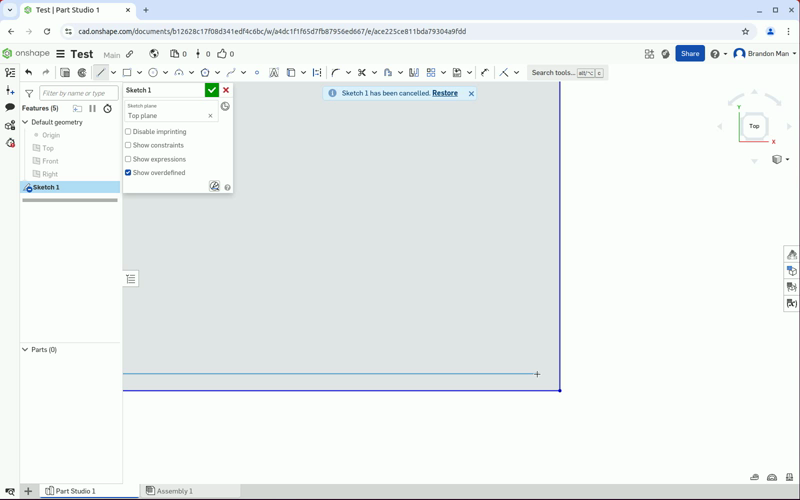
click(537, 373)
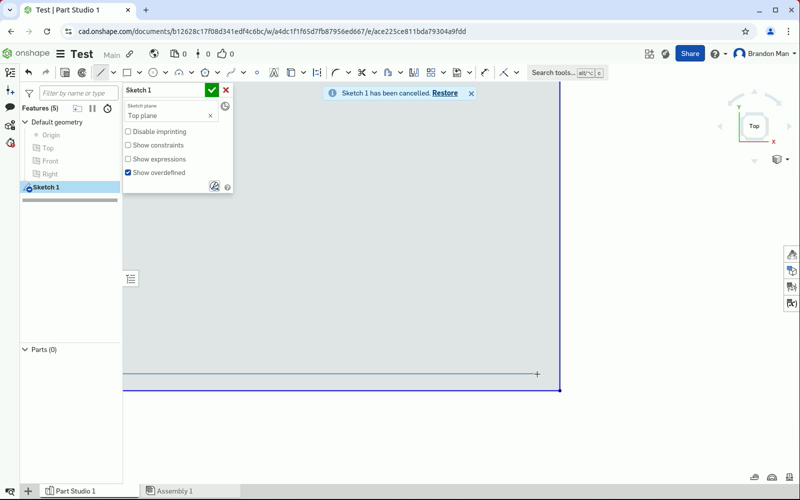
scroll(-6)
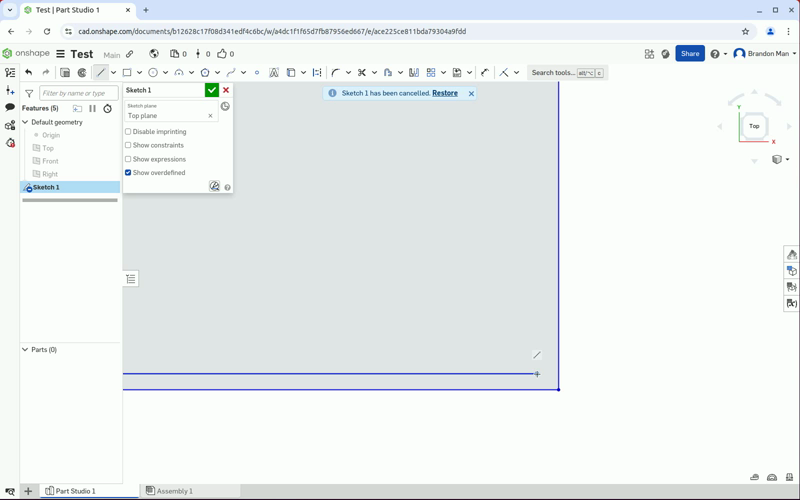
scroll(-6)
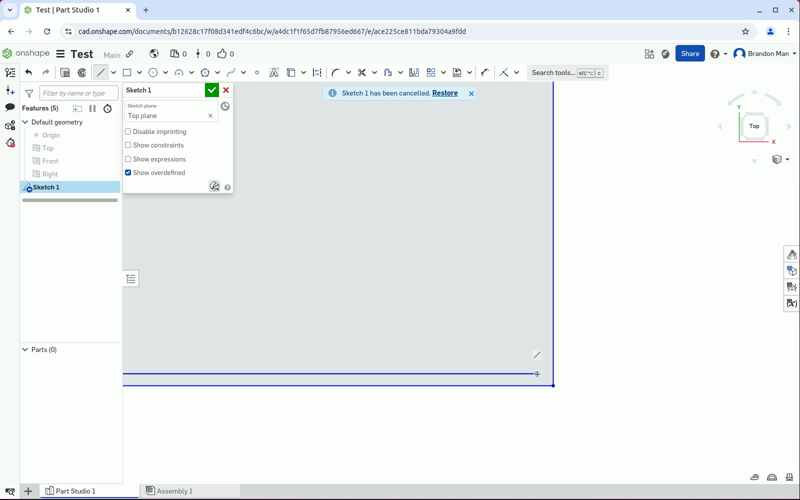
scroll(-6)
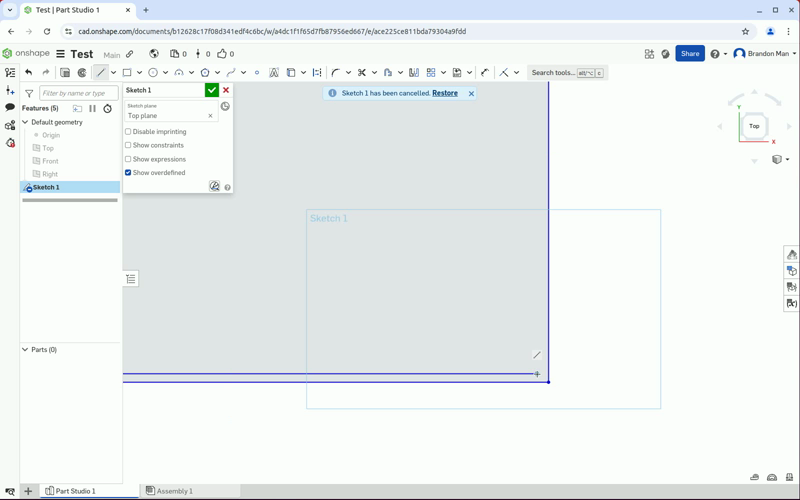
scroll(-6)
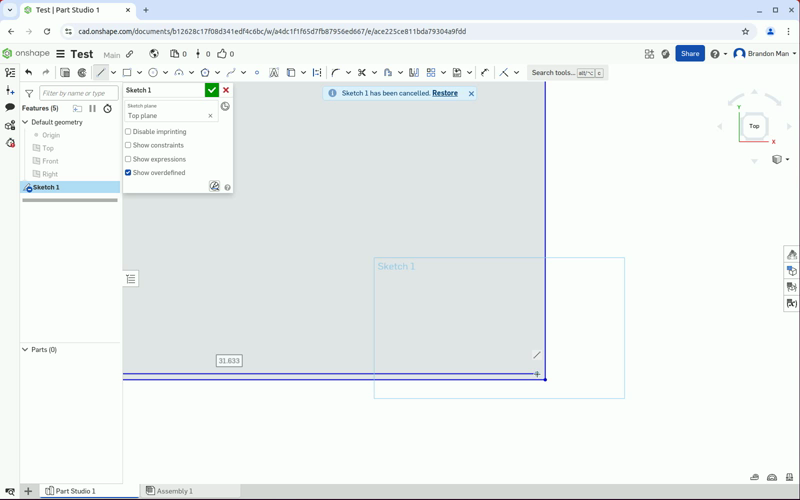
scroll(-6)
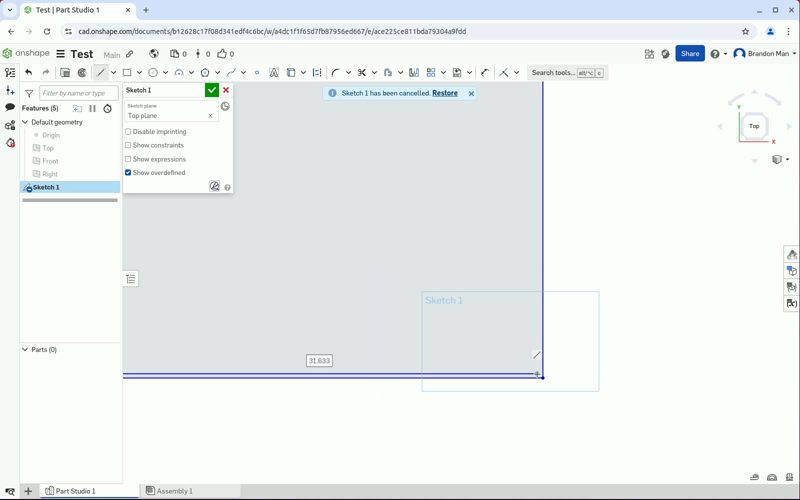
scroll(-6)
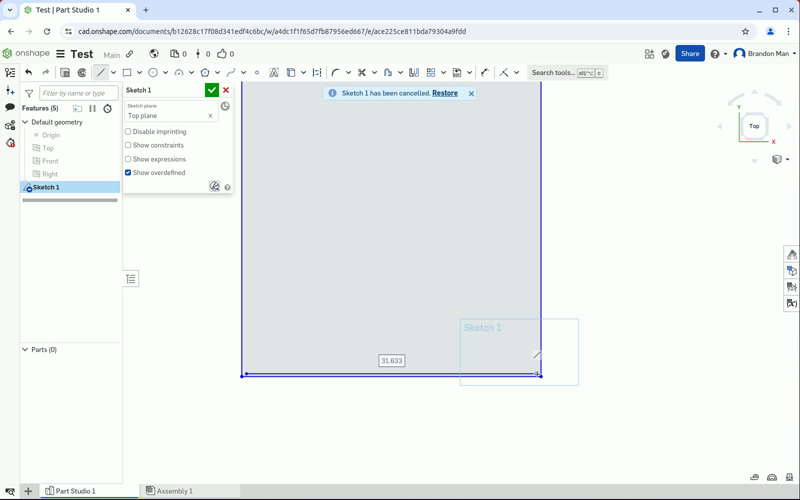
scroll(-6)
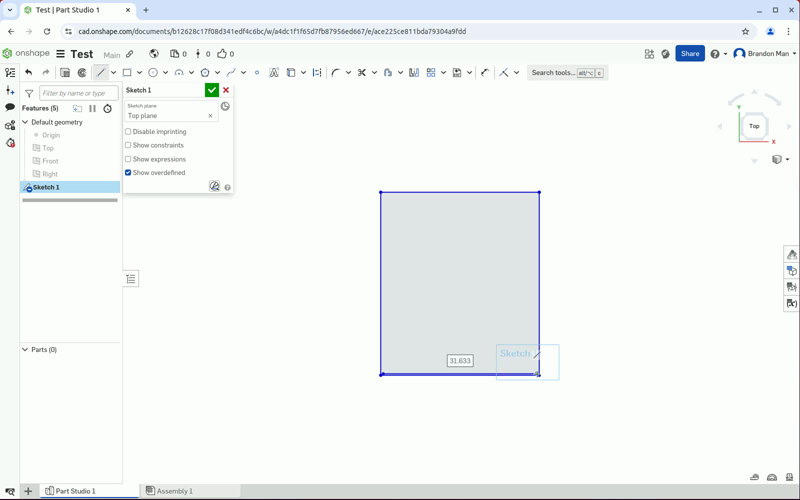
key_up(shift)
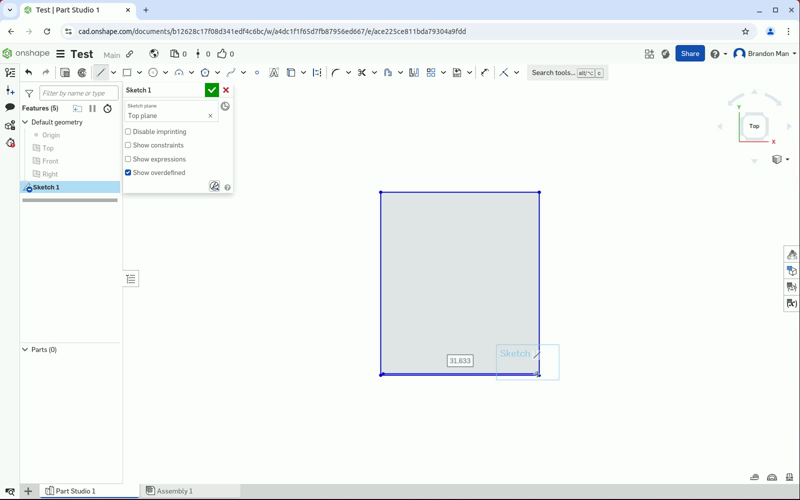
key_down(shift)
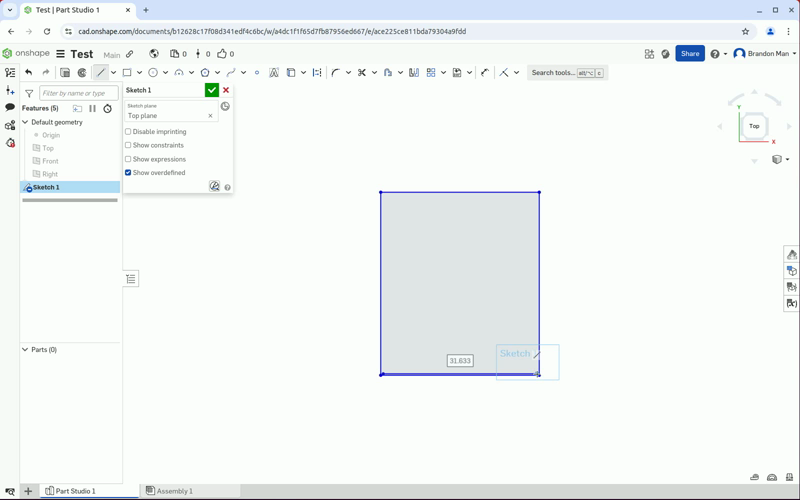
mouse_move(537, 194)
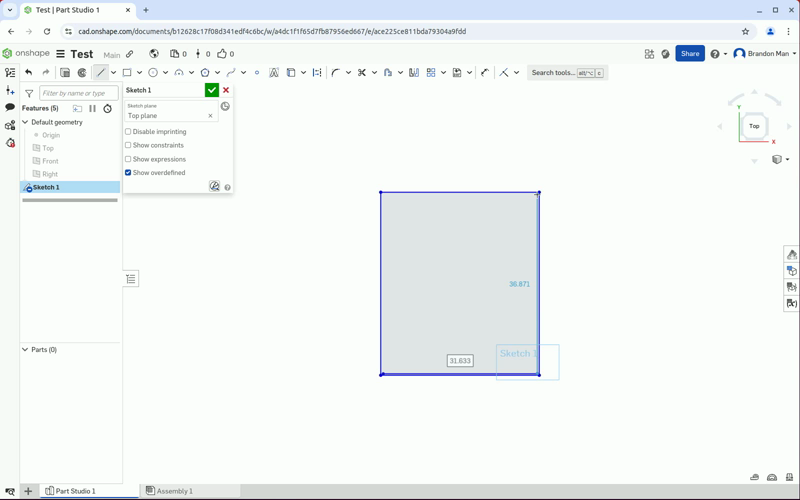
scroll(6)
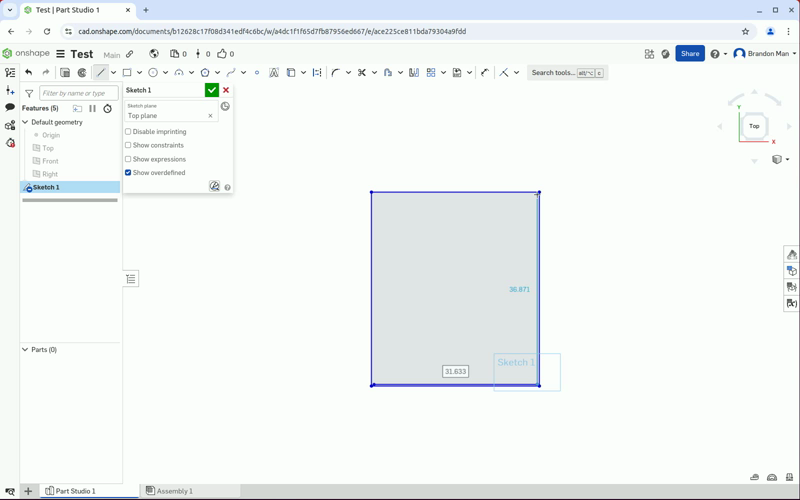
scroll(6)
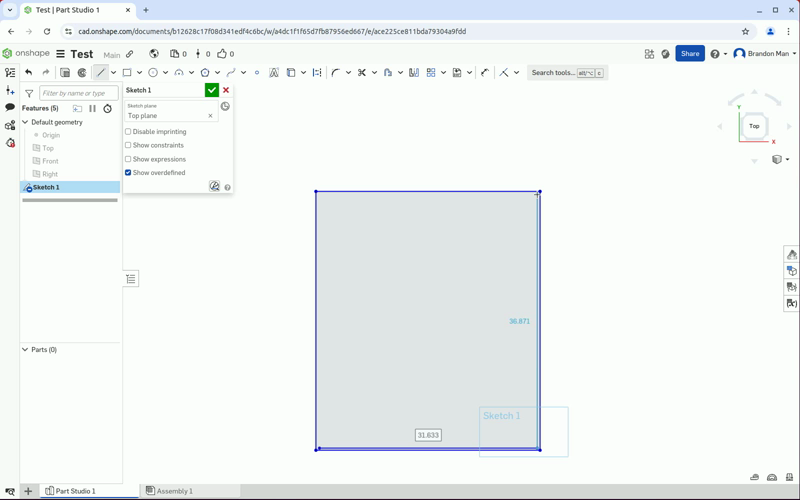
scroll(6)
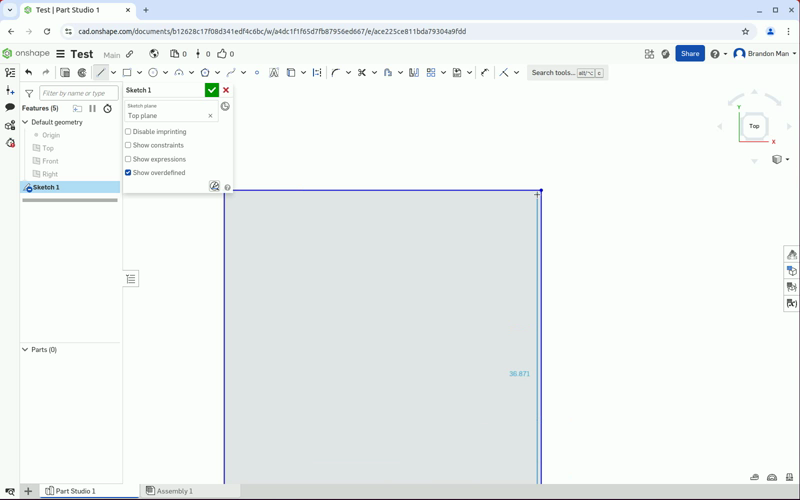
scroll(6)
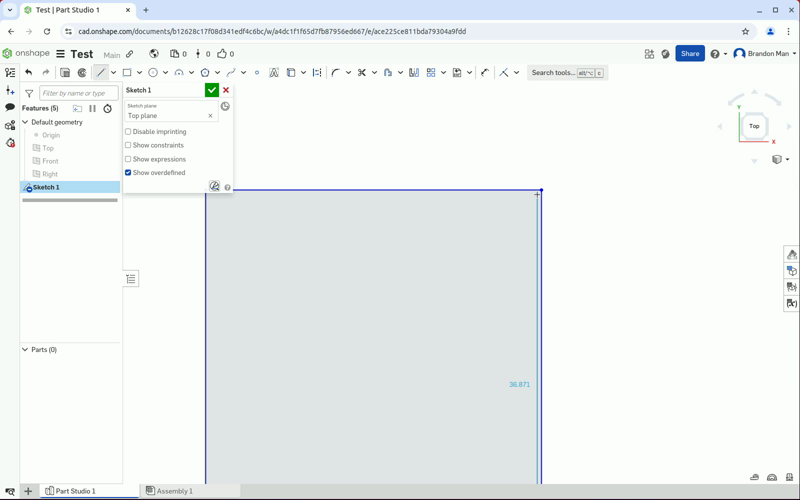
scroll(6)
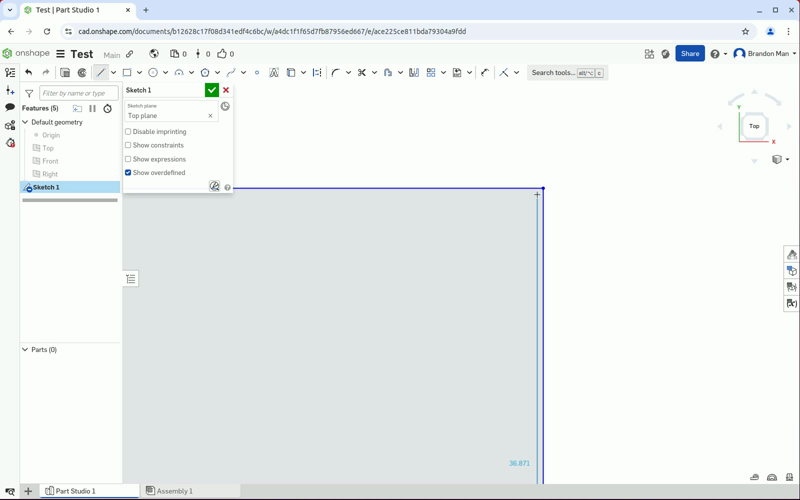
scroll(6)
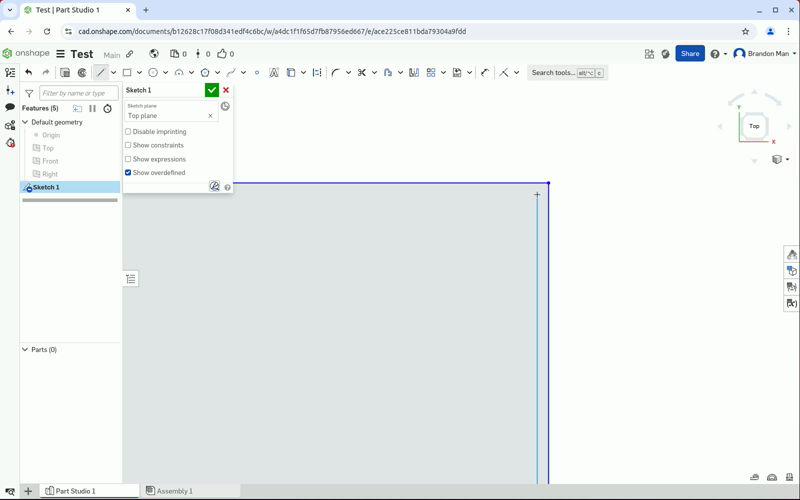
scroll(6)
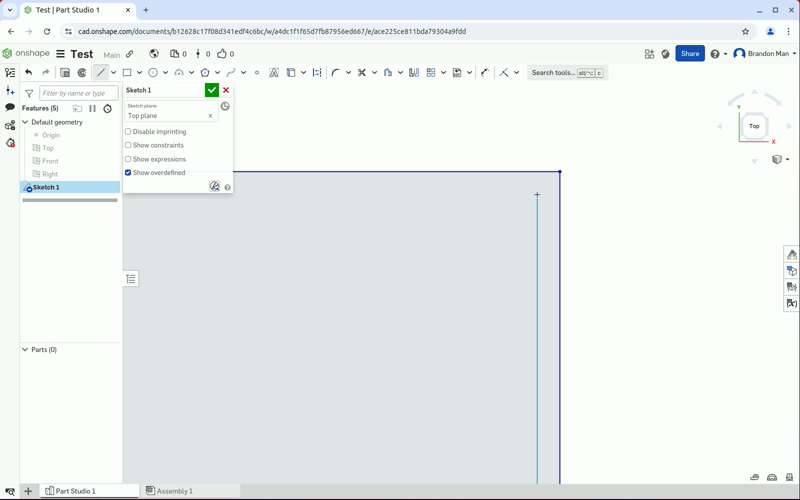
click(537, 194)
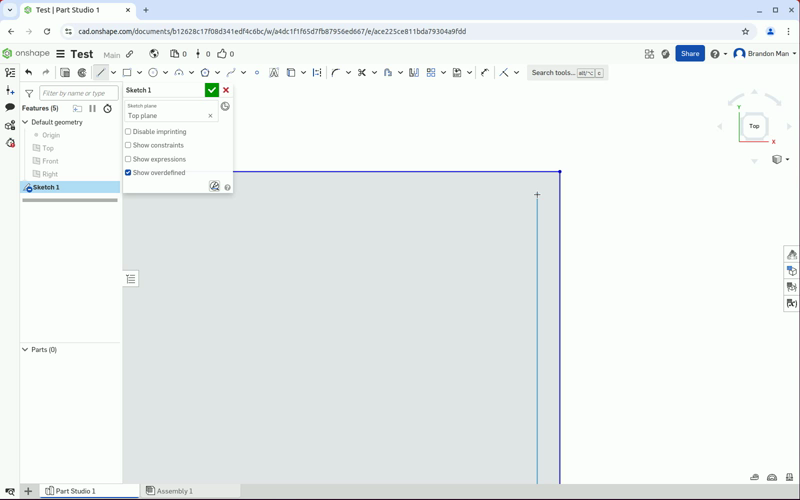
scroll(-6)
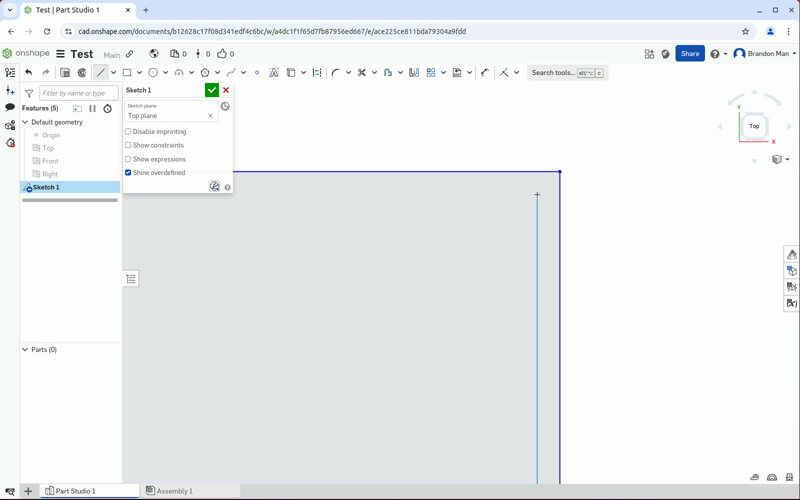
scroll(-6)
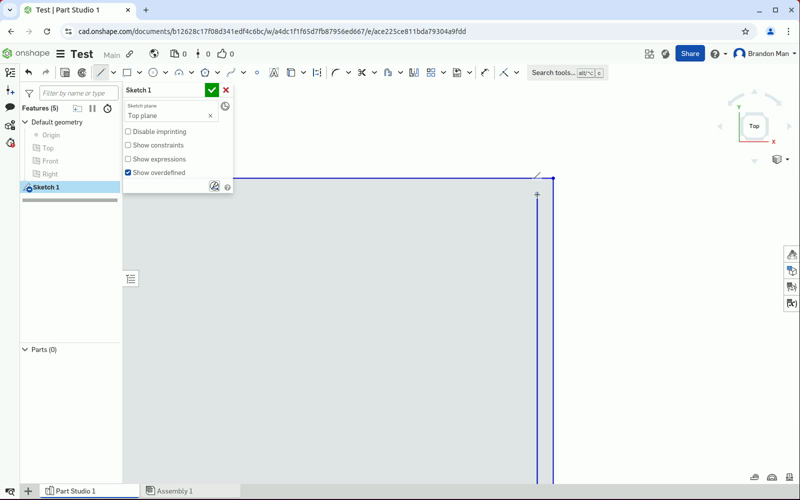
scroll(-6)
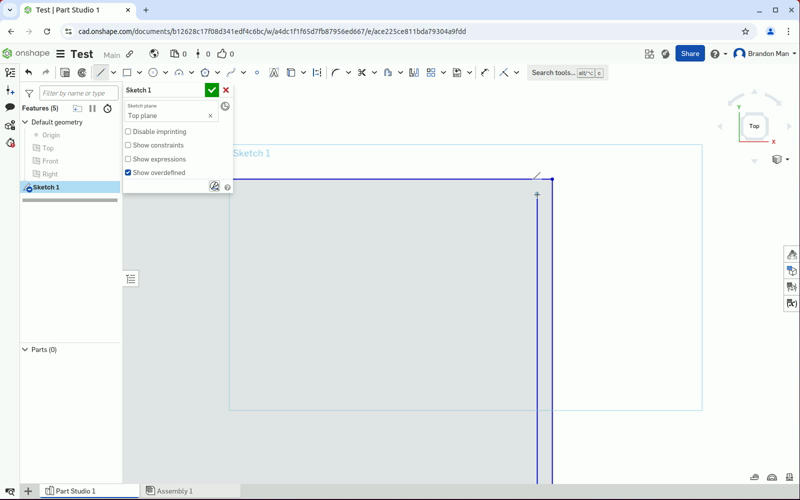
scroll(-6)
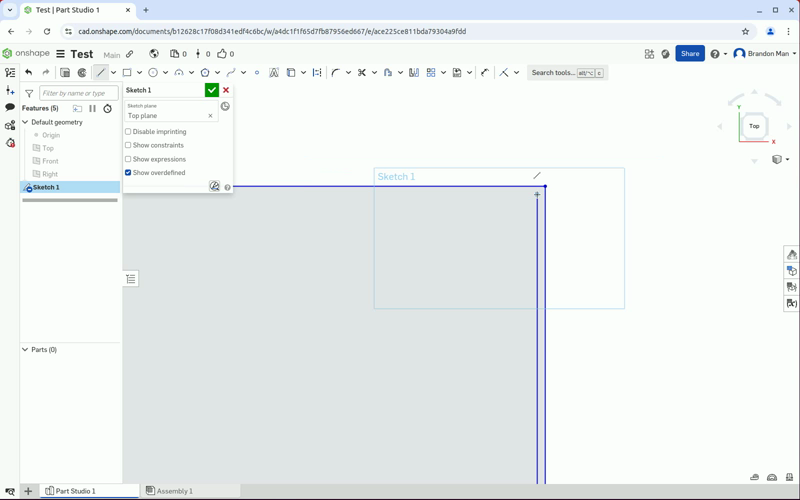
scroll(-6)
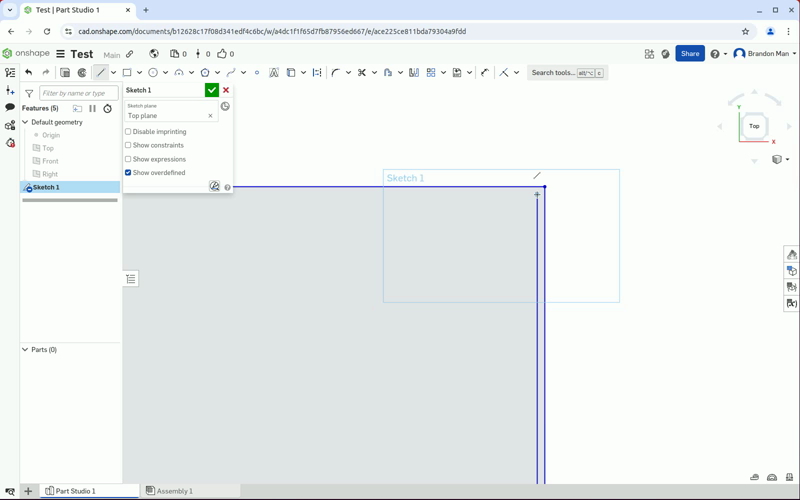
scroll(-6)
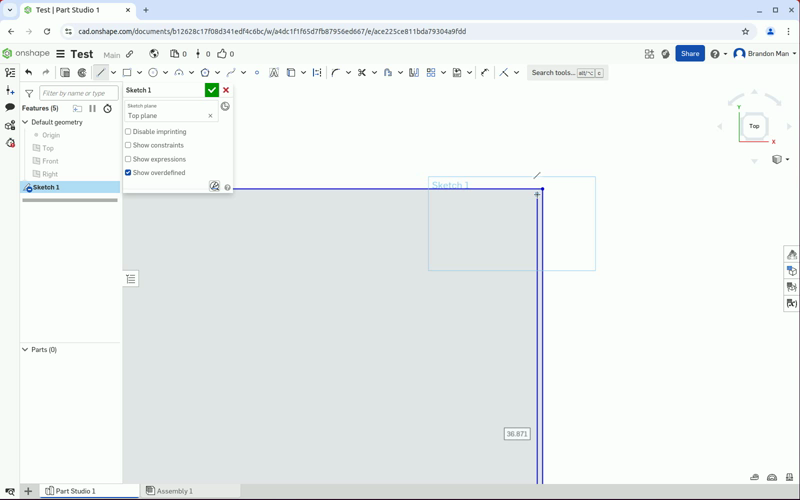
scroll(-6)
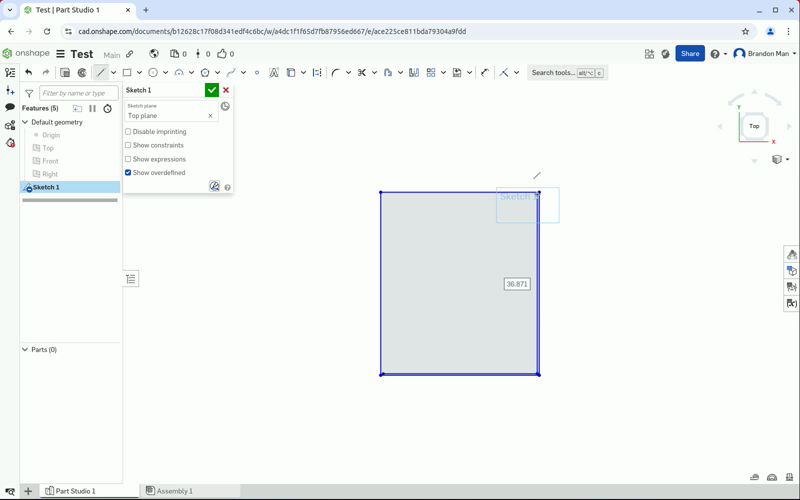
key_up(shift)
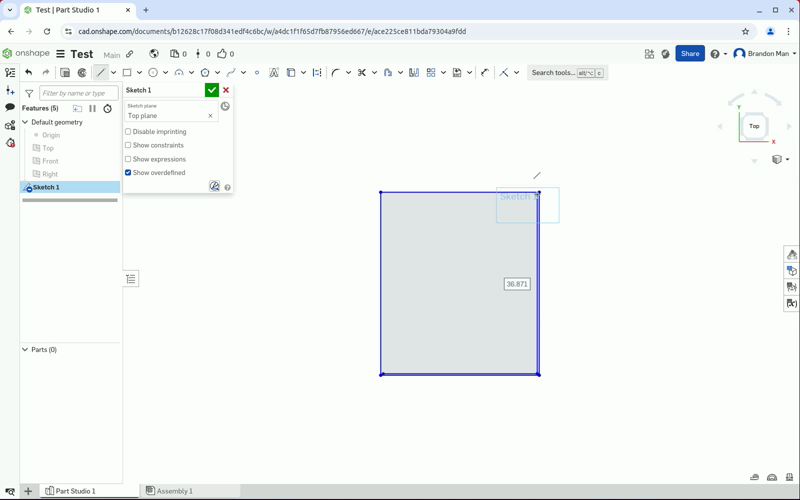
key_down(shift)
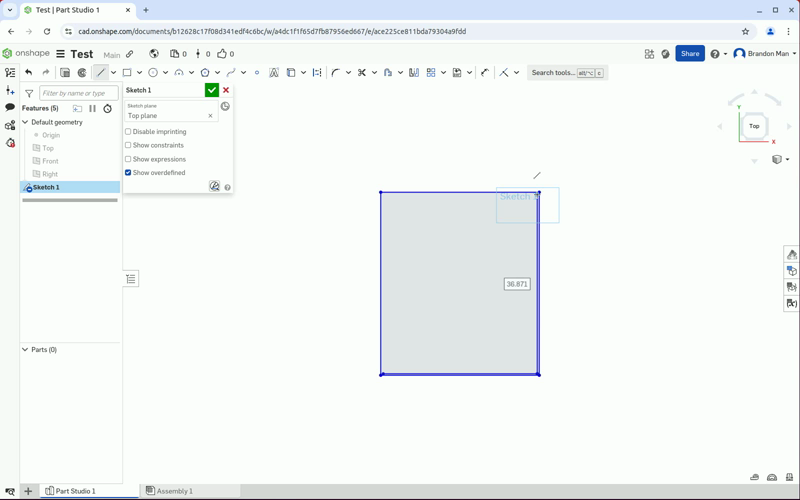
mouse_move(383, 194)
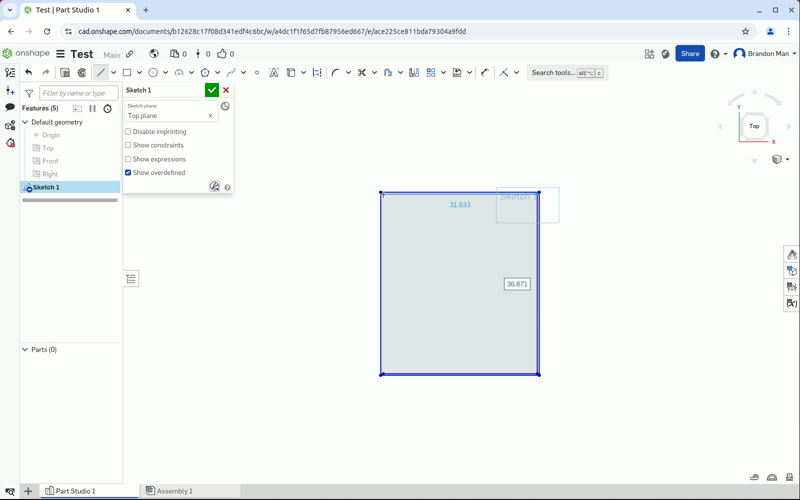
scroll(6)
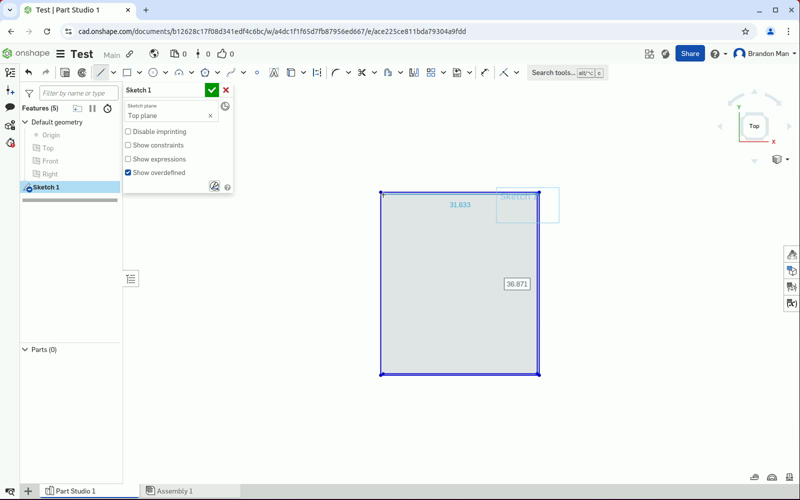
scroll(6)
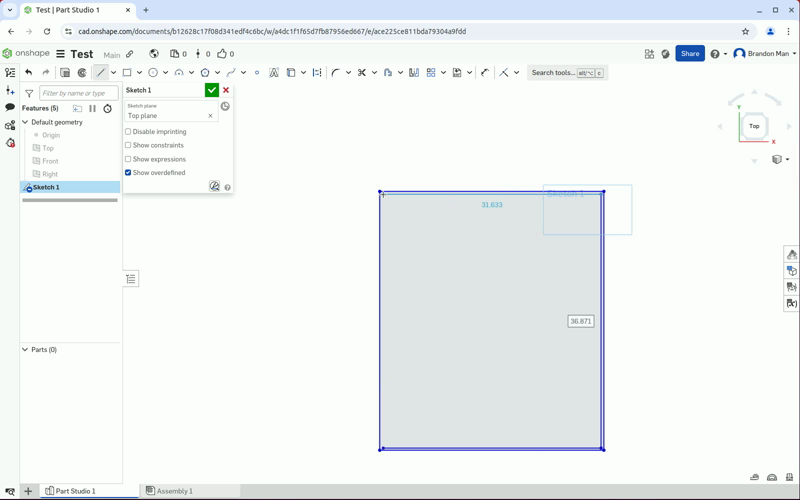
scroll(6)
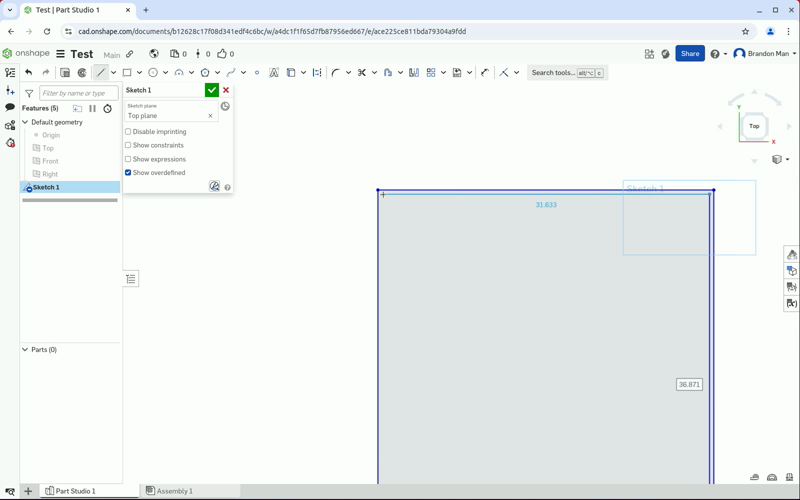
scroll(6)
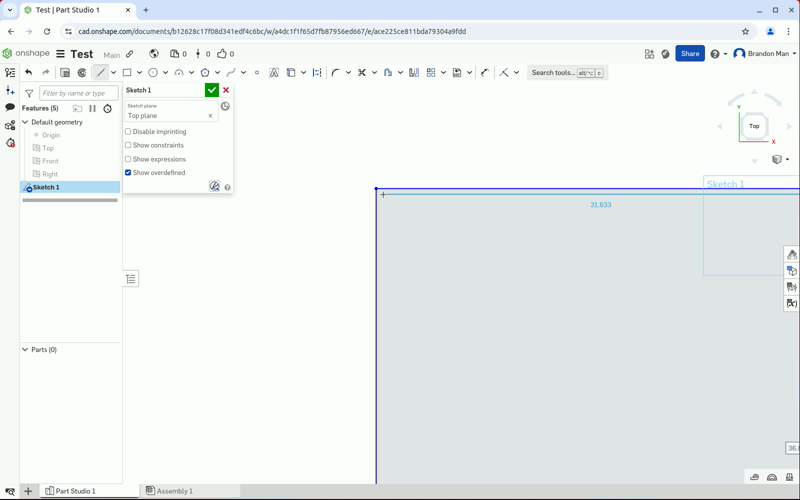
scroll(6)
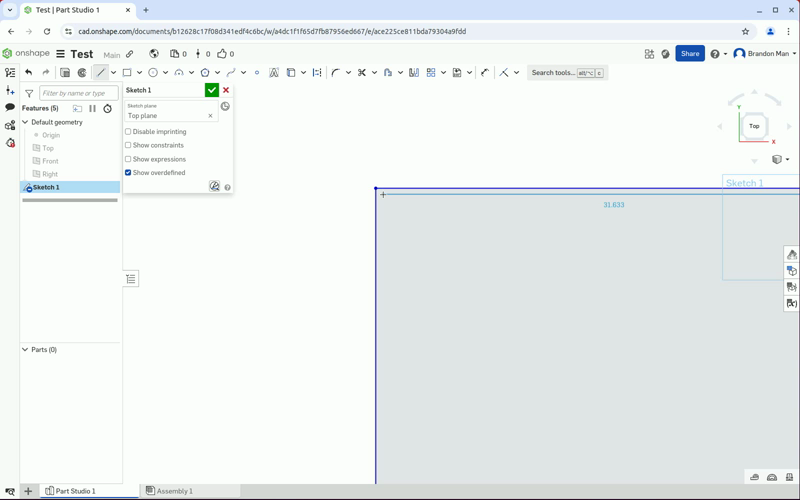
scroll(6)
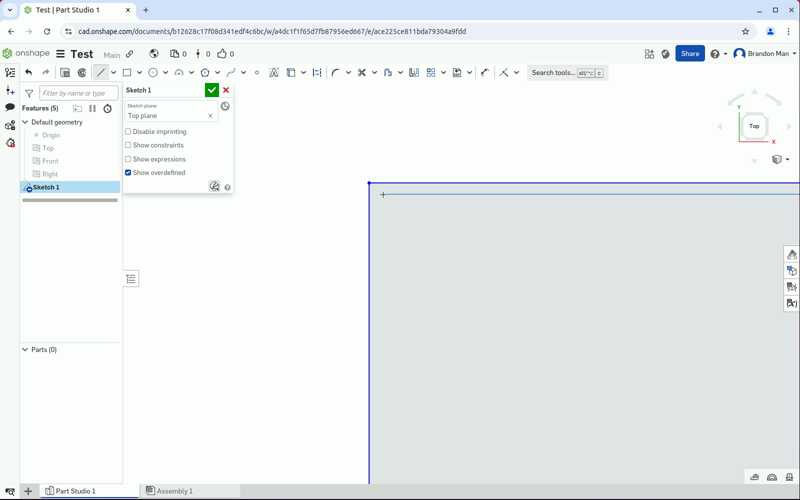
scroll(6)
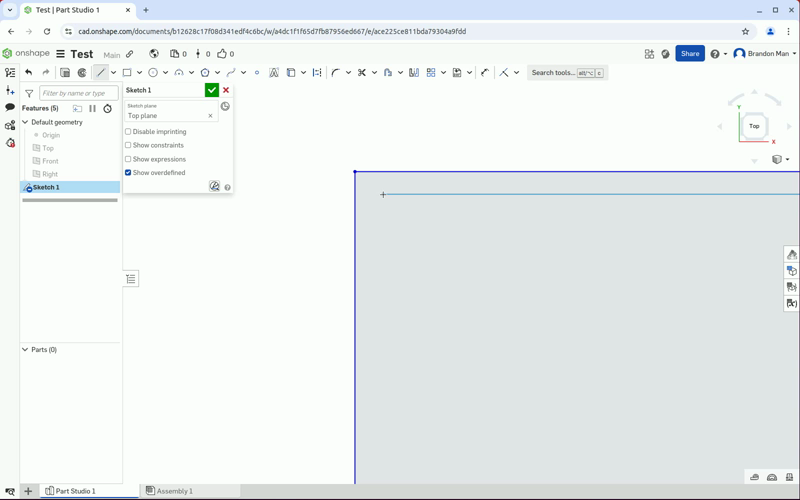
click(383, 194)
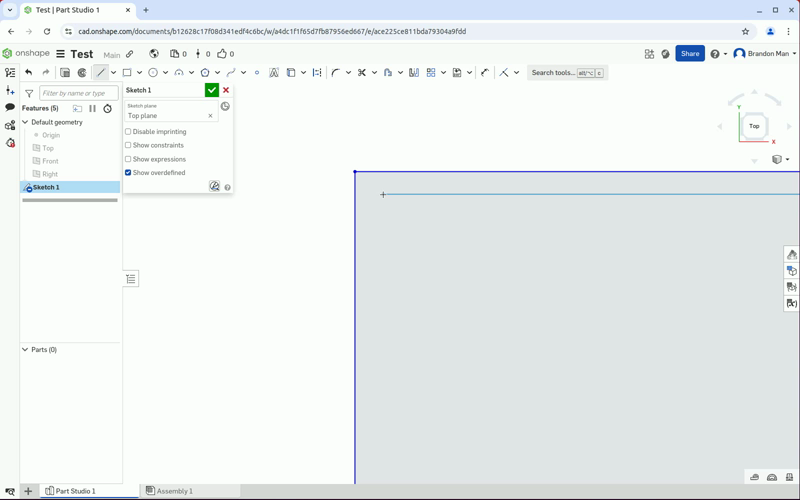
scroll(-6)
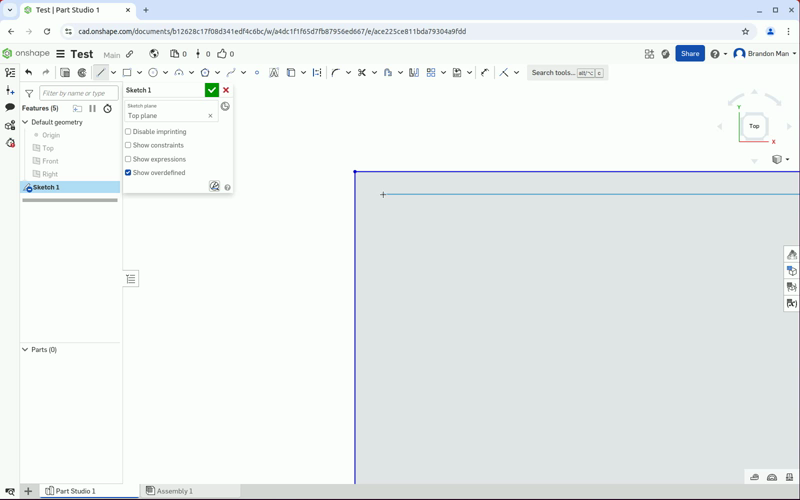
scroll(-6)
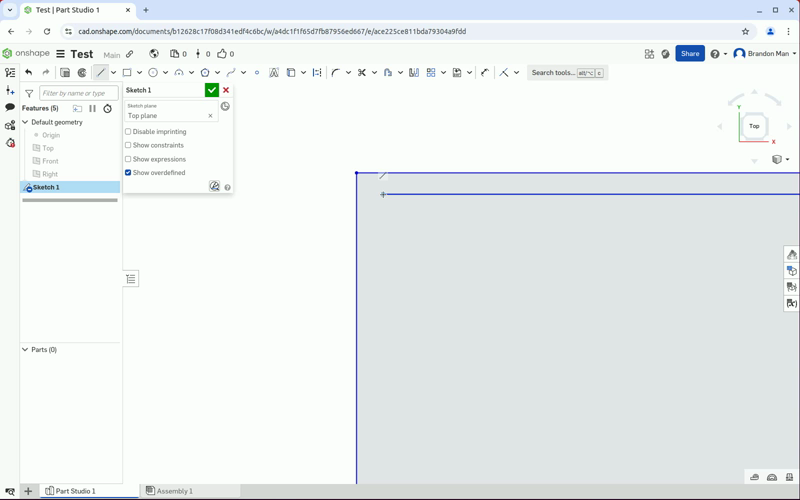
scroll(-6)
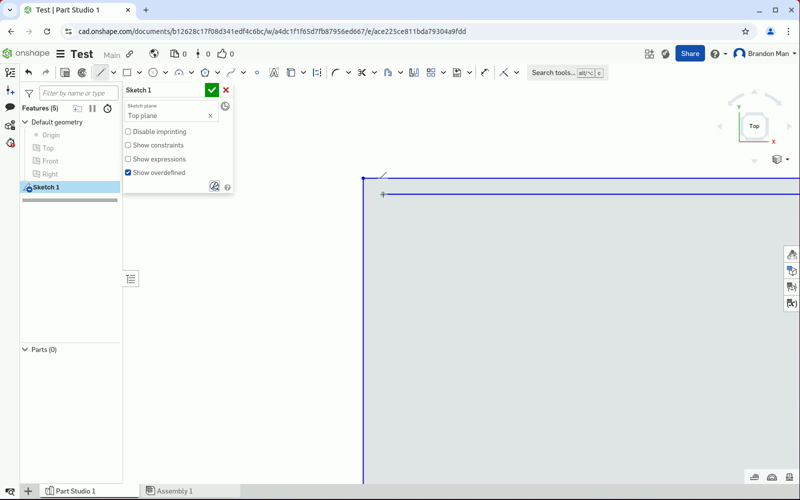
scroll(-6)
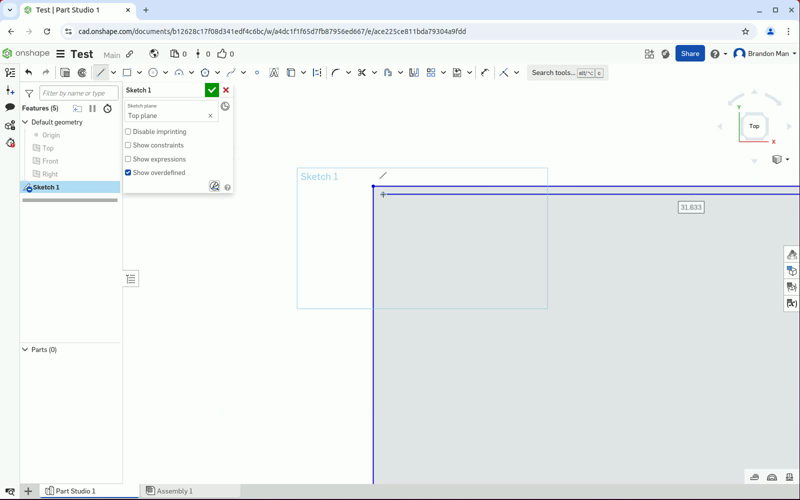
scroll(-6)
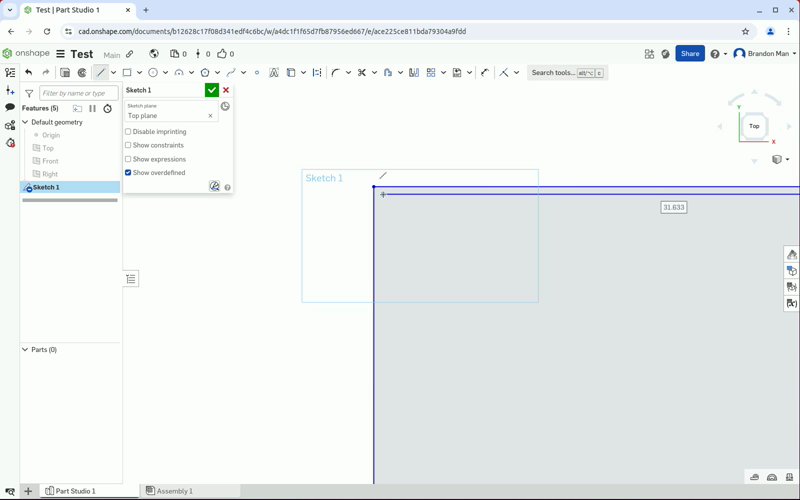
scroll(-6)
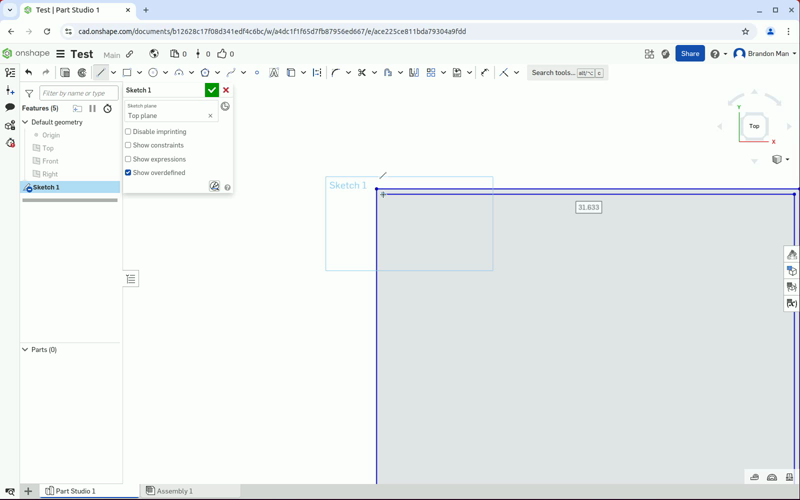
scroll(-6)
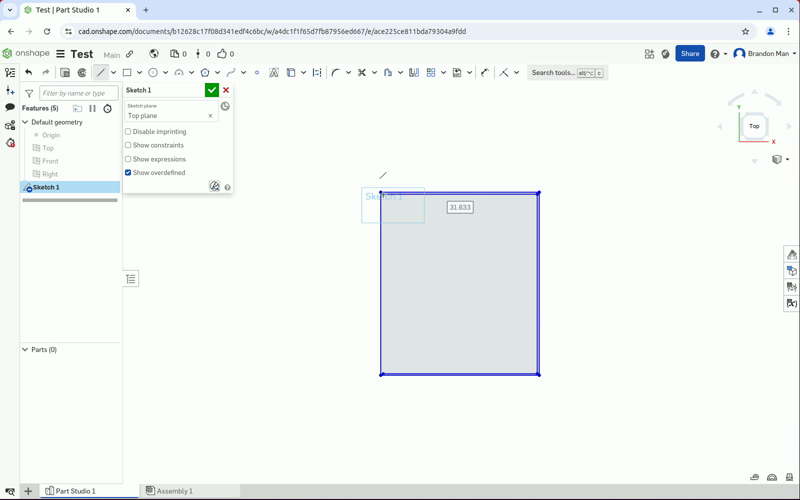
key_up(shift)
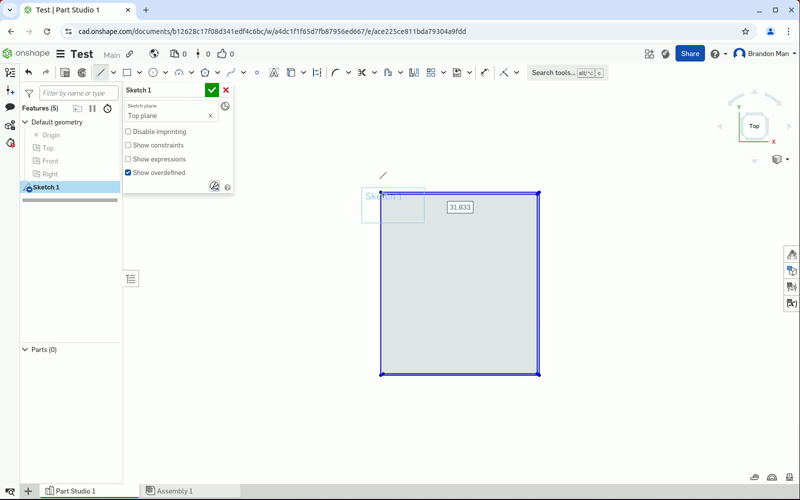
key_down(shift)
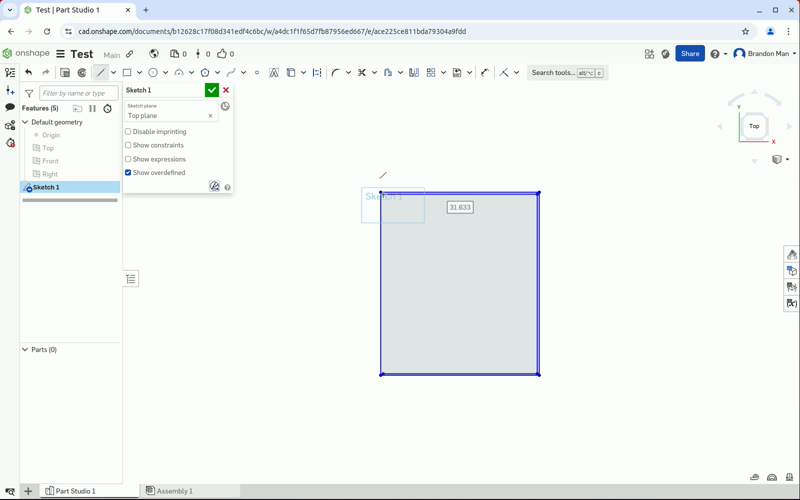
mouse_move(383, 373)
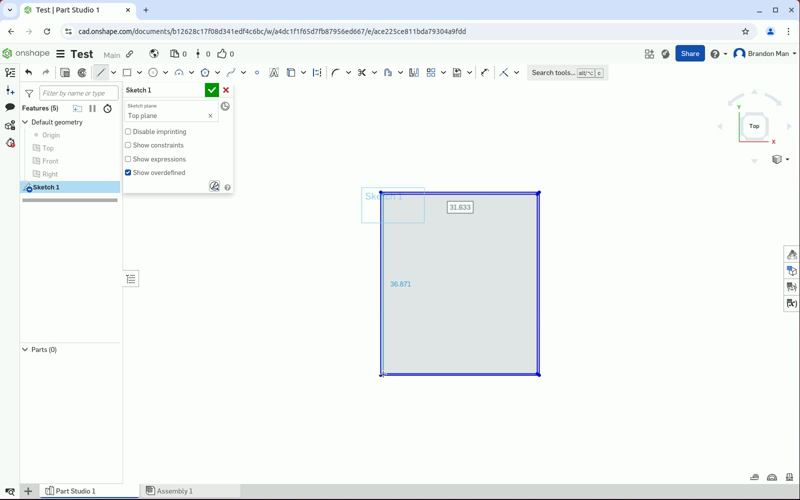
scroll(6)
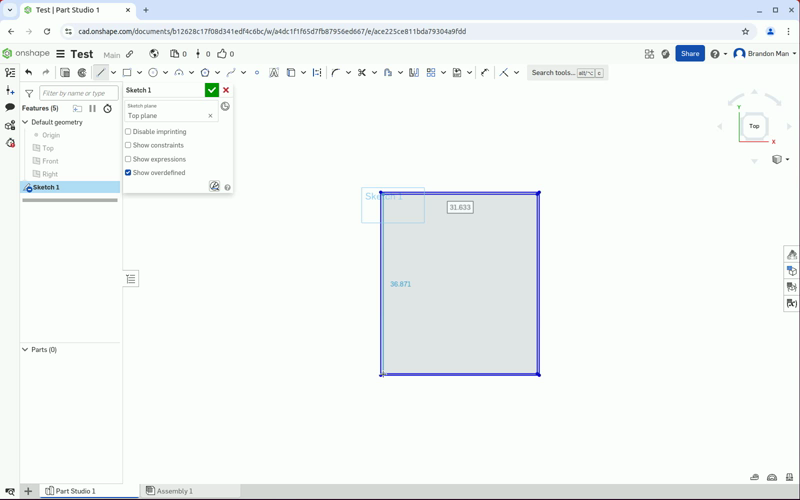
scroll(6)
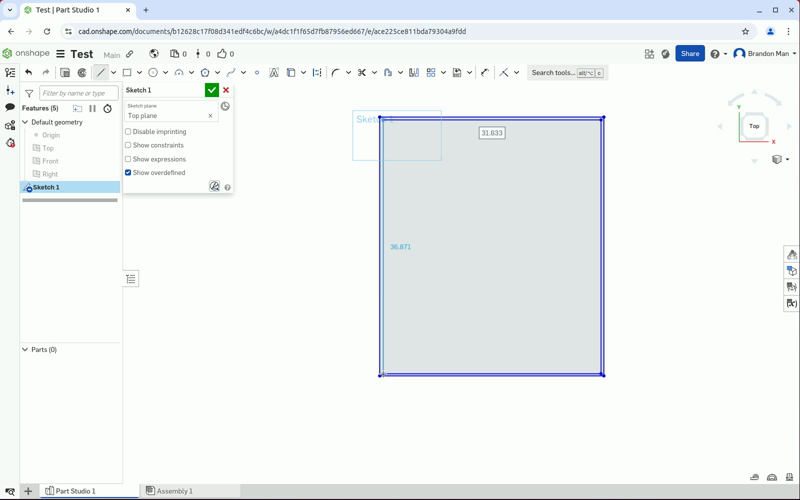
scroll(6)
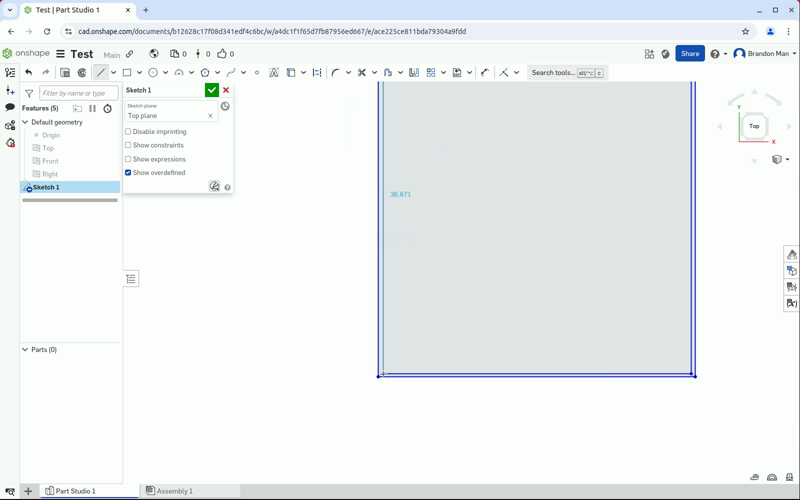
scroll(6)
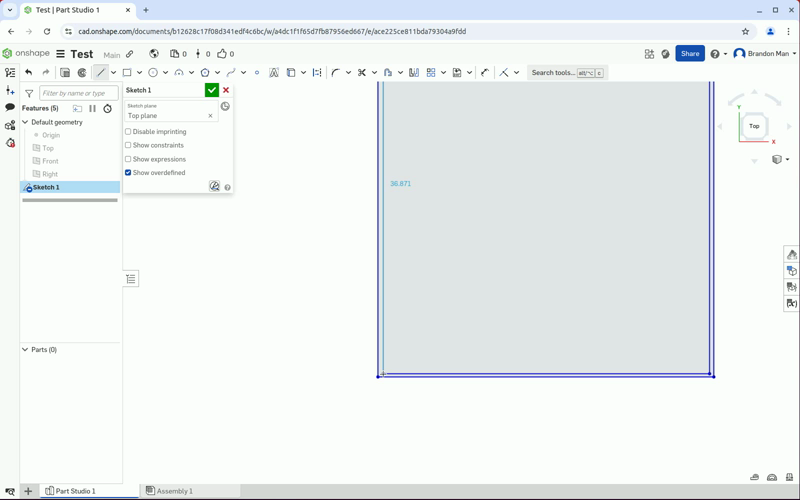
scroll(6)
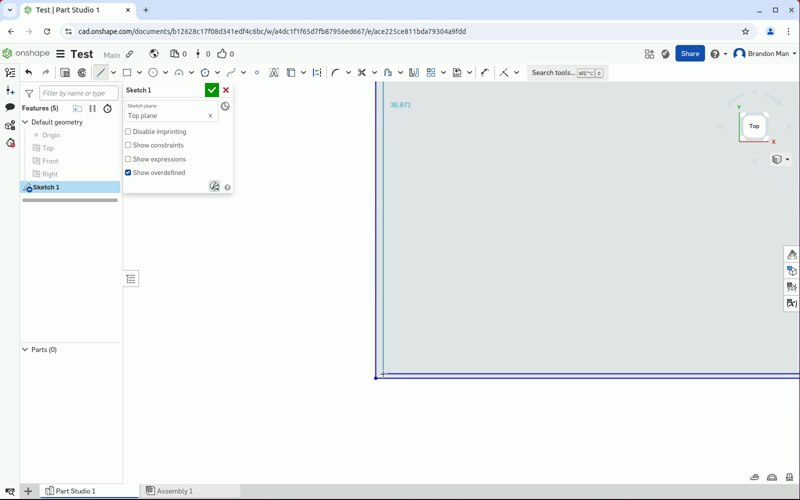
scroll(6)
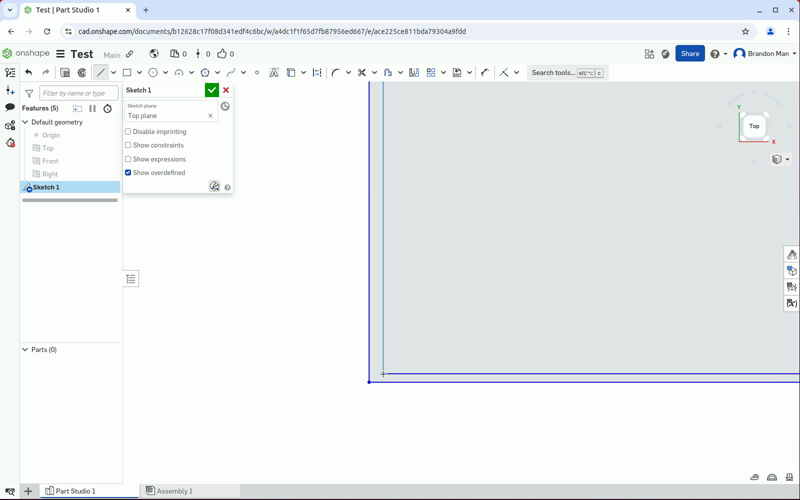
scroll(6)
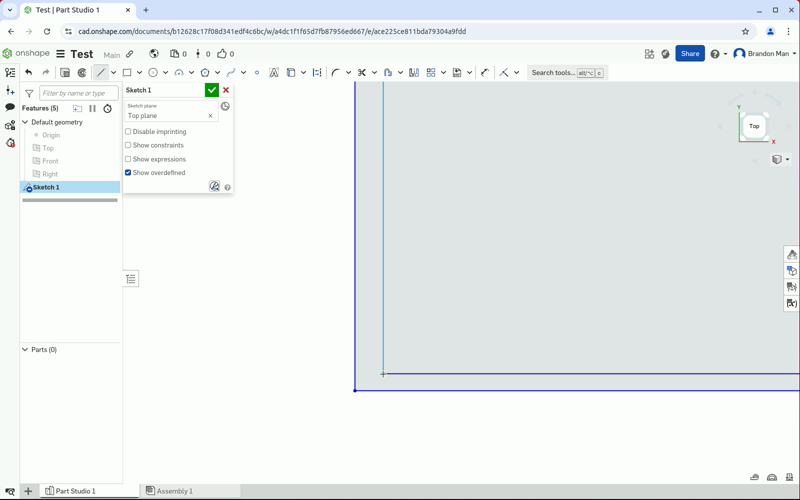
key_up(shift)
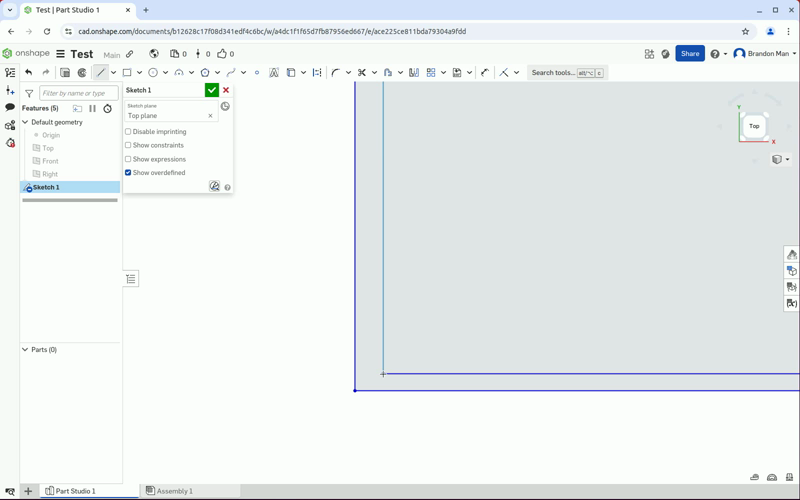
click(383, 373)
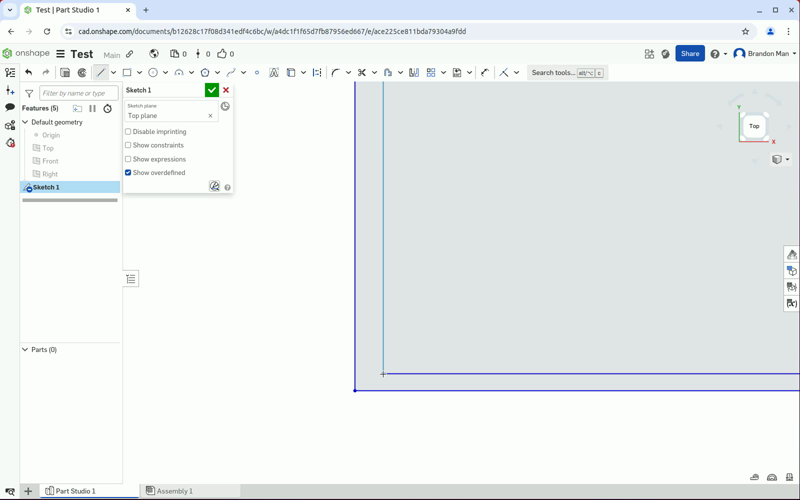
scroll(-6)
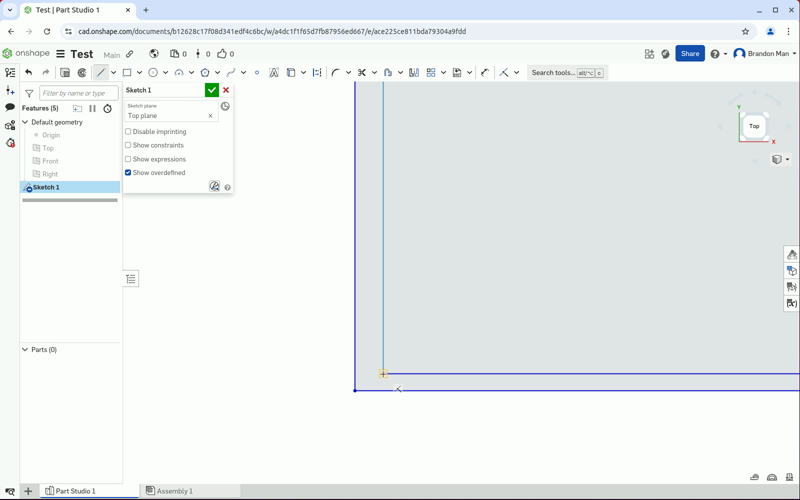
scroll(-6)
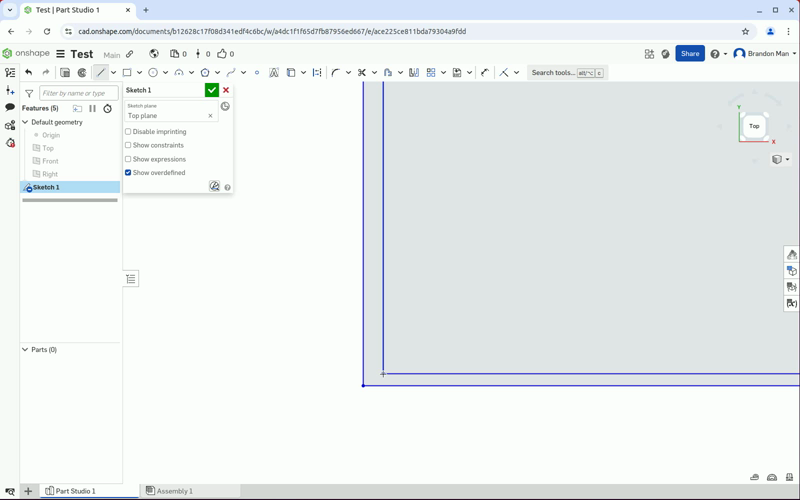
scroll(-6)
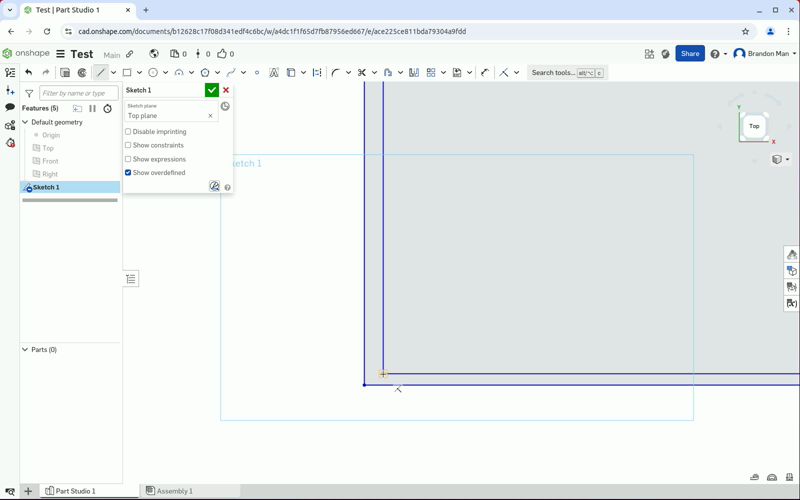
scroll(-6)
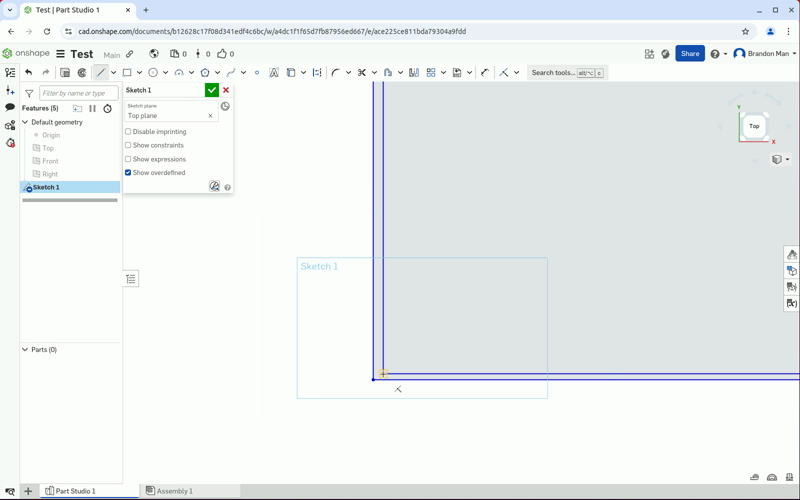
scroll(-6)
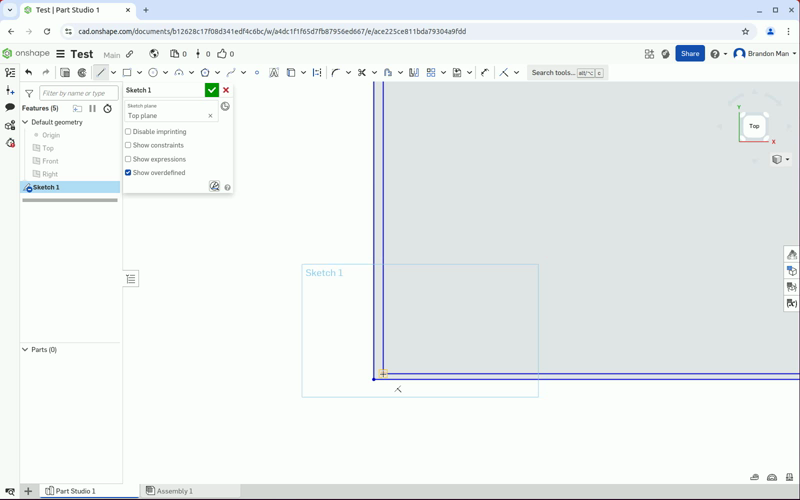
scroll(-6)
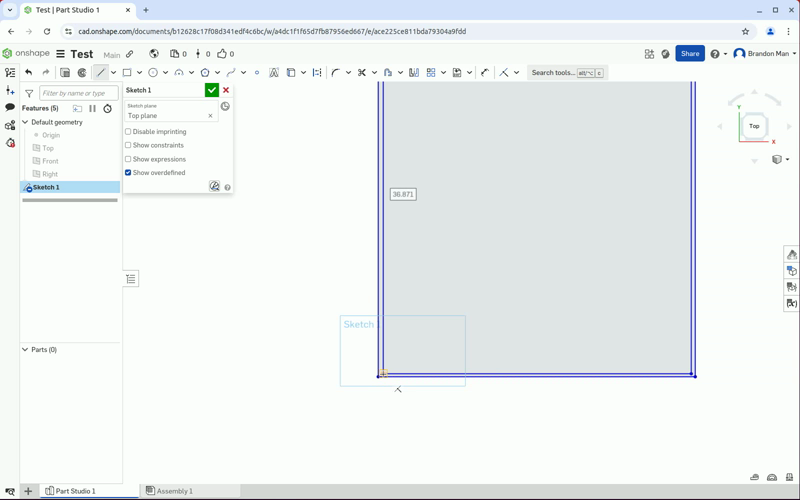
scroll(-6)
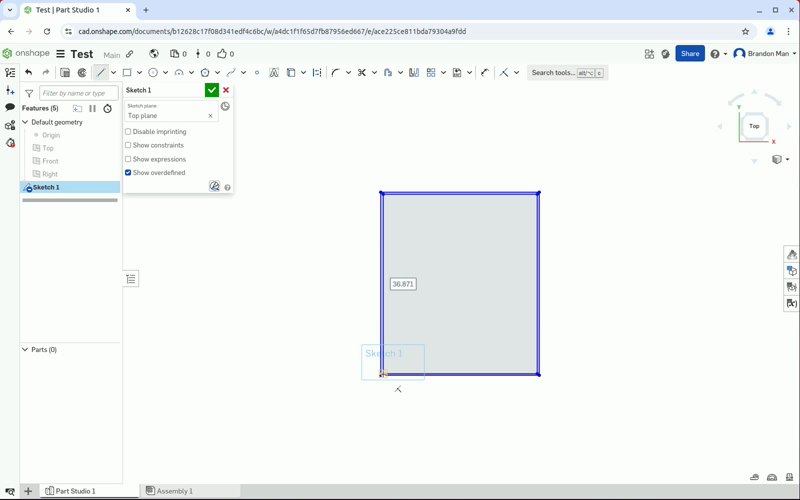
key(esc)
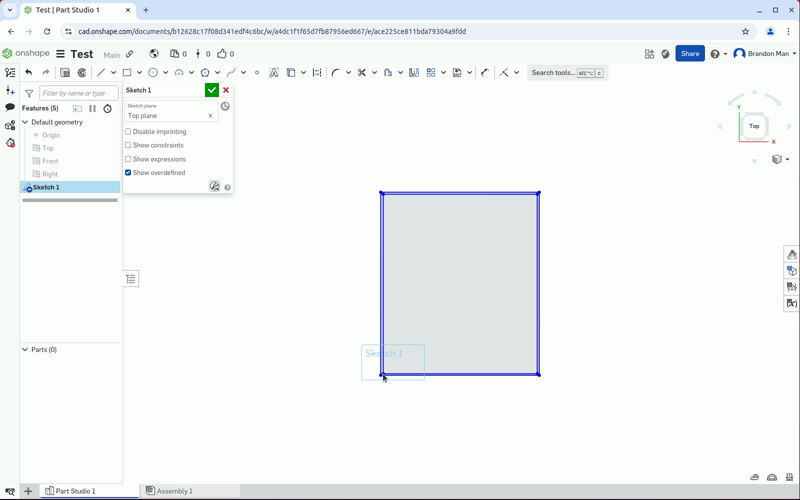
mouse_move(538, 236)
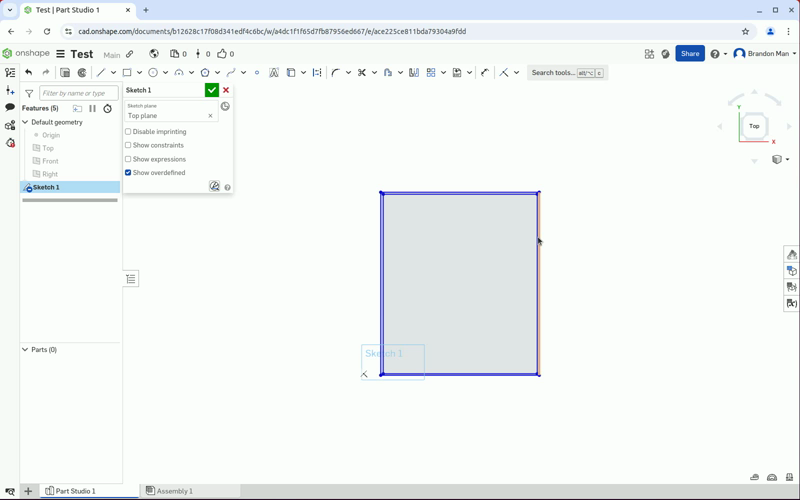
scroll(6)
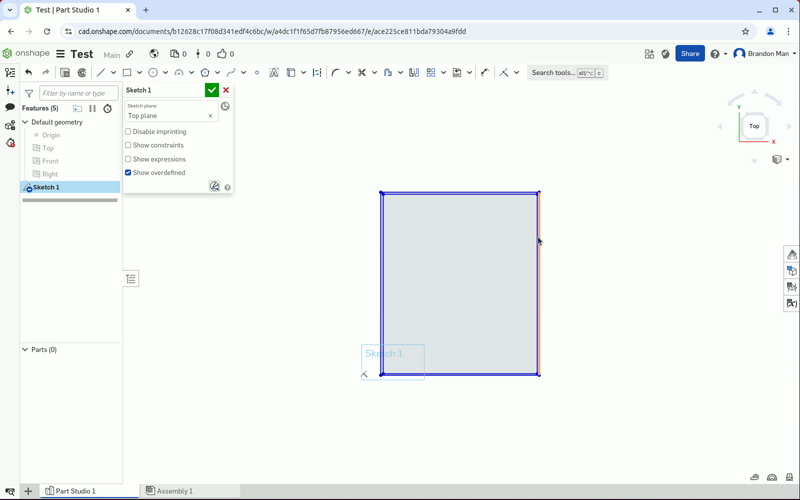
scroll(6)
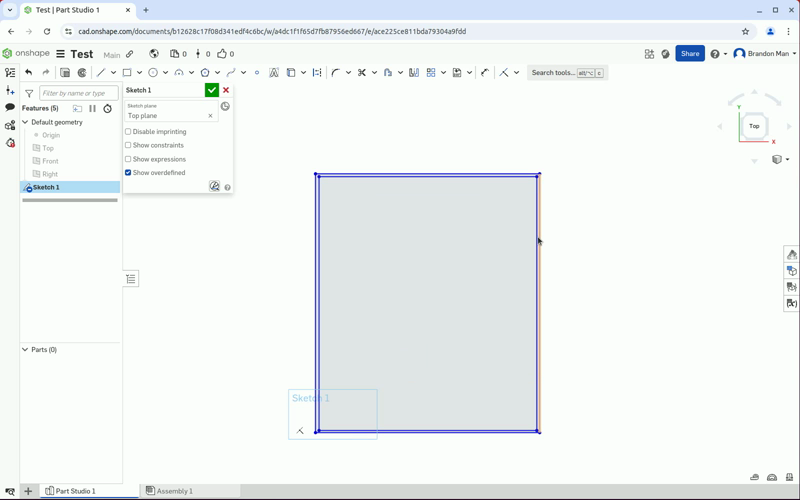
scroll(6)
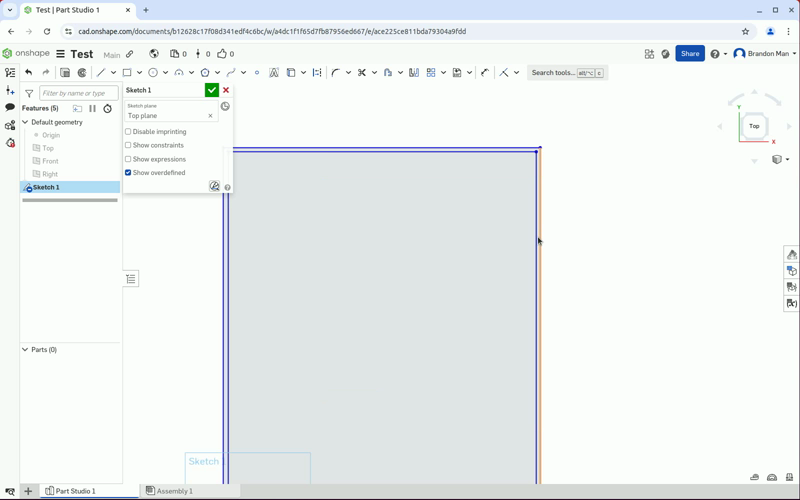
scroll(6)
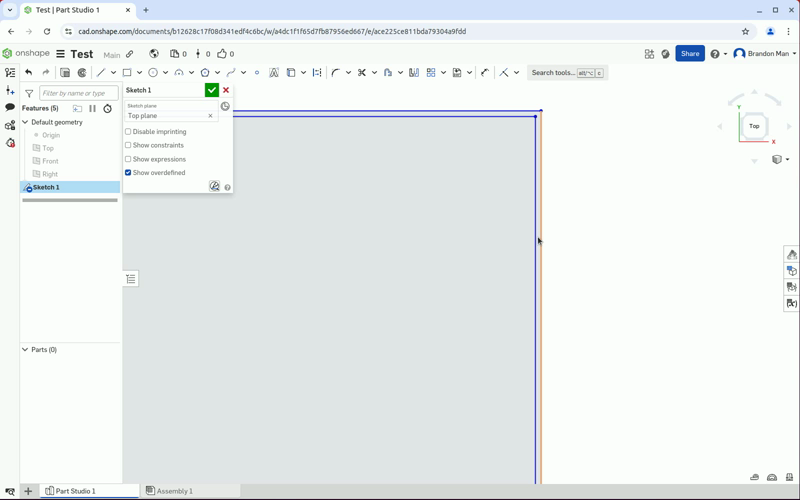
scroll(6)
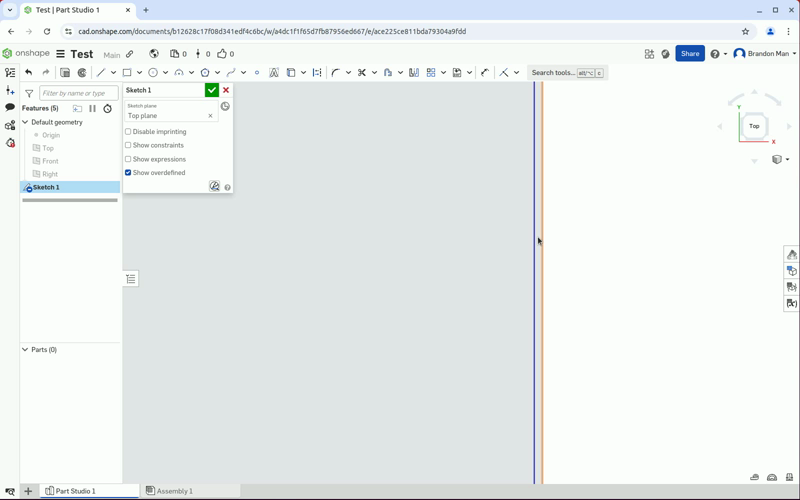
scroll(6)
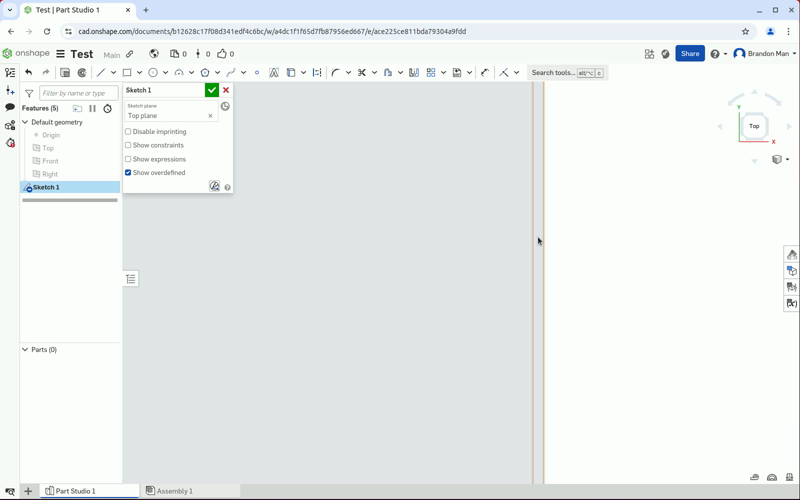
scroll(6)
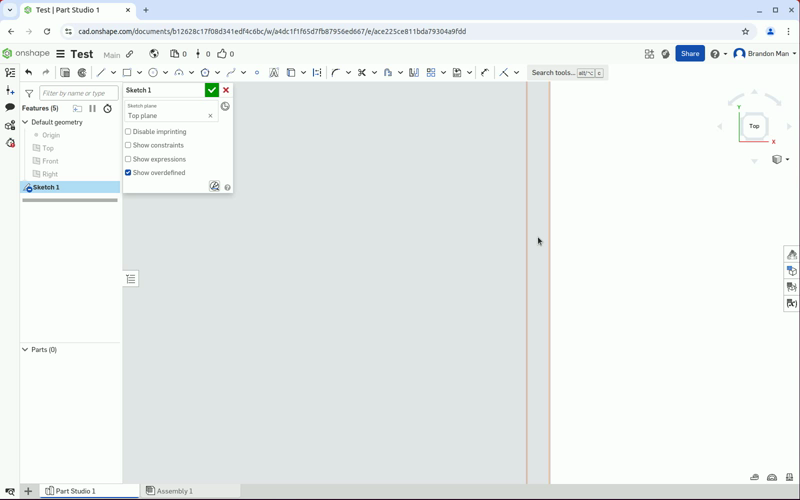
click(538, 236)
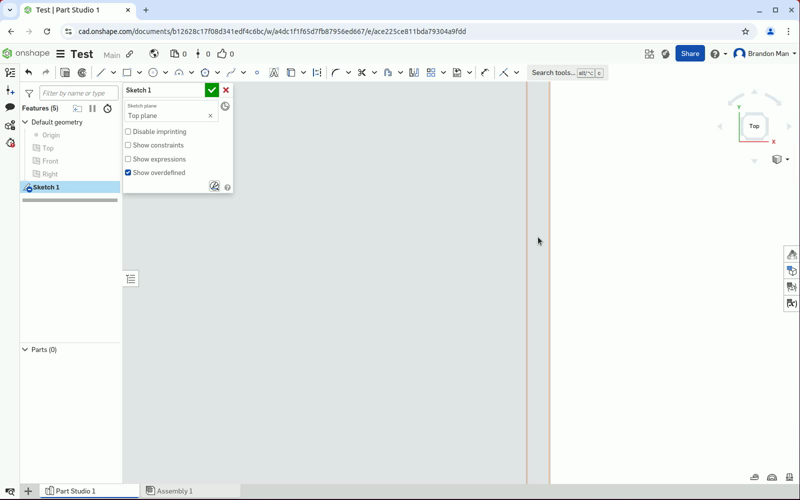
scroll(-6)
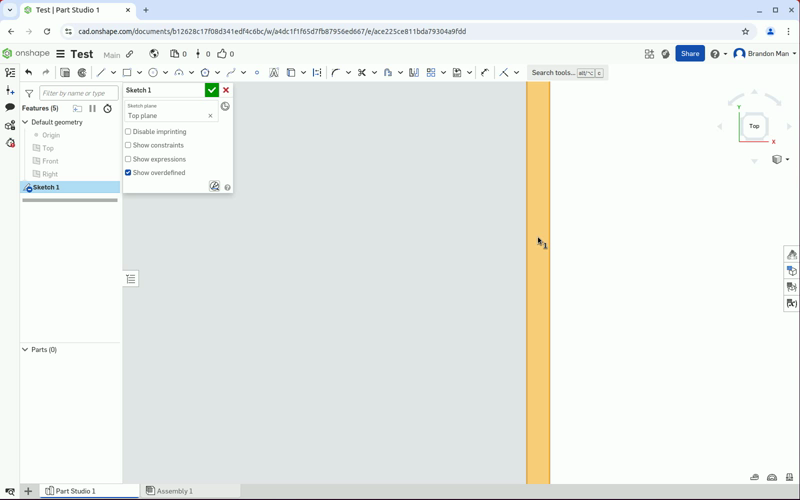
scroll(-6)
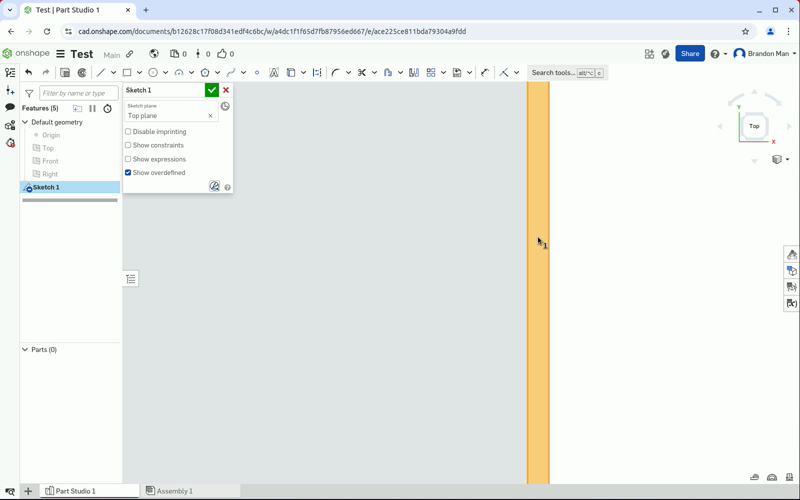
scroll(-6)
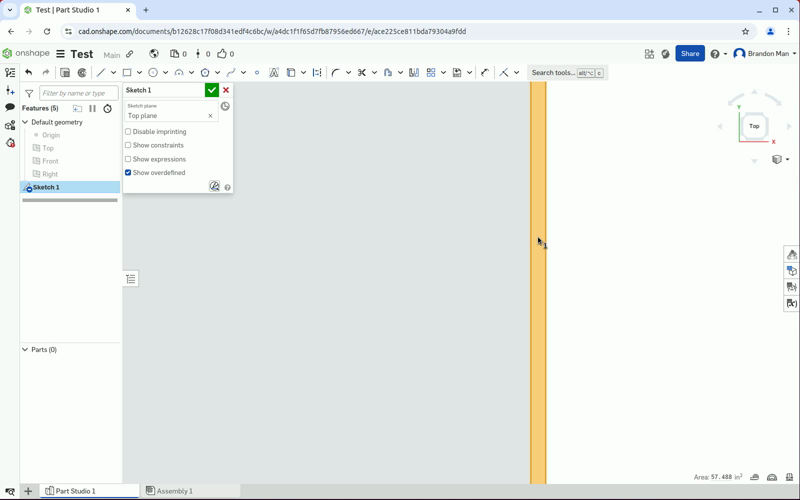
scroll(-6)
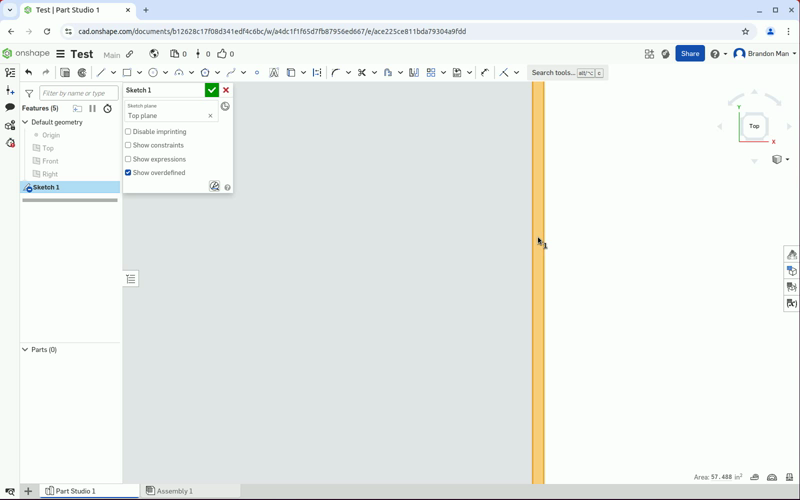
scroll(-6)
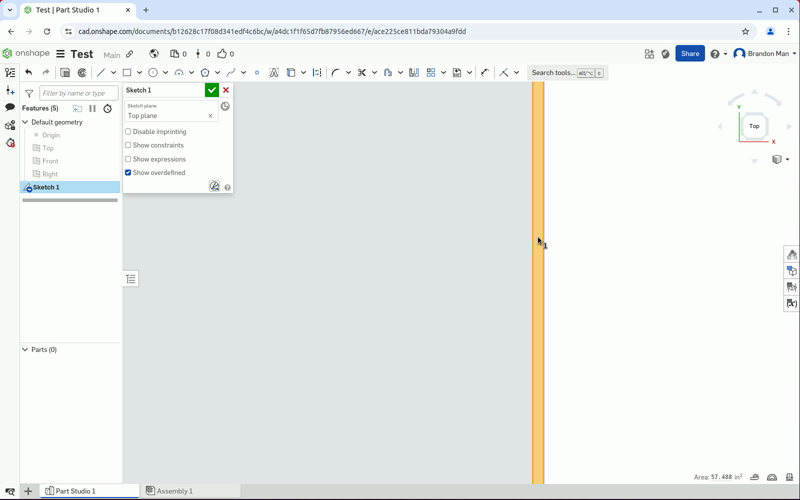
scroll(-6)
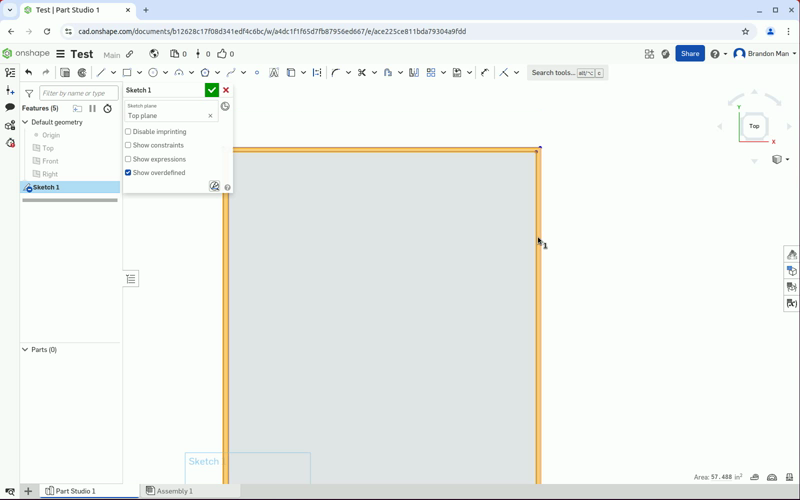
scroll(-6)
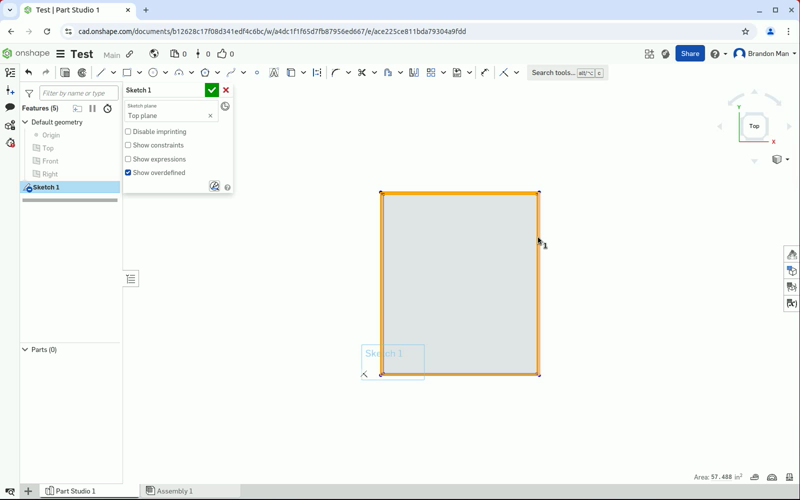
mouse_move(73, 352)
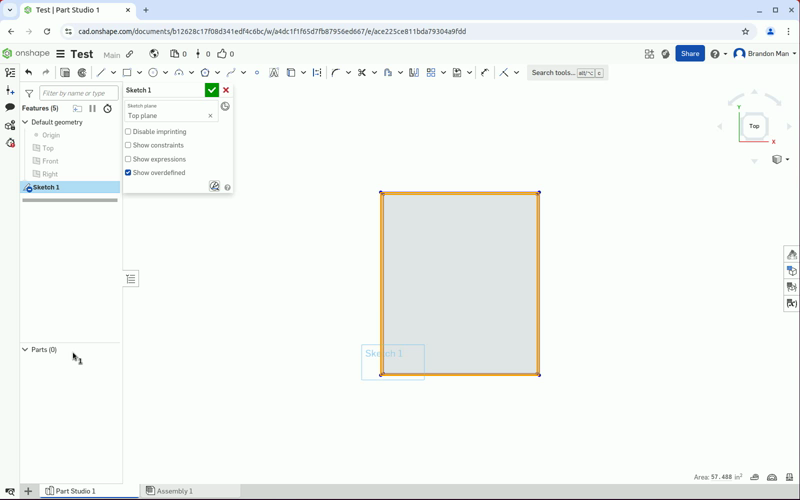
key(shift+y)
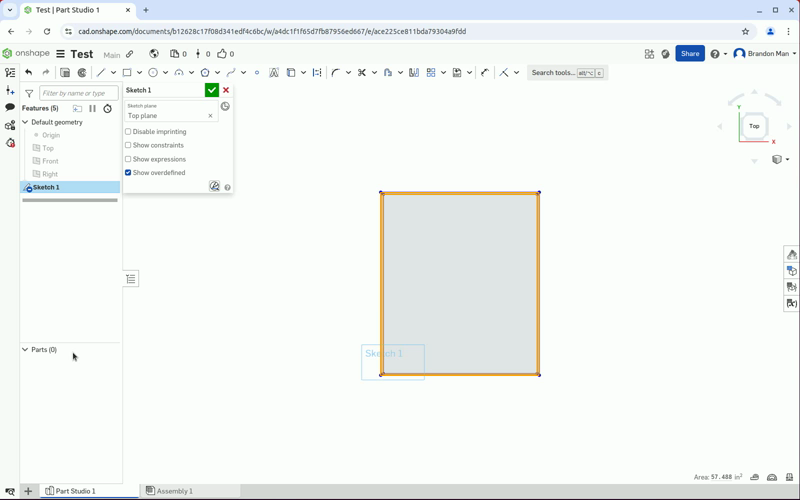
key(shift+e)
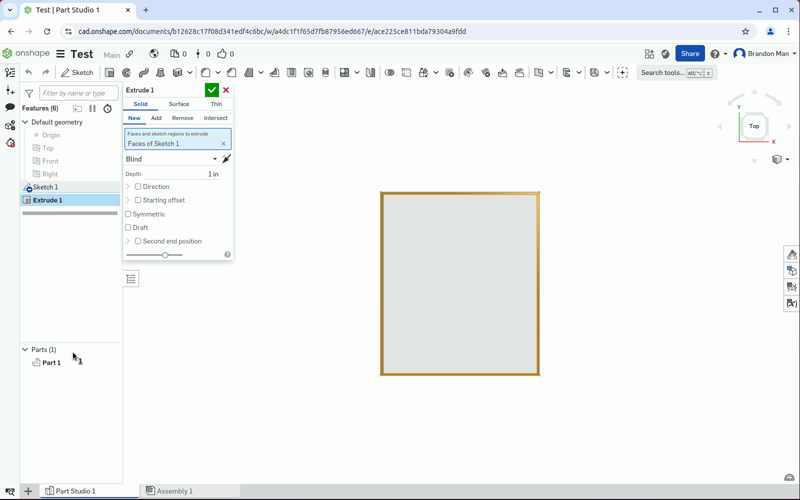
mouse_move(143, 106)
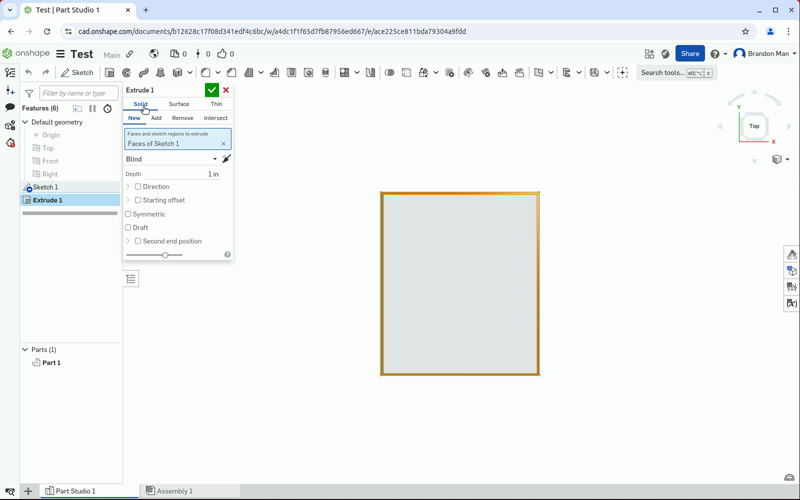
click(143, 106)
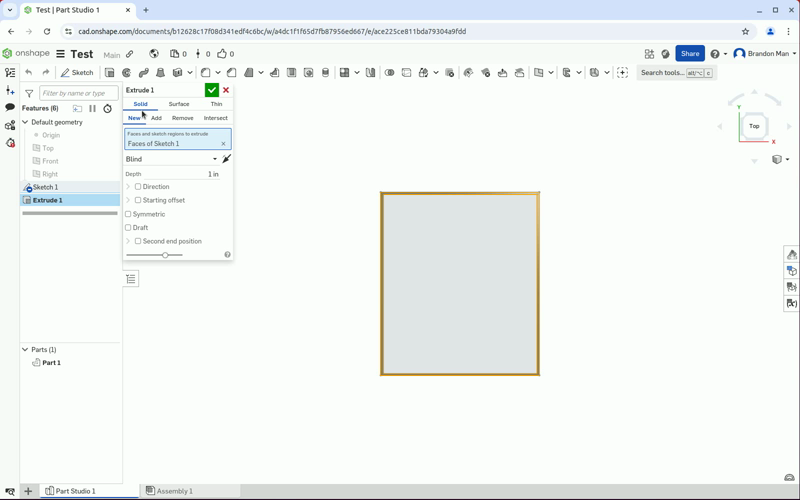
mouse_move(137, 120)
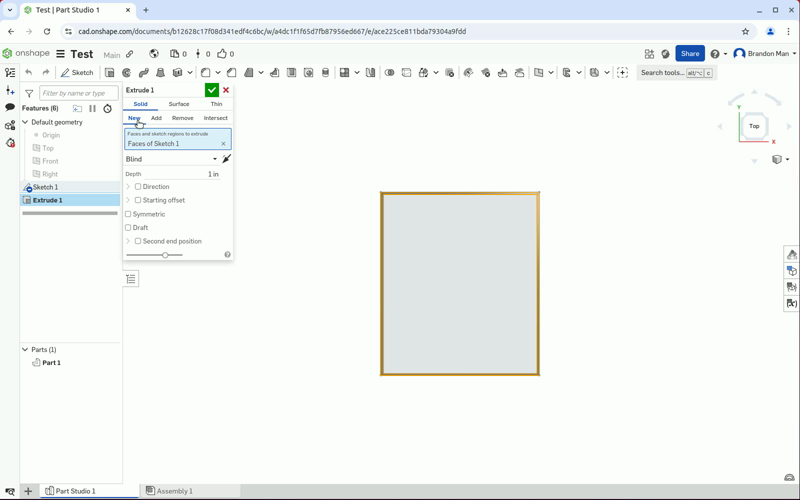
click(137, 120)
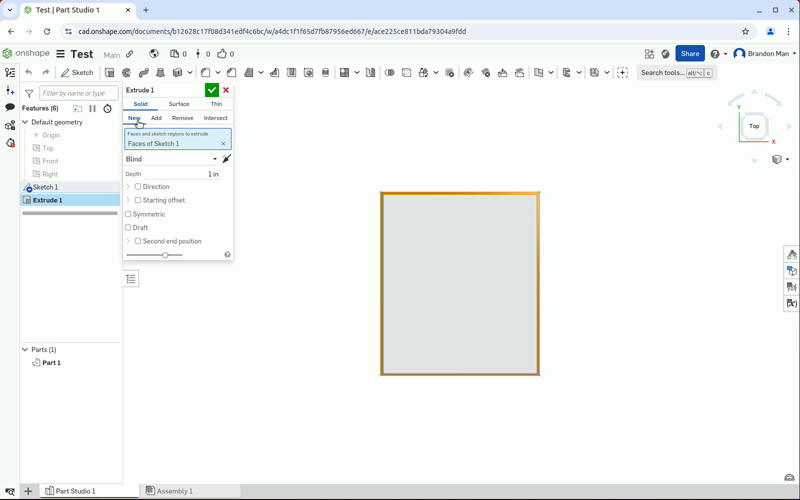
key(tab, 4)
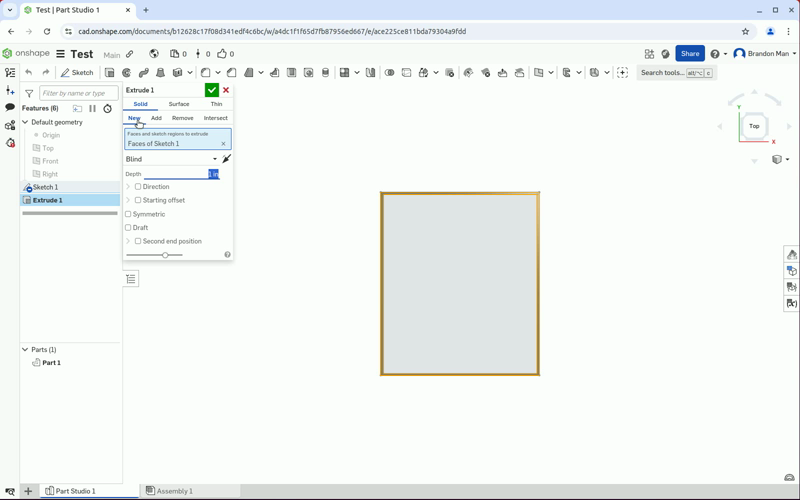
text(23.108)
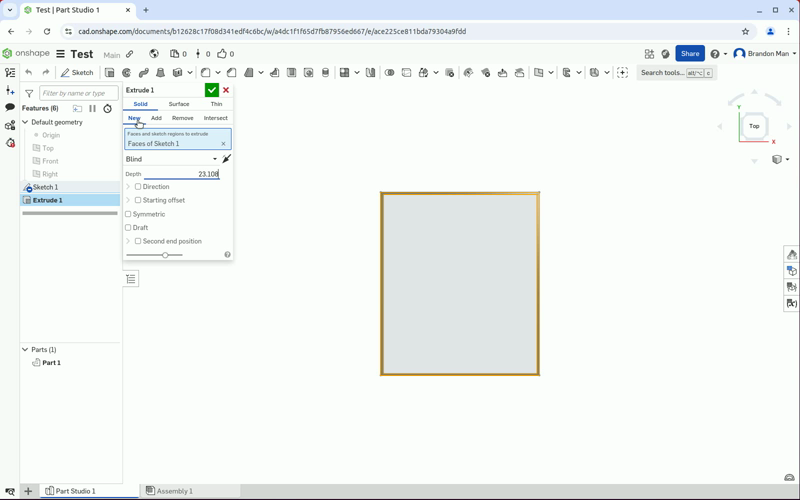
key(enter)
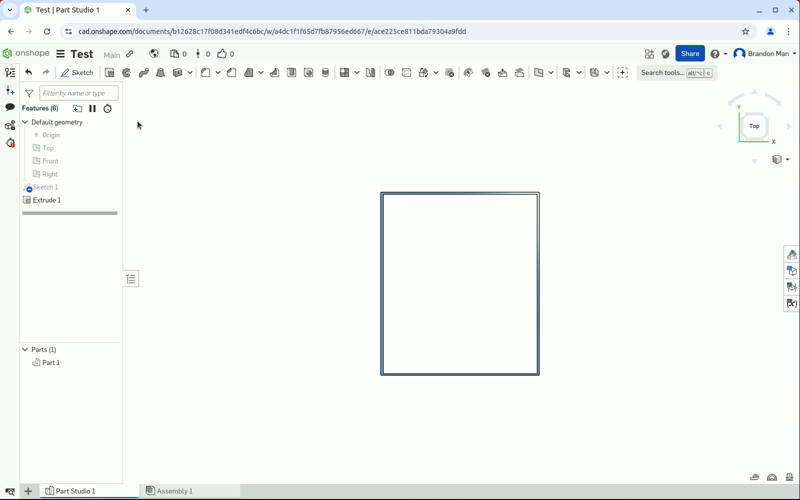
key(shift+h)
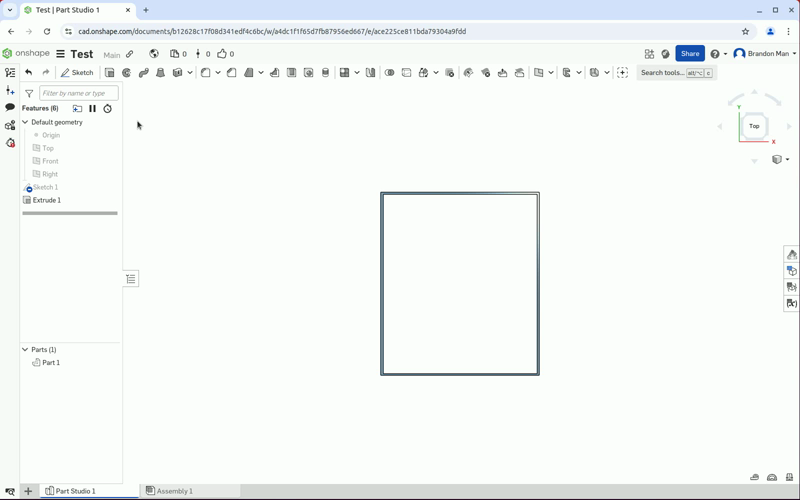
key(shift+h)
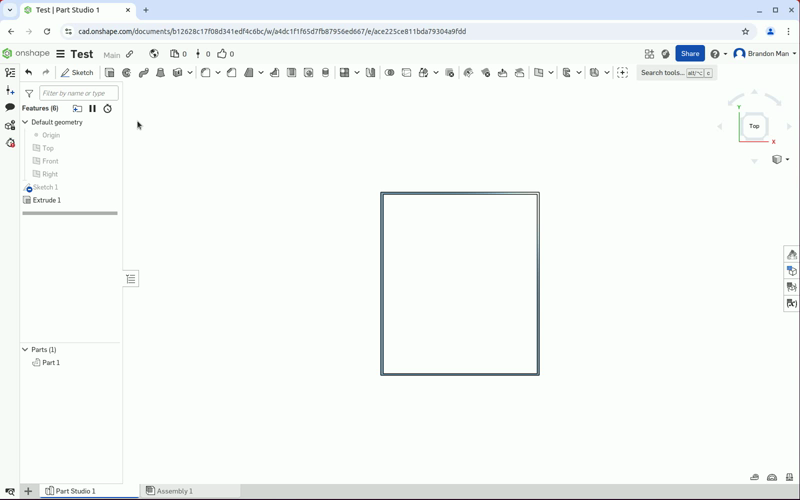
mouse_move(73, 189)
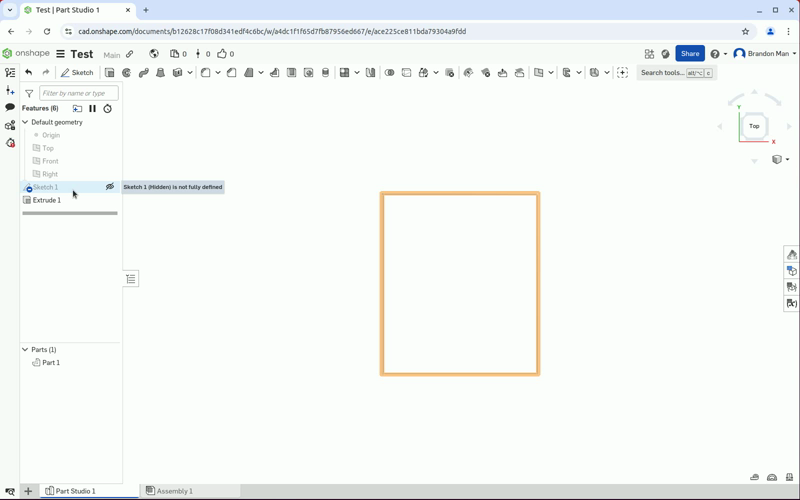
click(73, 189)
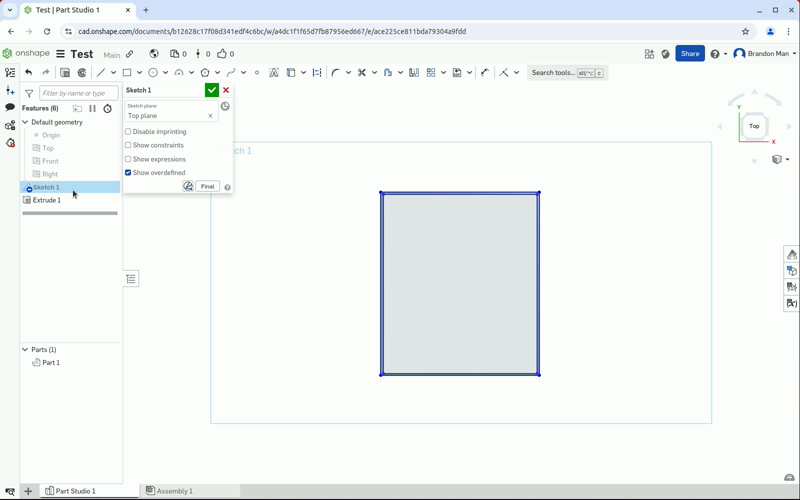
mouse_move(229, 92)
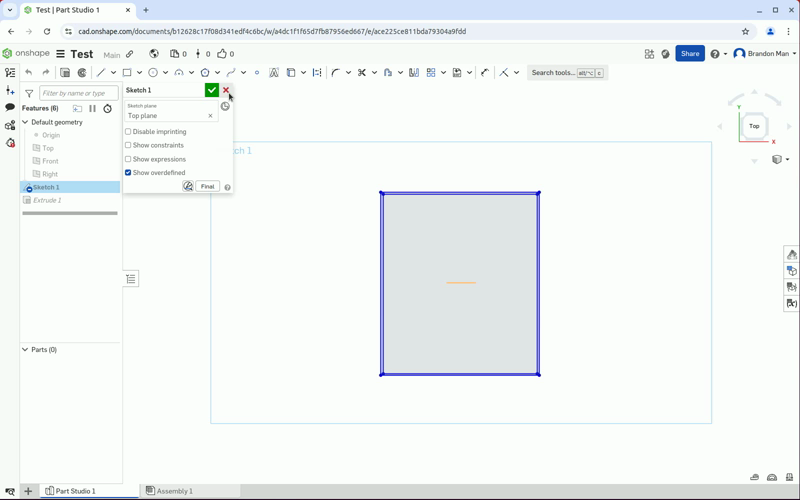
click(229, 92)
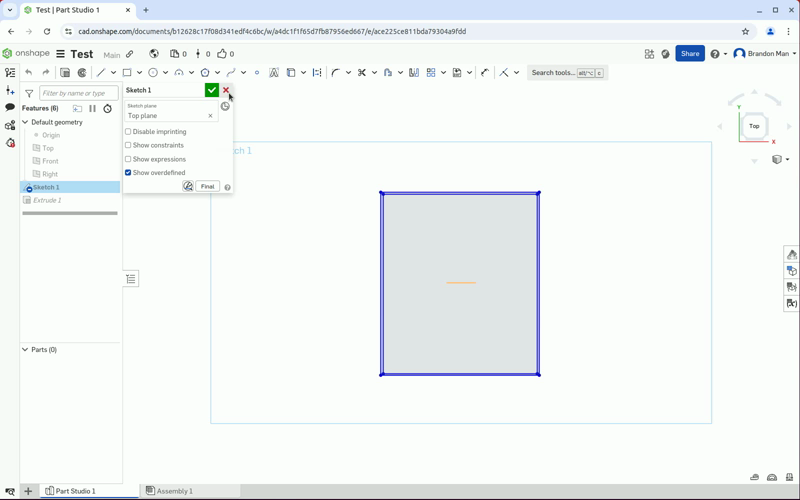
key(shift+s)
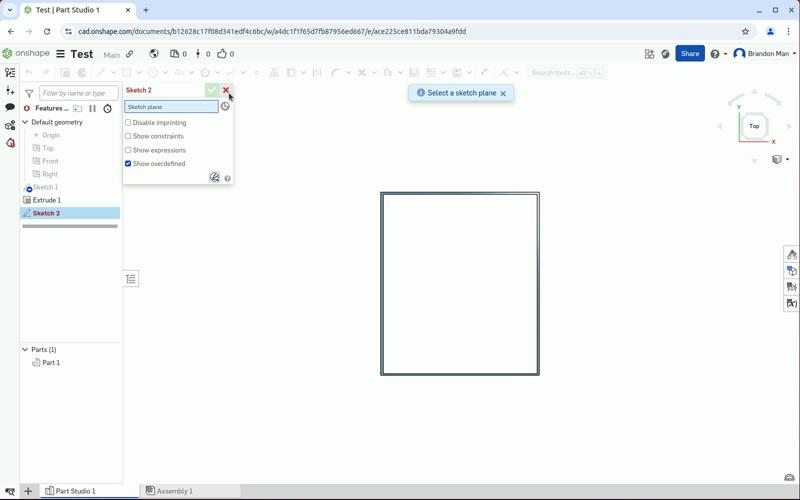
mouse_move(73, 150)
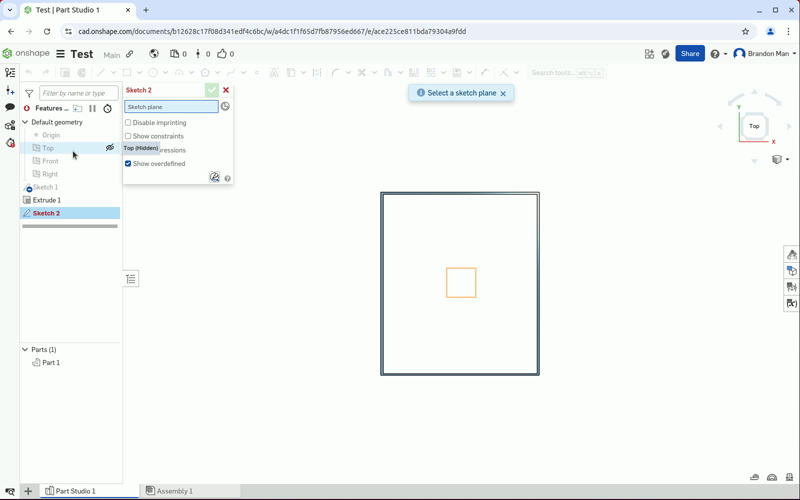
click(73, 150)
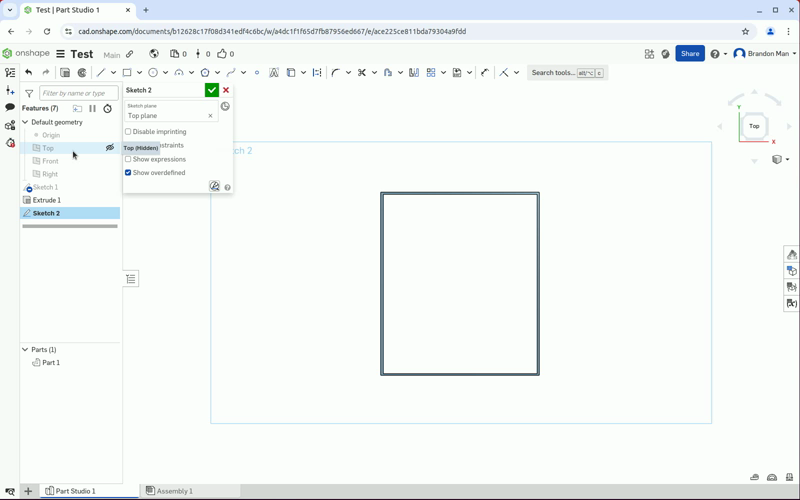
mouse_move(73, 352)
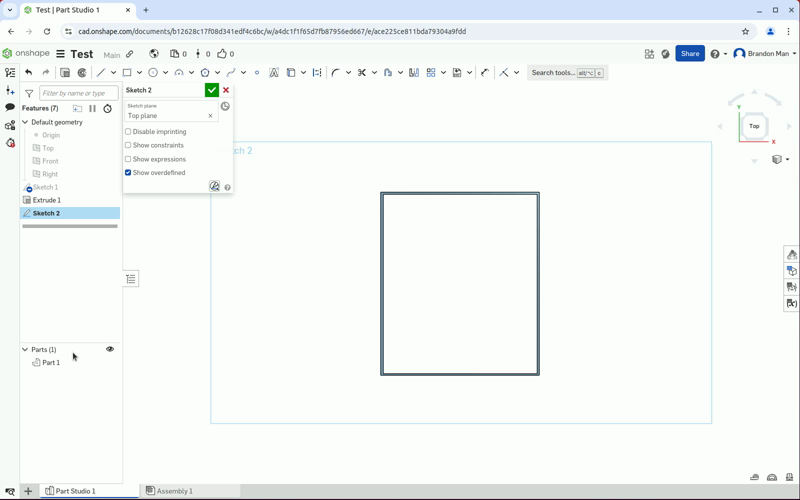
key(y)
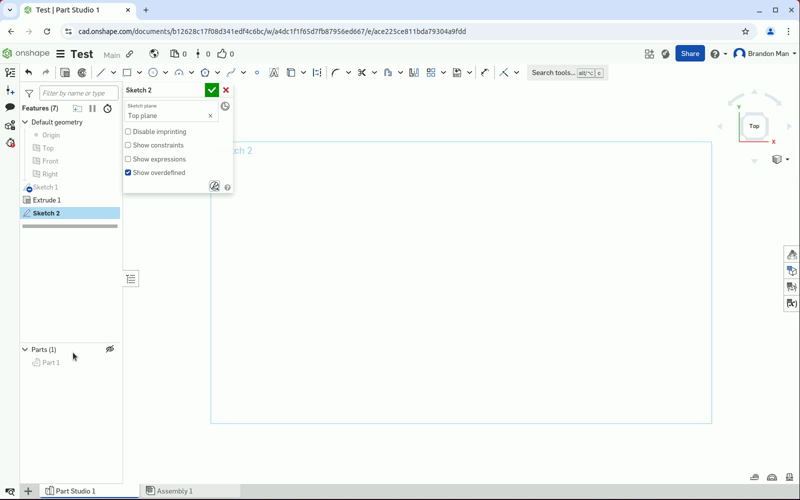
key(l)
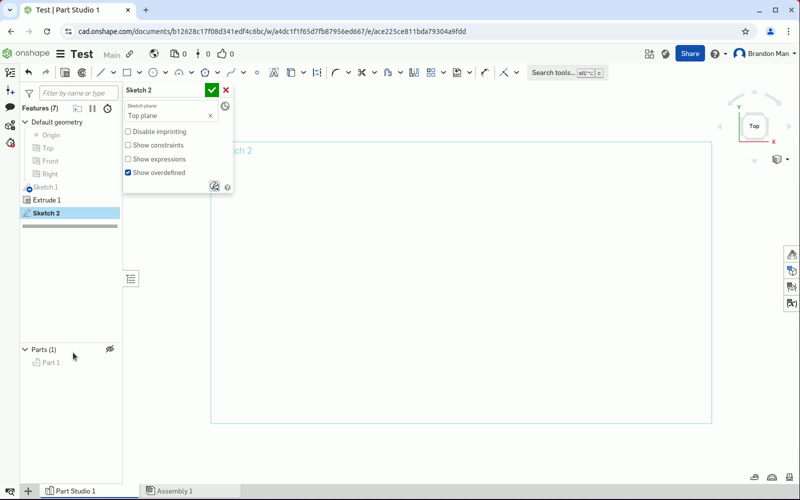
key_down(shift)
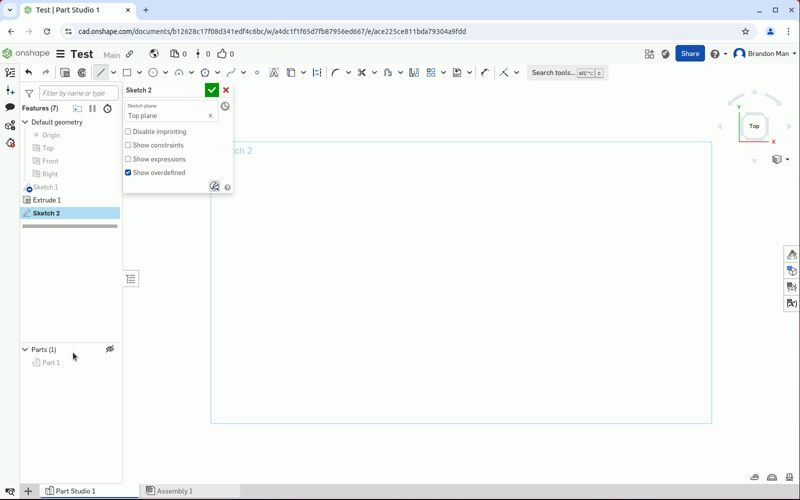
mouse_move(382, 373)
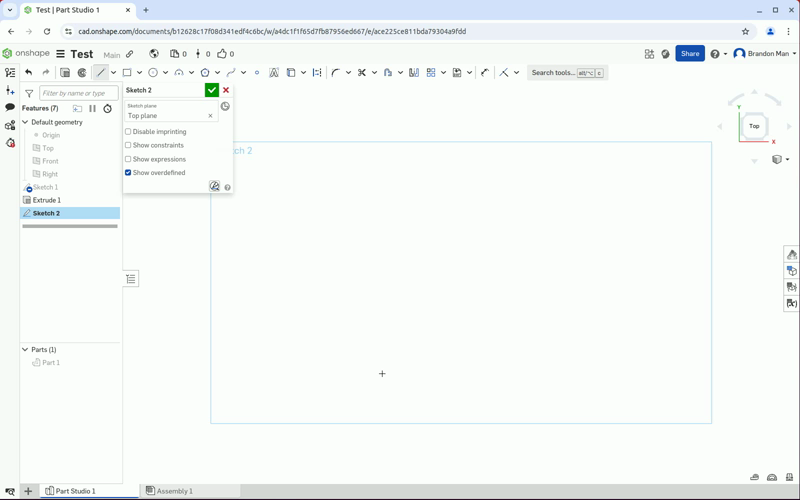
click(382, 373)
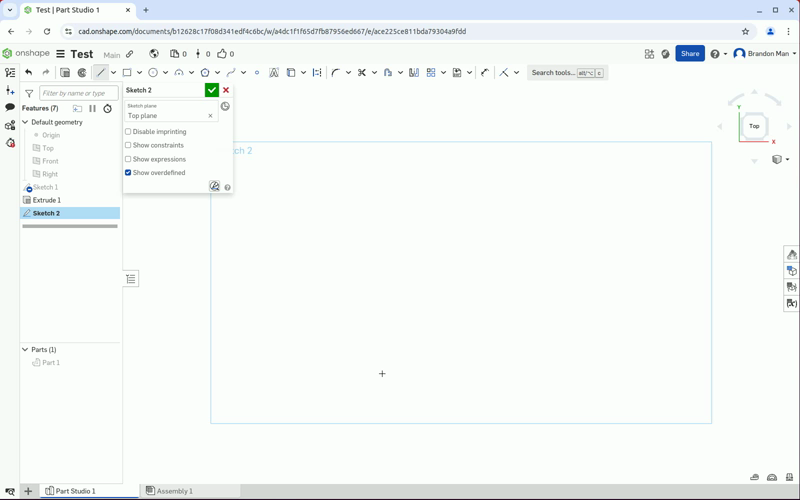
key_up(shift)
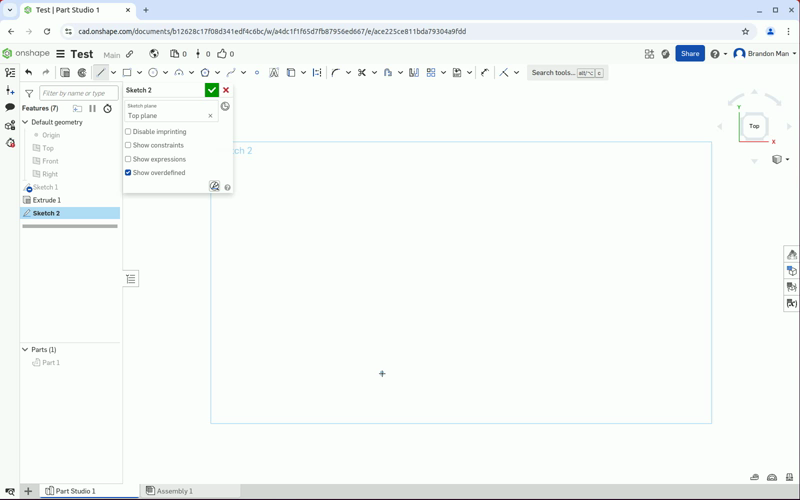
key_down(shift)
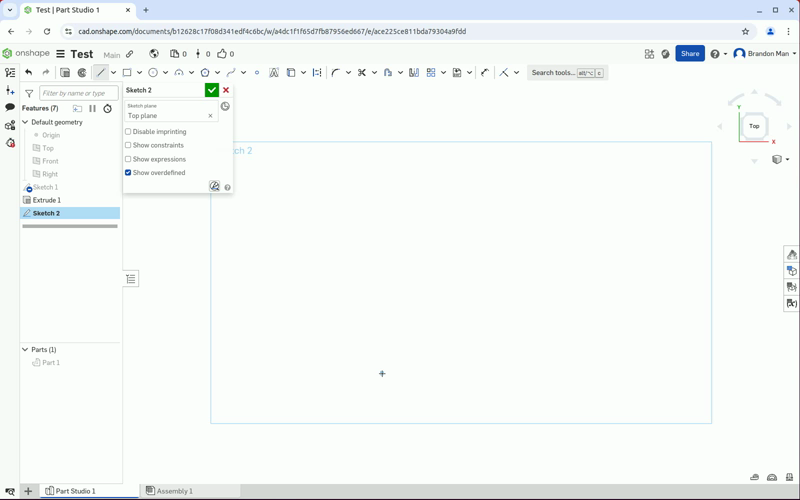
mouse_move(538, 373)
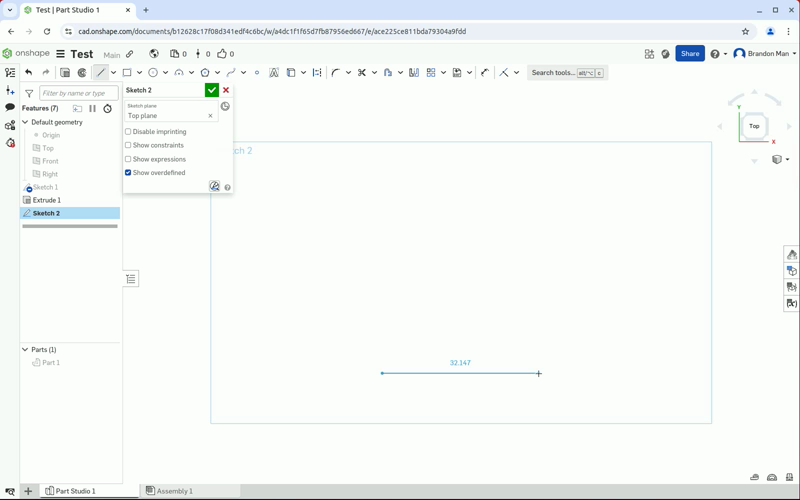
click(538, 373)
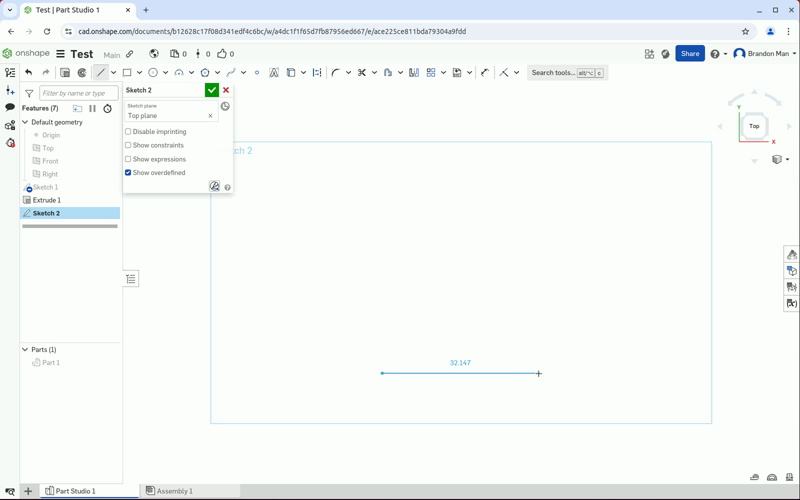
key_up(shift)
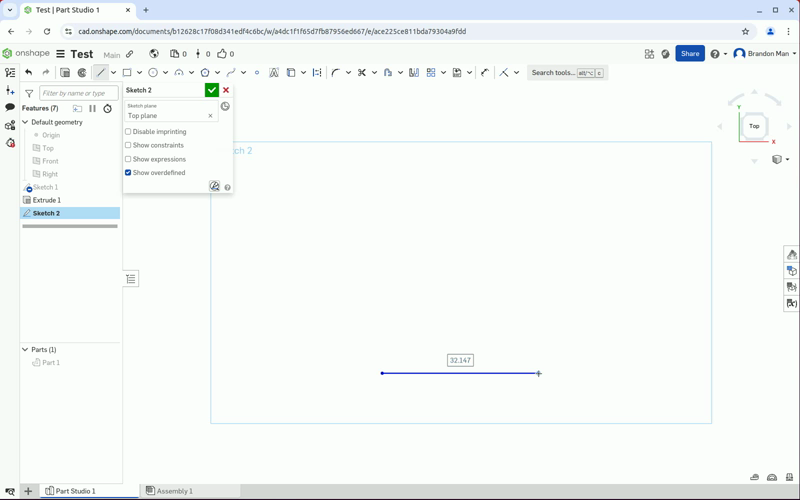
key_down(shift)
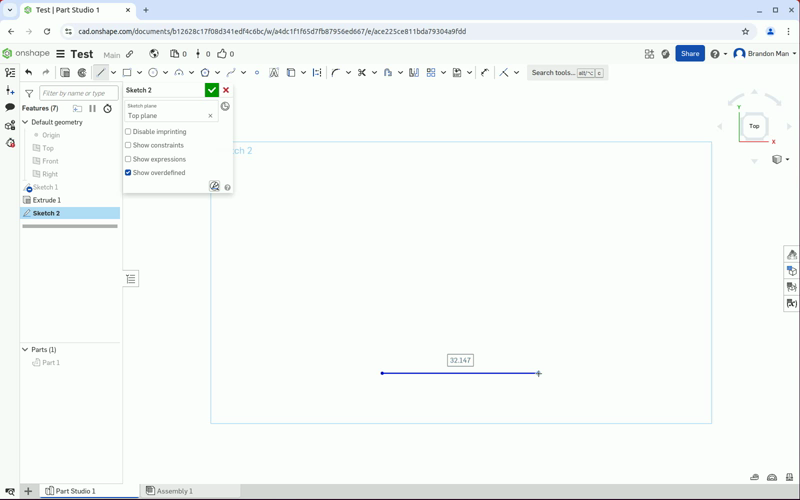
mouse_move(538, 192)
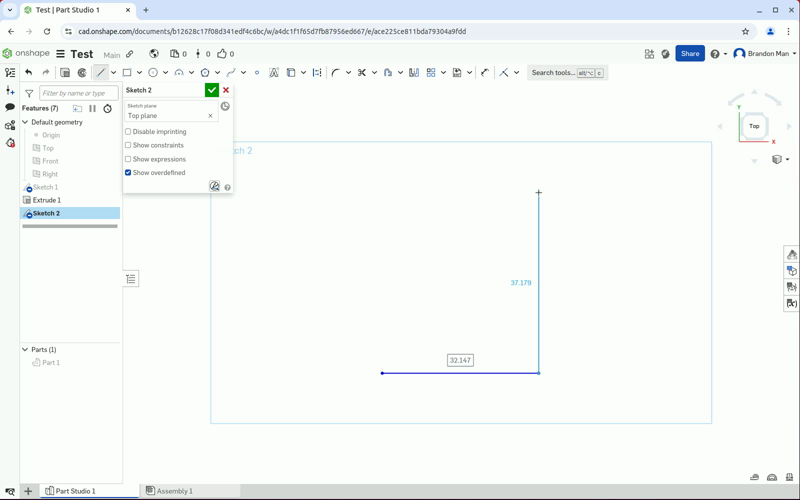
click(538, 192)
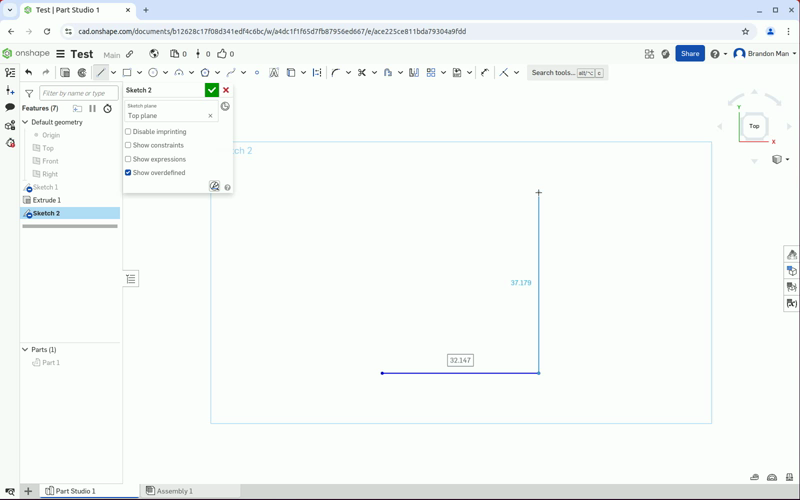
key_up(shift)
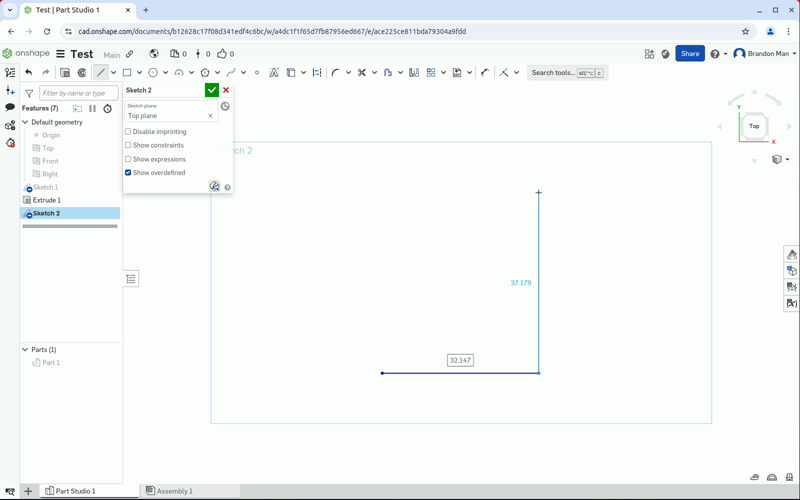
key_down(shift)
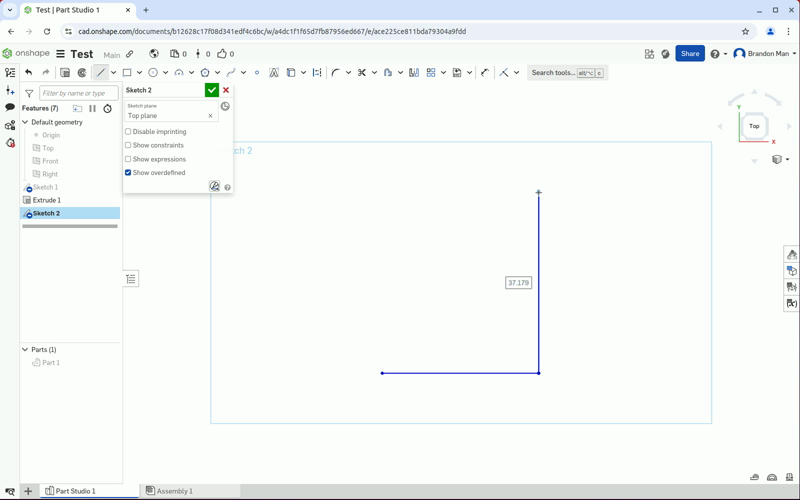
mouse_move(382, 192)
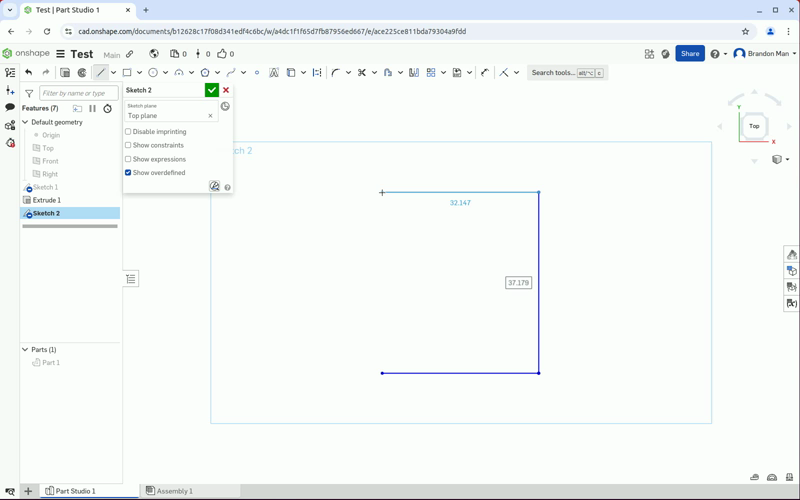
click(382, 192)
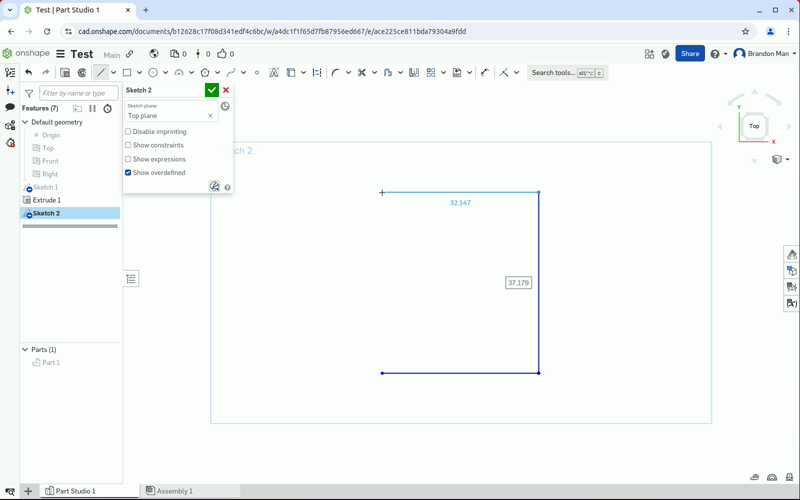
key_up(shift)
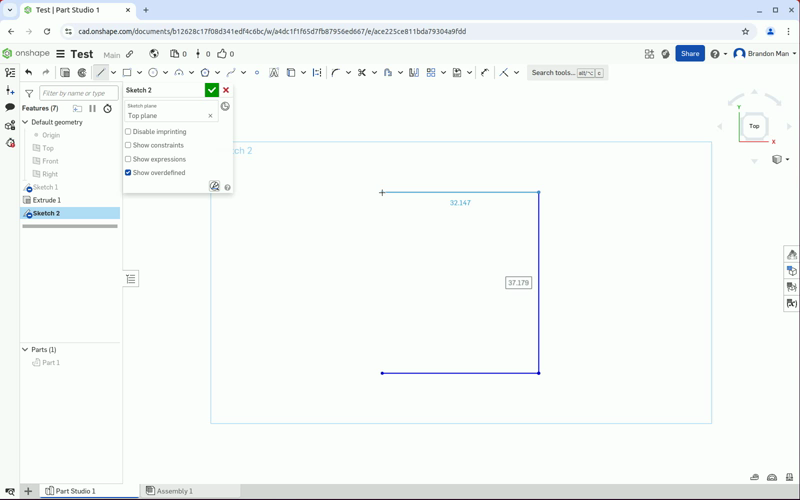
key_down(shift)
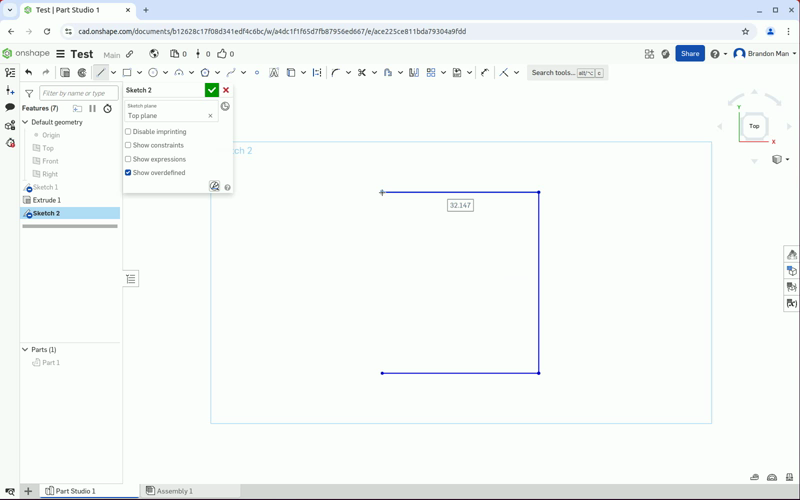
mouse_move(382, 373)
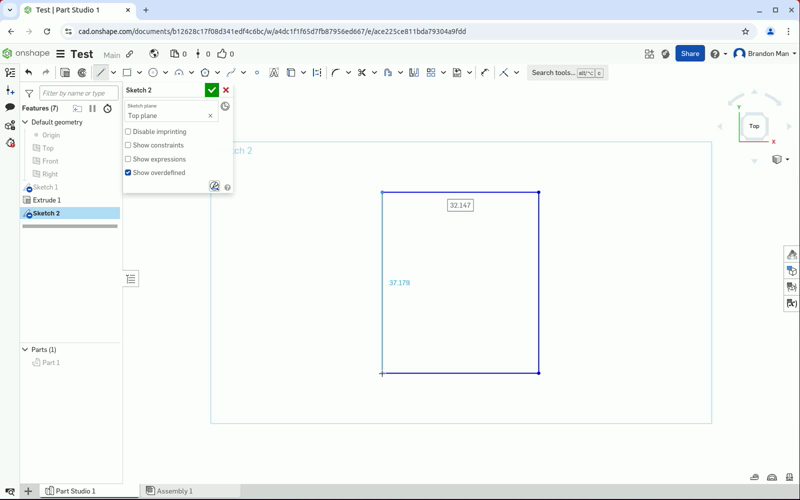
key_up(shift)
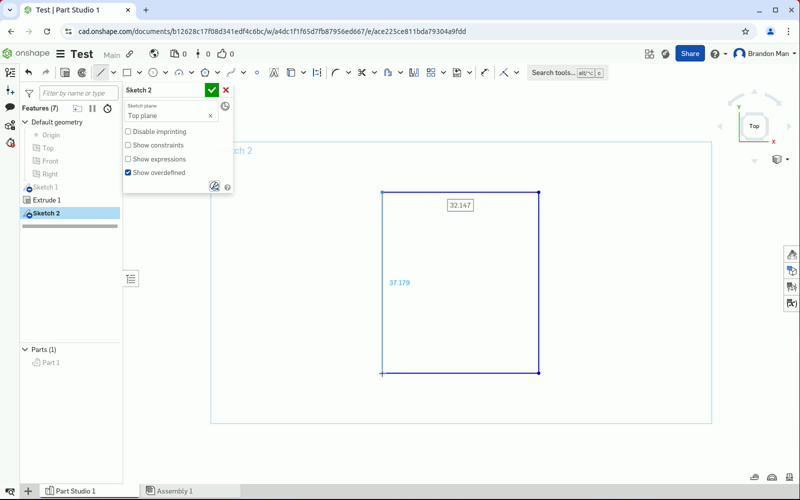
click(382, 373)
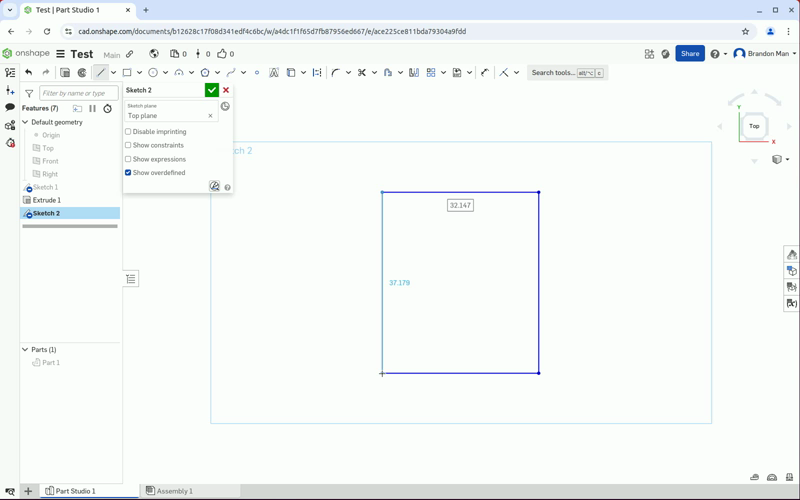
key(esc)
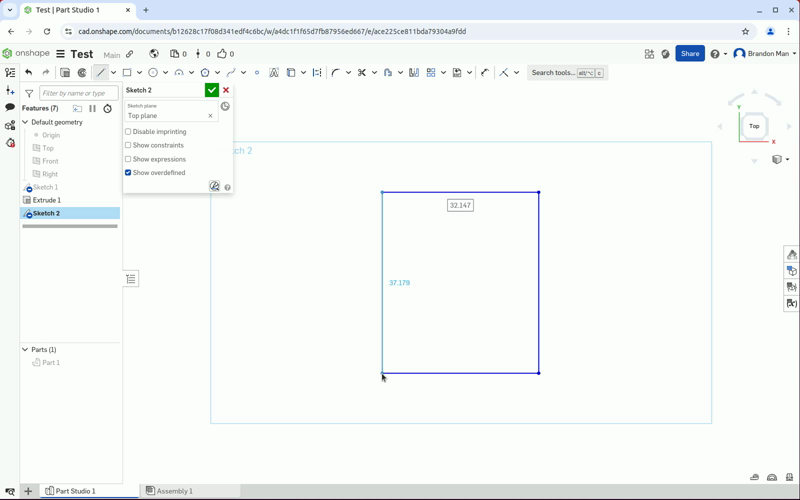
mouse_move(515, 222)
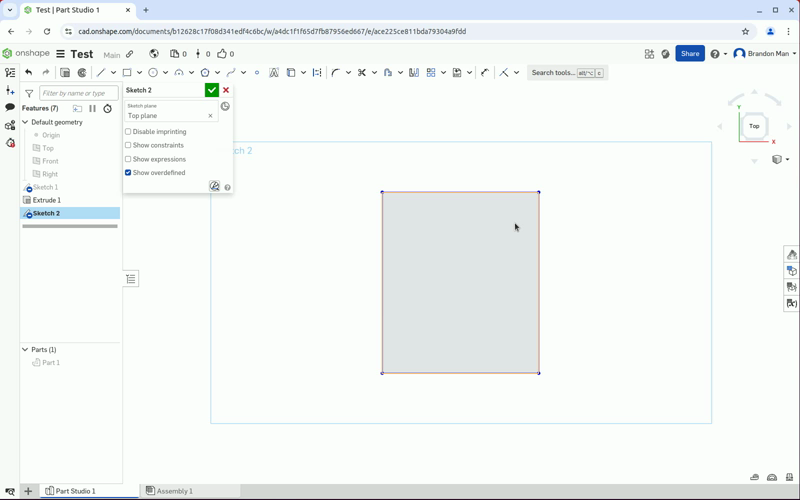
click(515, 222)
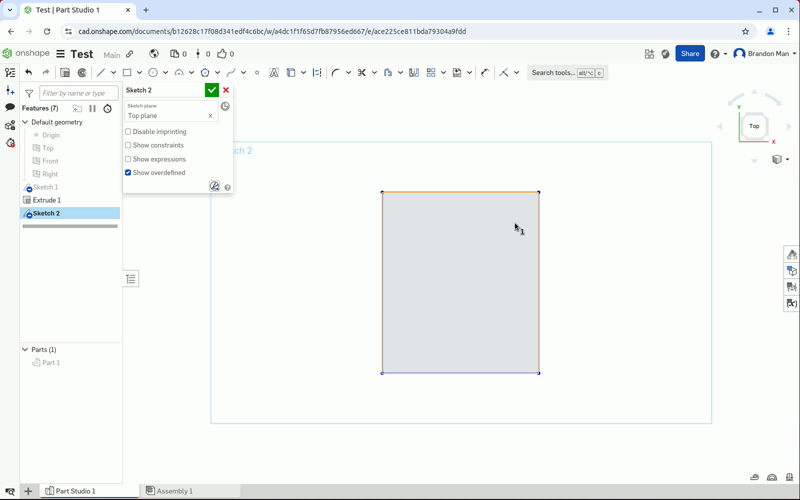
mouse_move(73, 352)
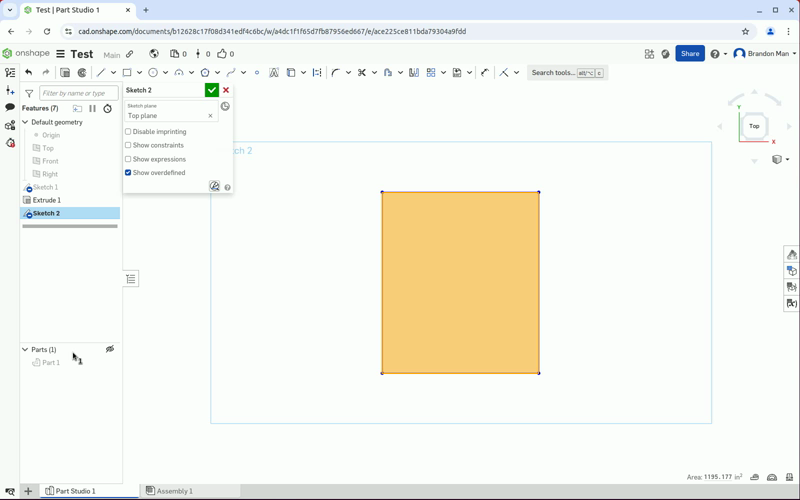
key(shift+y)
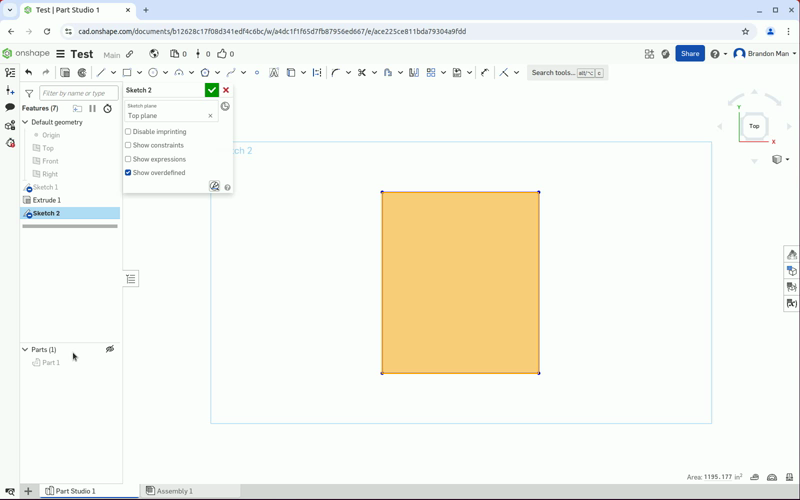
key(shift+e)
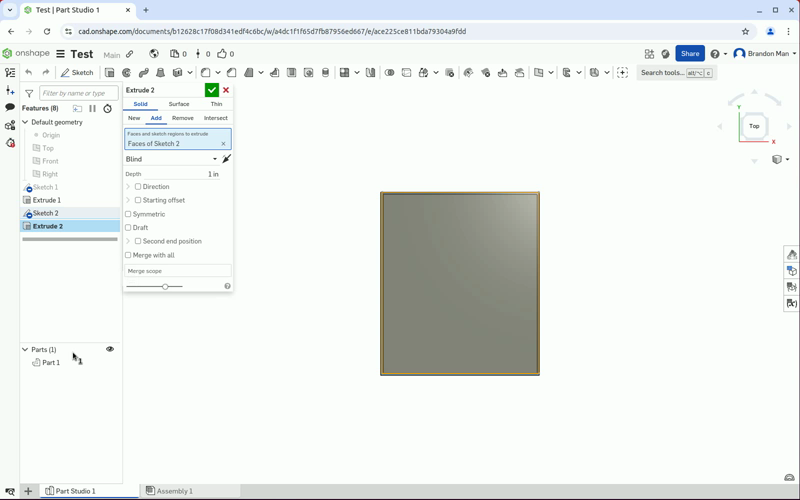
mouse_move(143, 106)
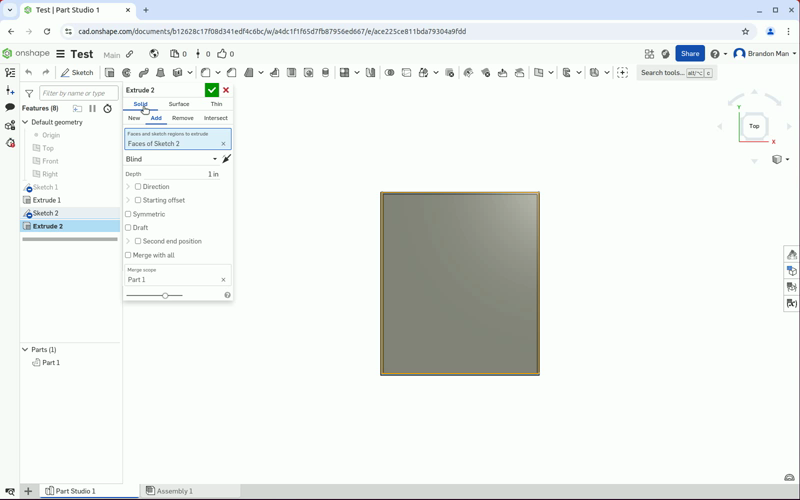
click(143, 106)
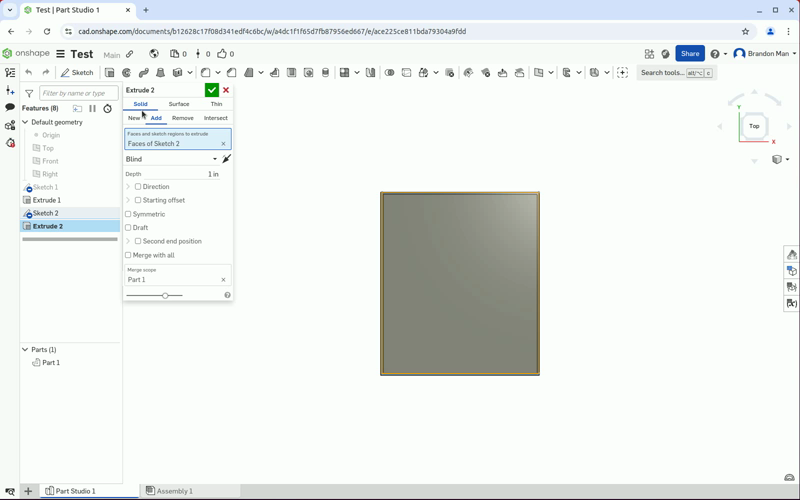
mouse_move(137, 120)
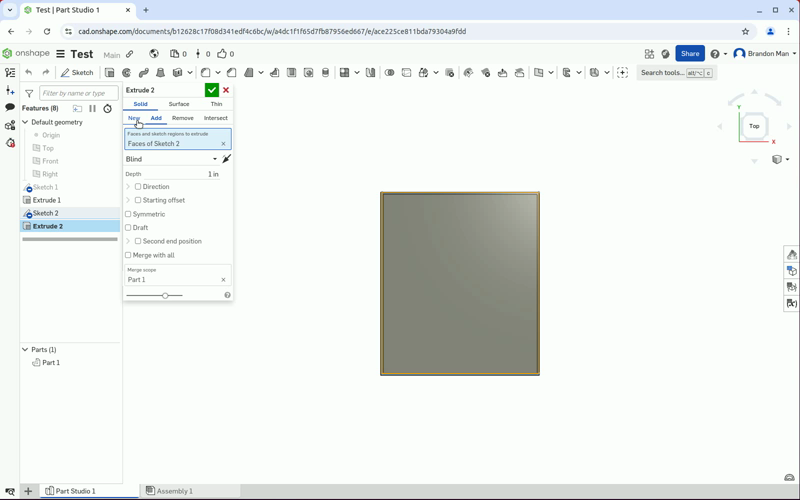
click(137, 120)
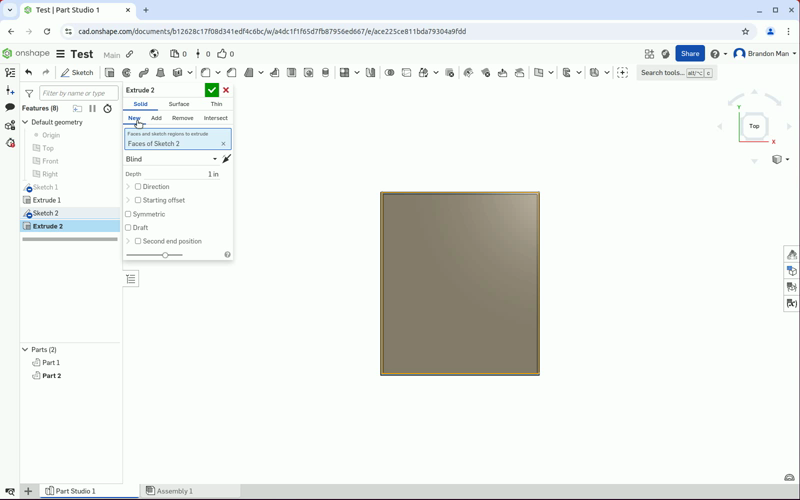
key(tab, 4)
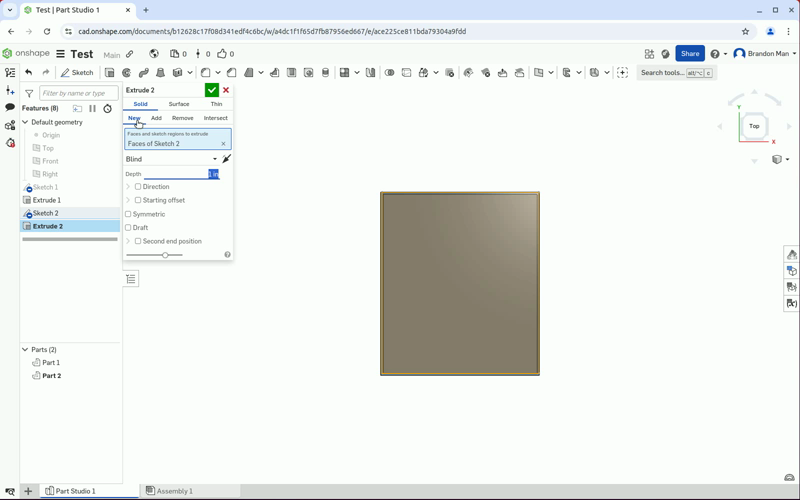
text(12.758)
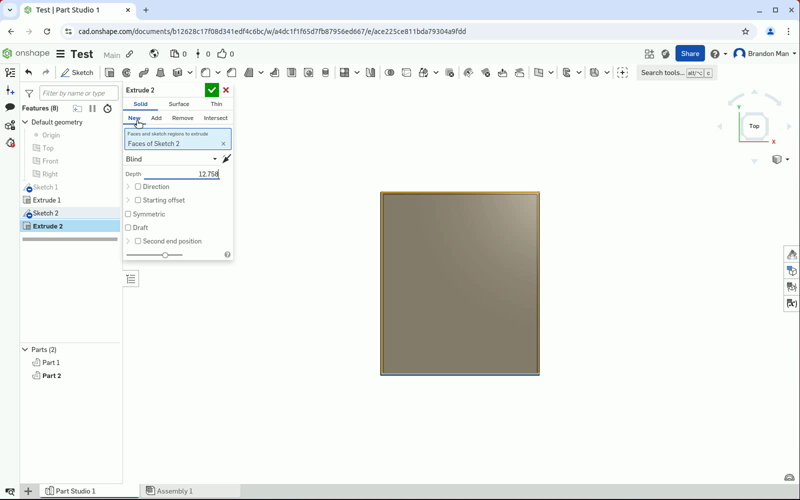
key(enter)
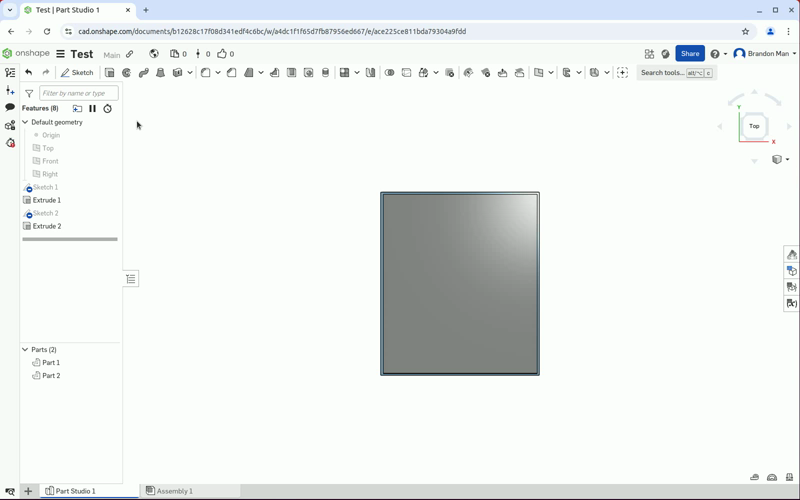
key(shift+h)
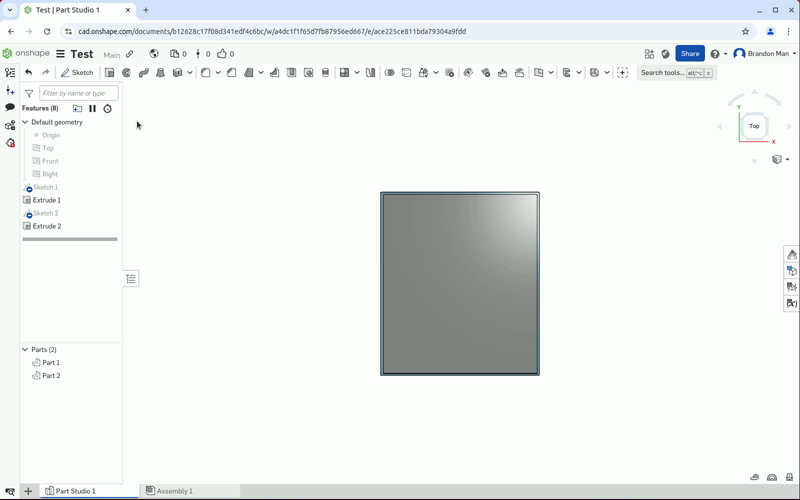
key(shift+h)
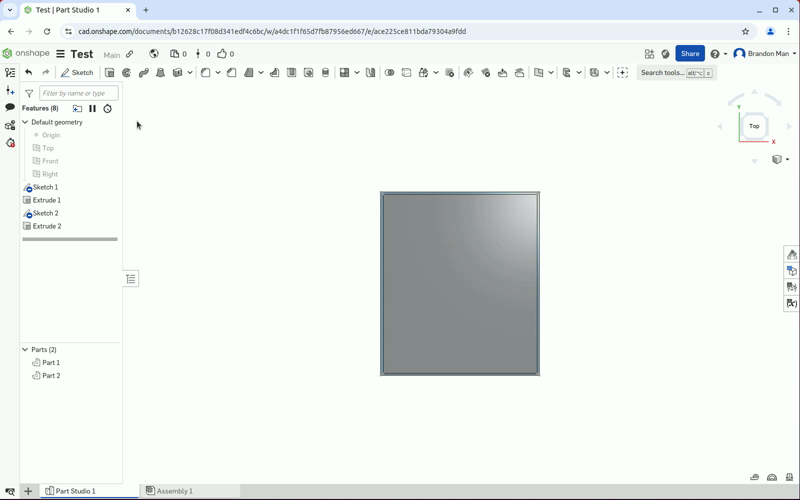
key(shift+7)
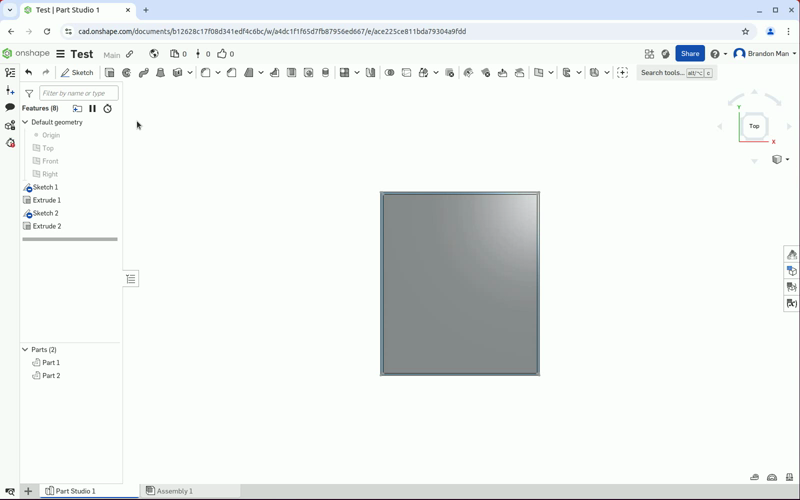
key(up, 3)
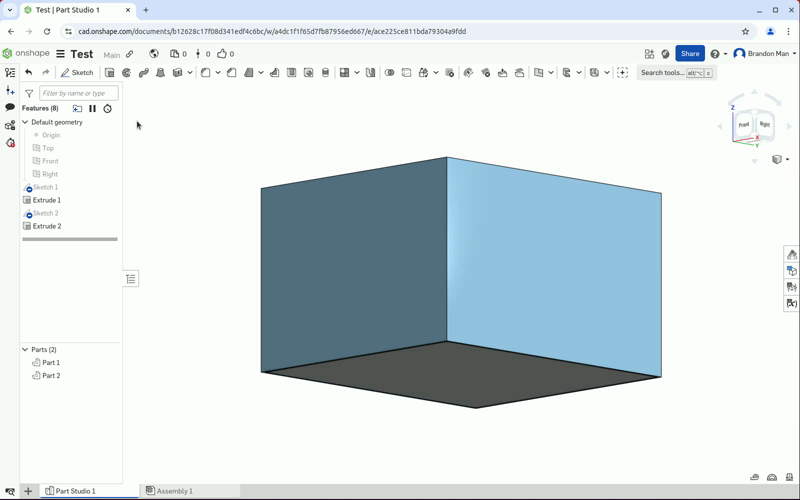
key(left, 3)
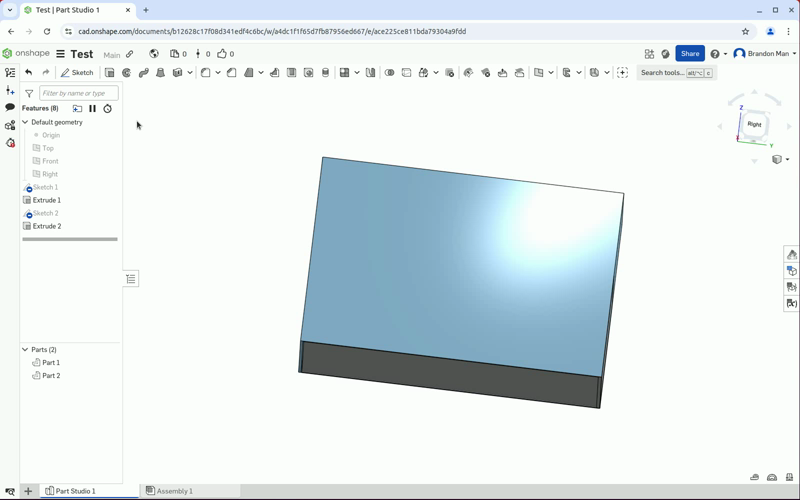
key(right, 3)
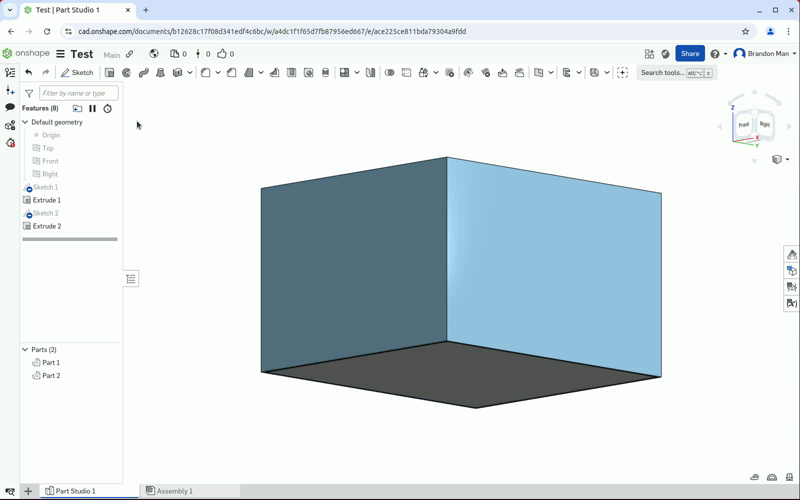
key(down, 3)
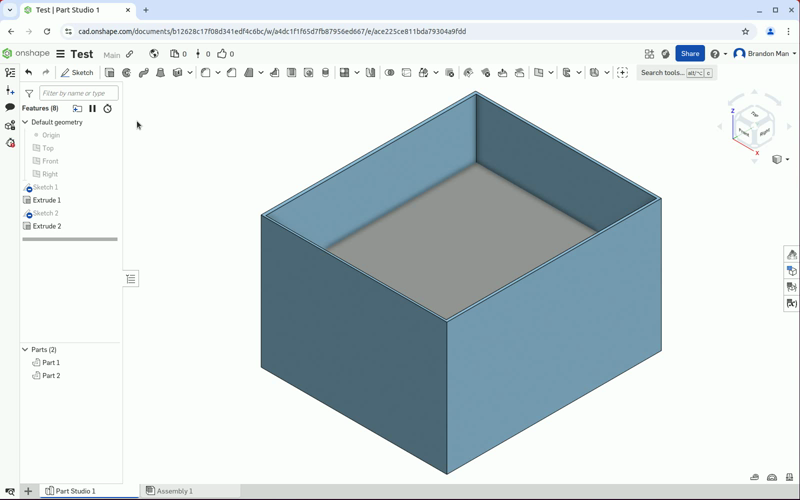
mouse_move(73, 189)
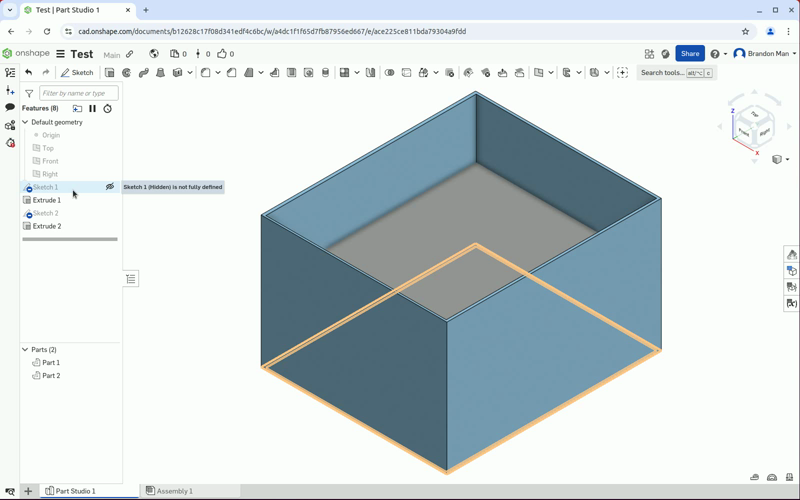
click(73, 189)